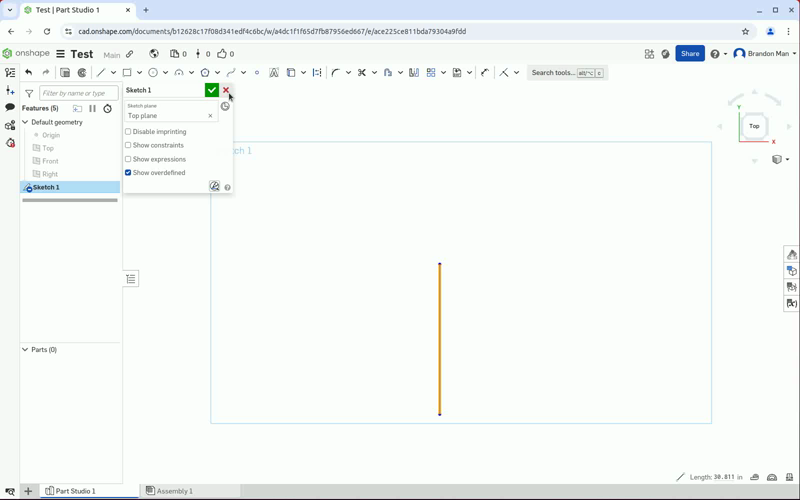
key(shift+h)
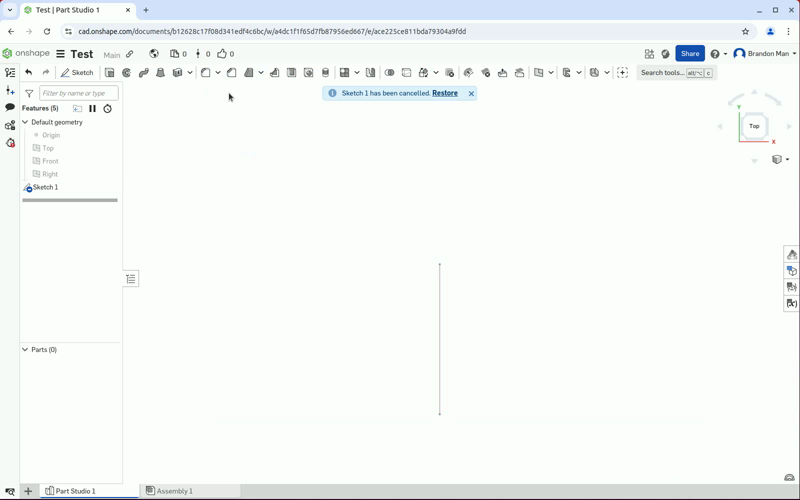
key(shift+s)
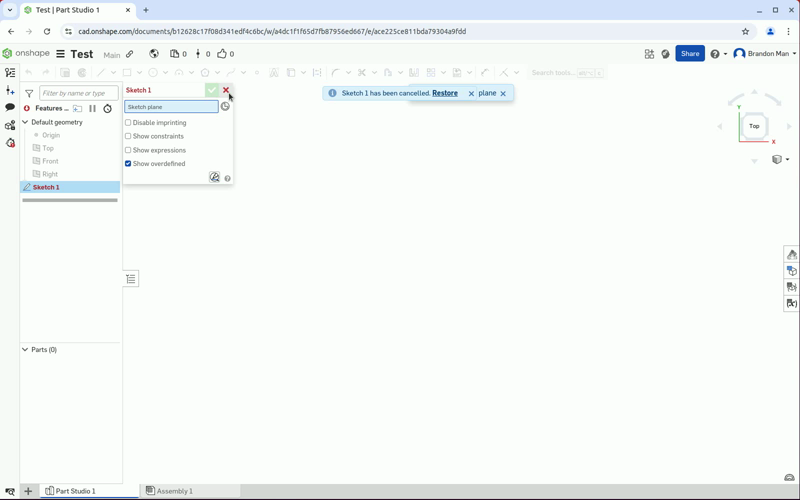
mouse_move(73, 150)
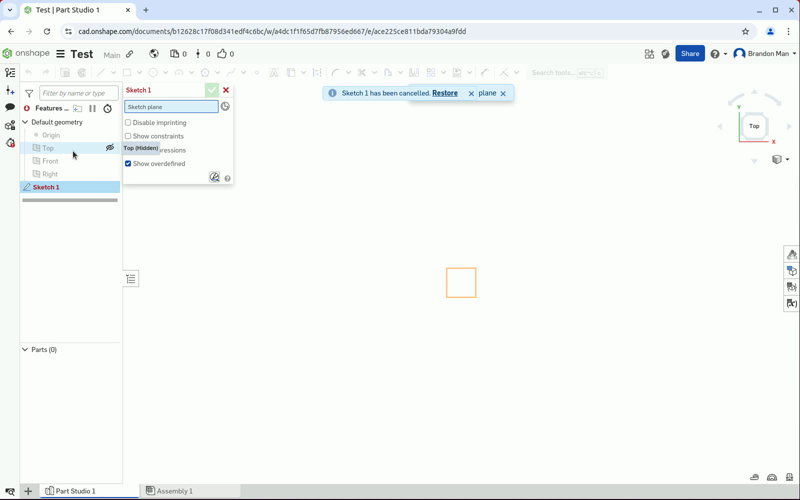
click(73, 150)
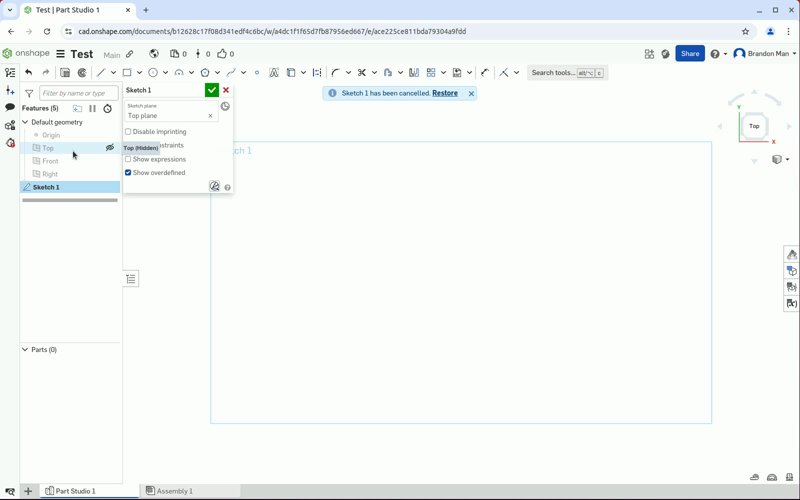
mouse_move(73, 352)
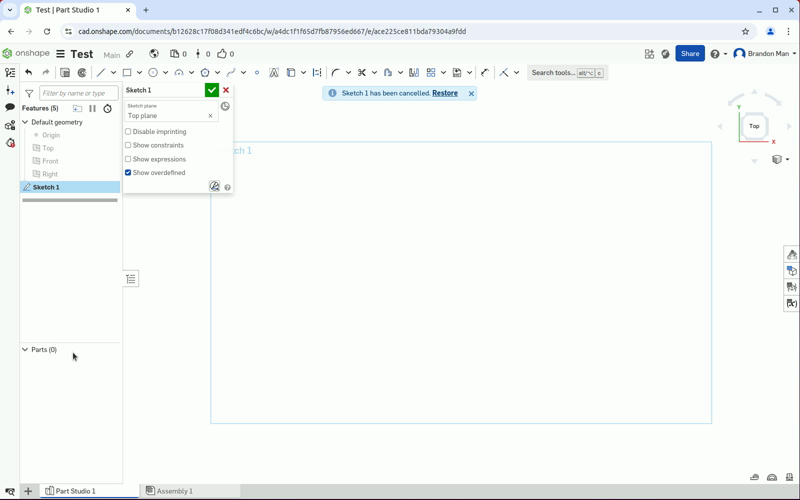
key(y)
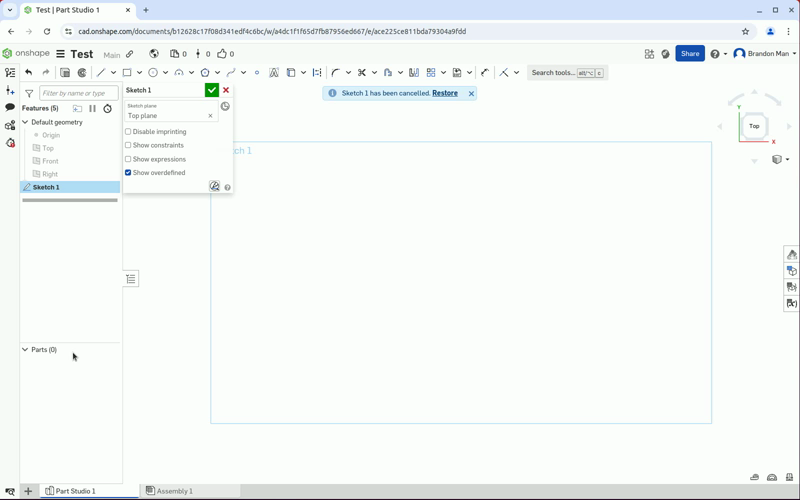
key(l)
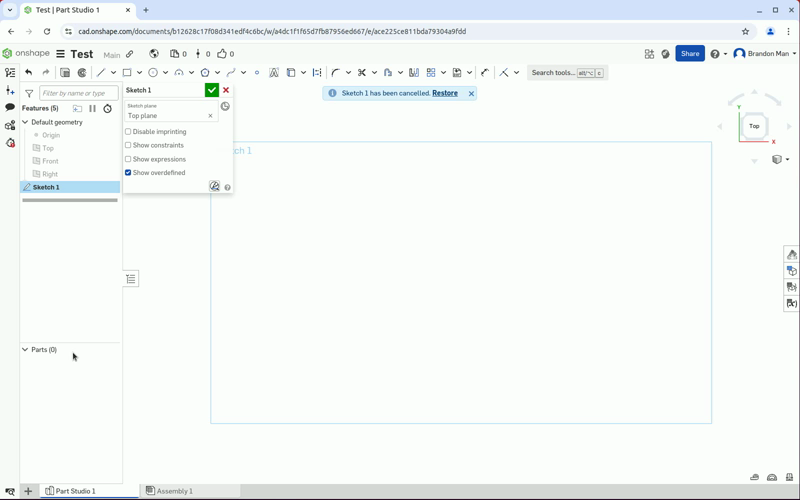
key_down(shift)
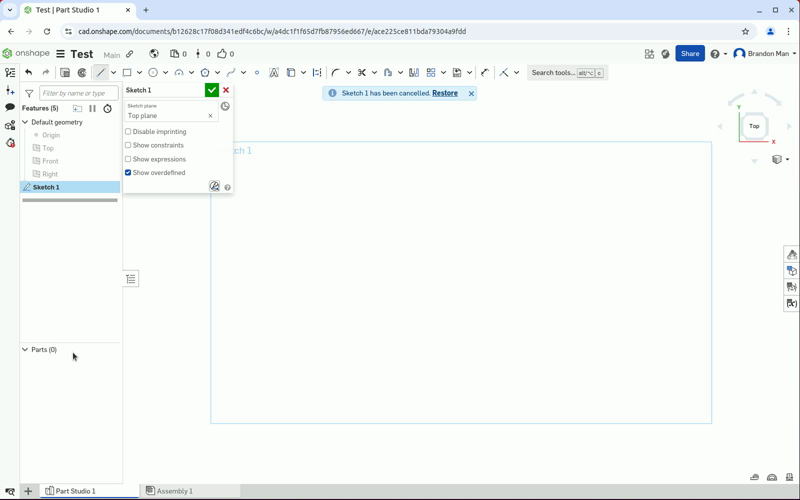
mouse_move(348, 209)
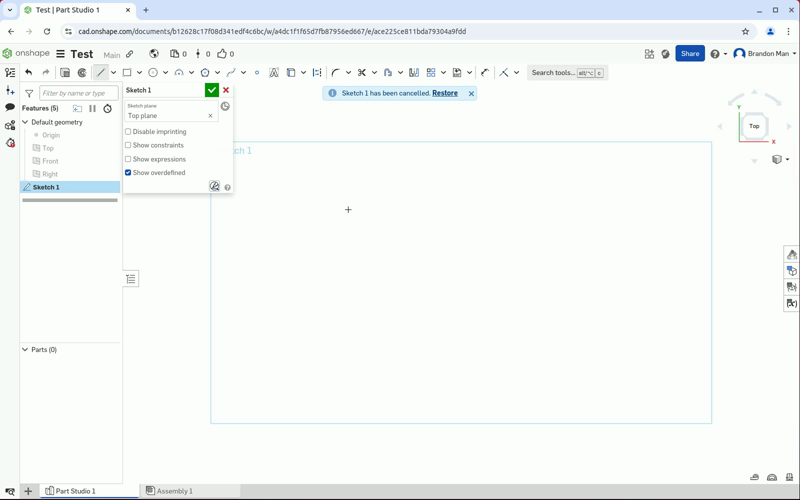
click(348, 209)
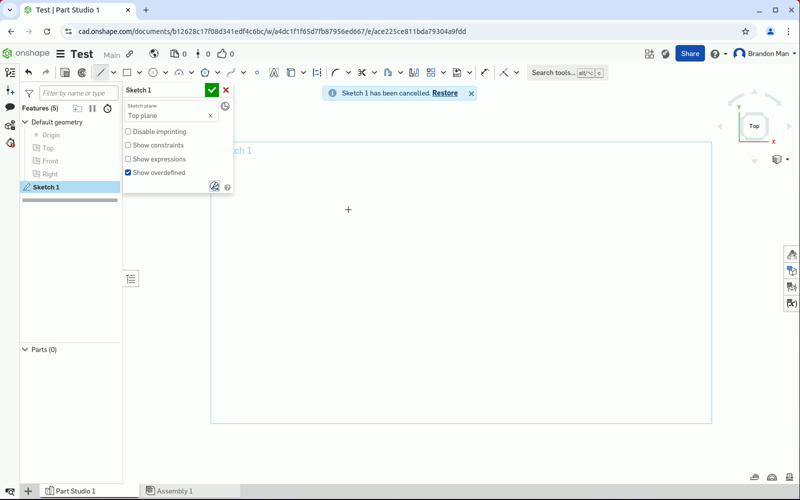
key_up(shift)
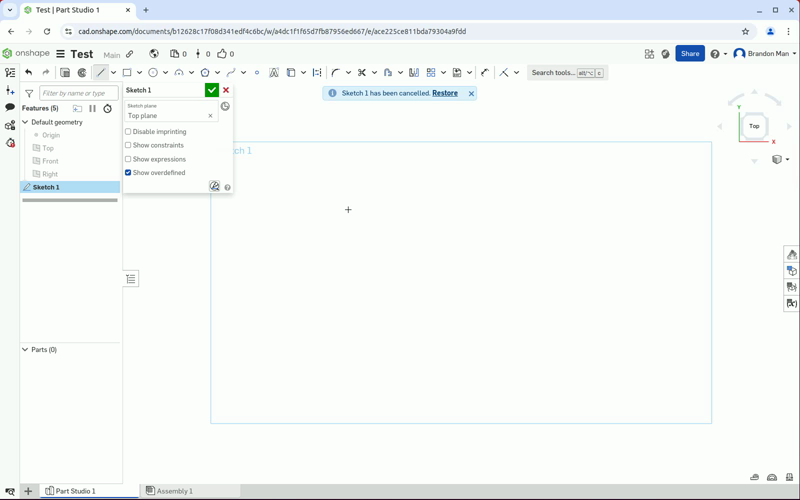
key_down(shift)
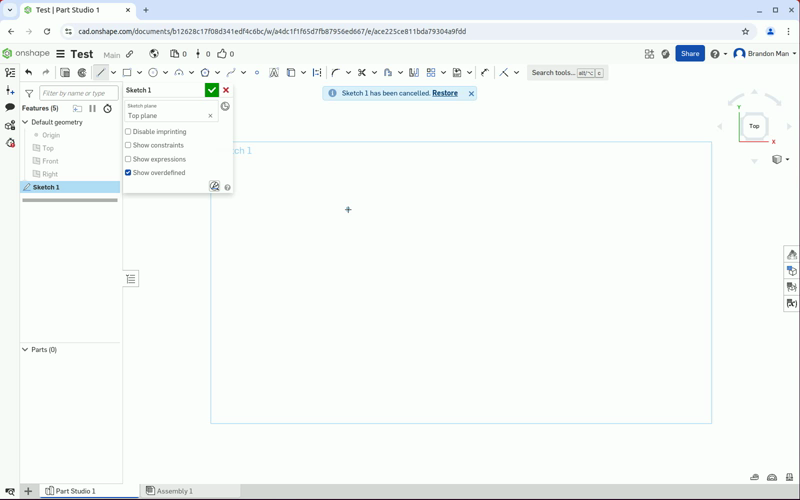
mouse_move(378, 209)
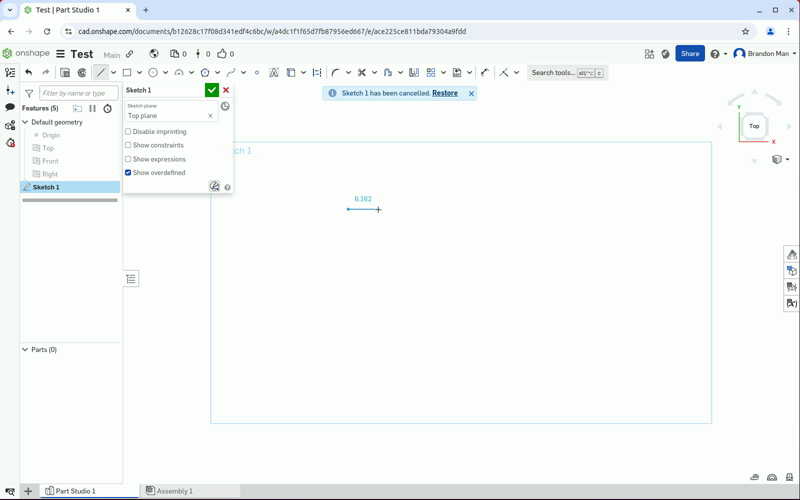
mouse_move(360, 209)
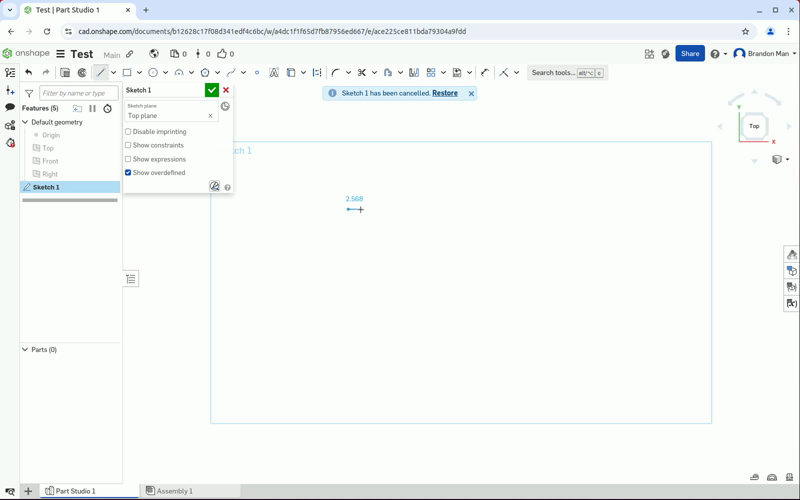
click(360, 209)
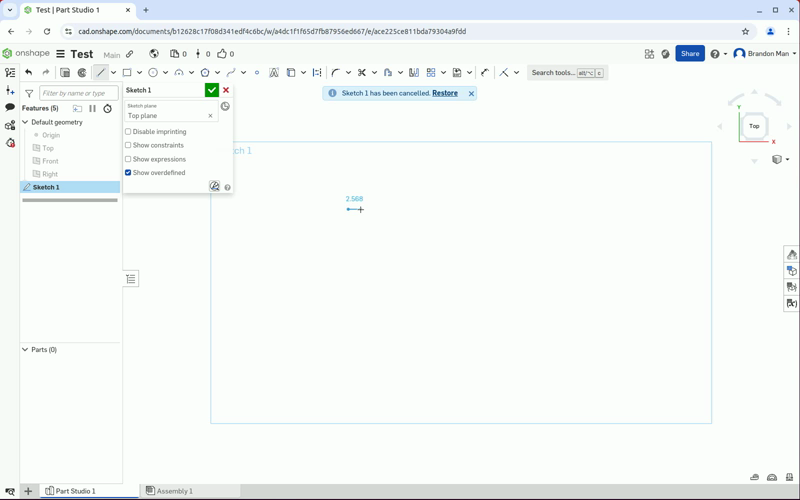
key_up(shift)
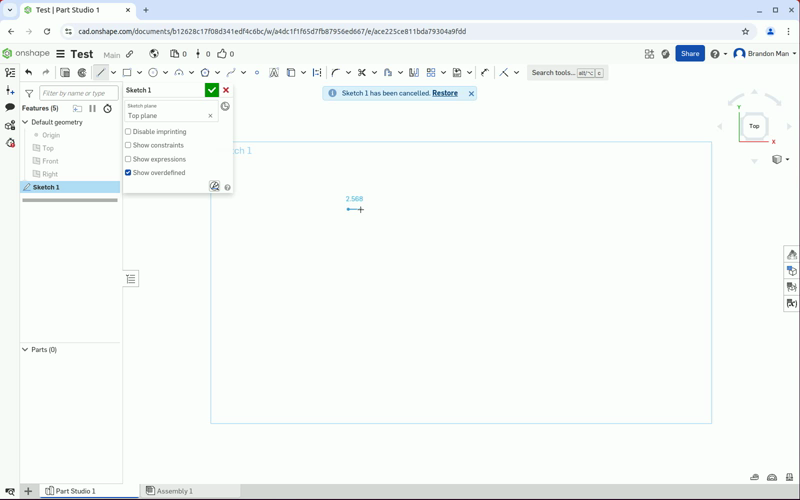
key(esc)
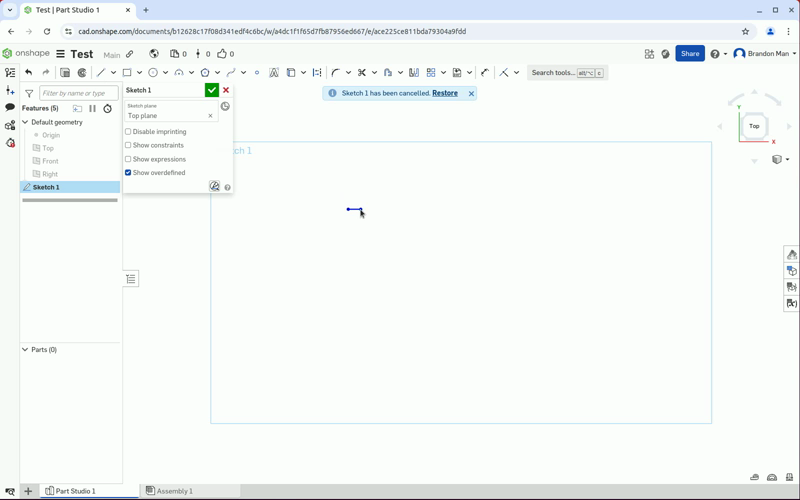
key(a)
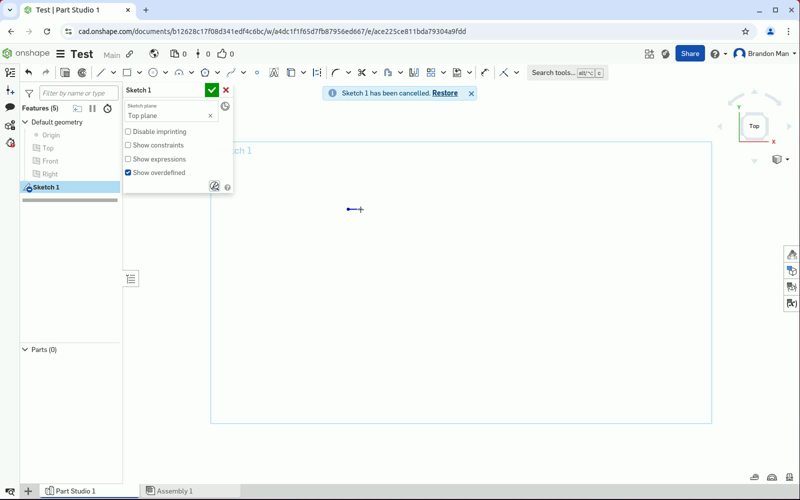
mouse_move(360, 209)
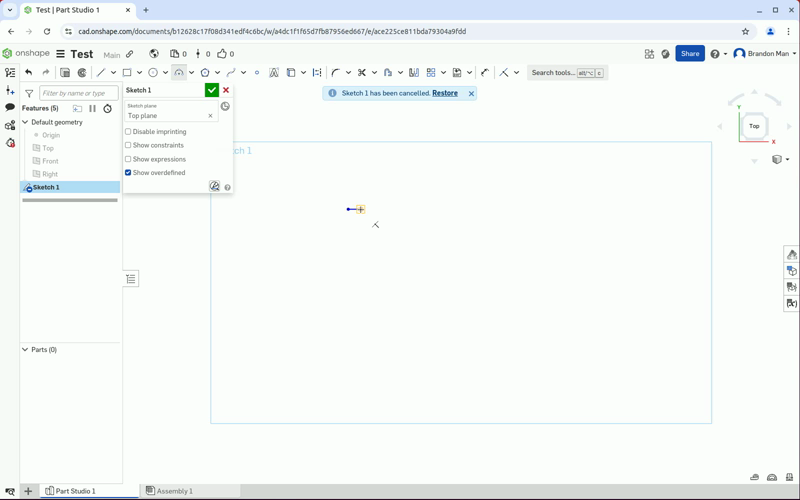
click(360, 209)
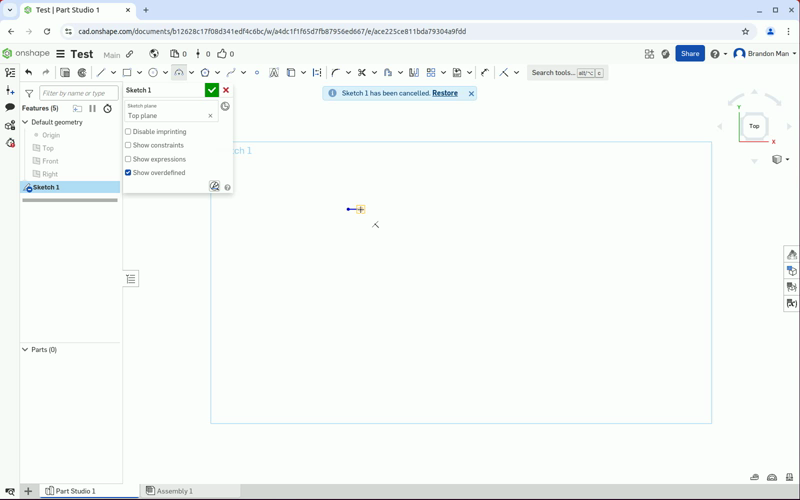
key_down(shift)
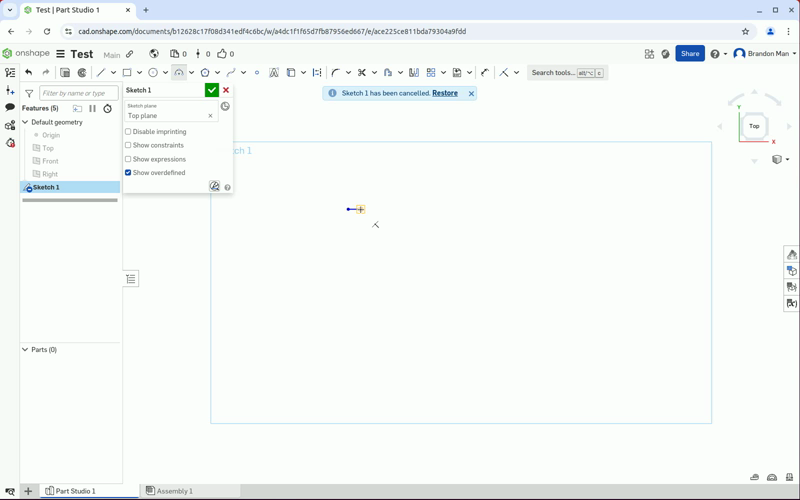
mouse_move(392, 209)
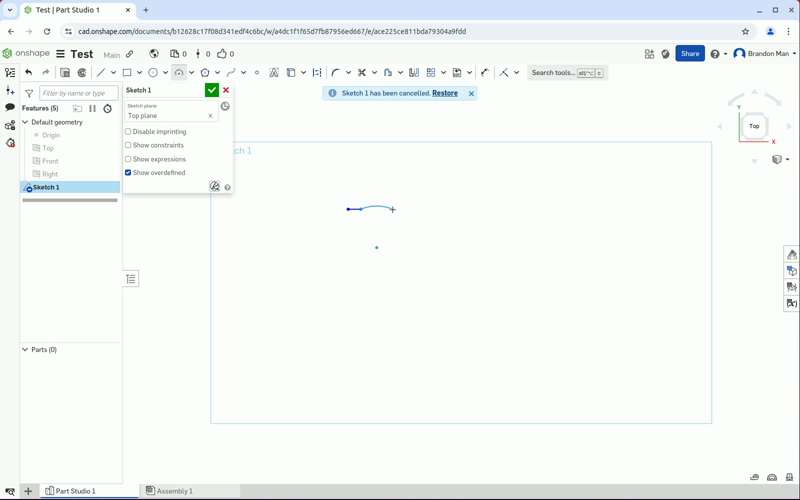
click(392, 209)
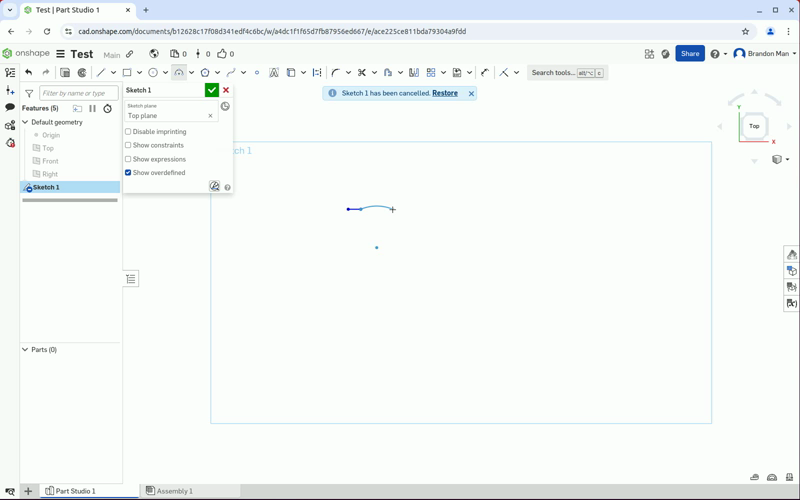
mouse_move(376, 204)
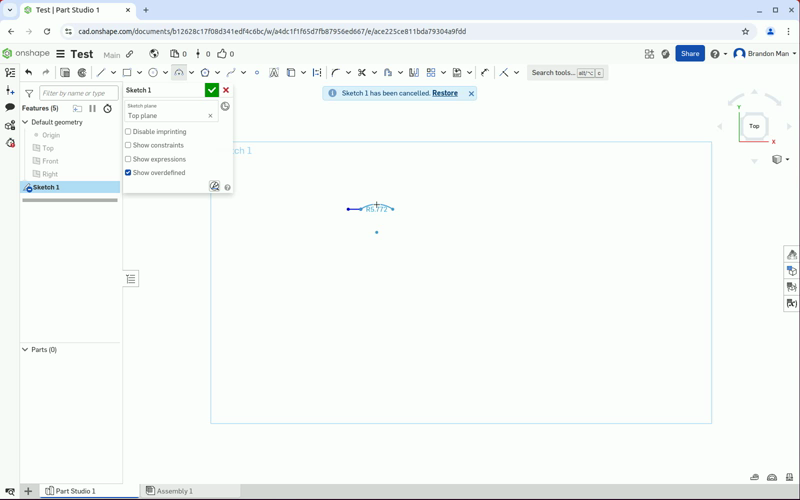
click(376, 204)
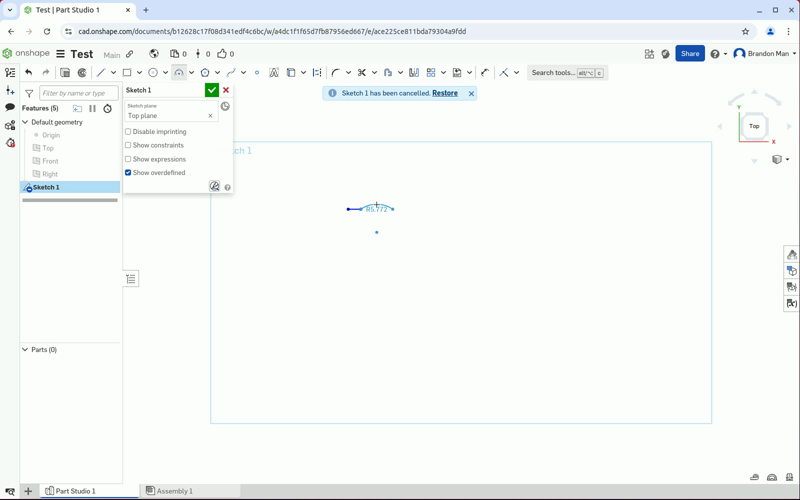
key_up(shift)
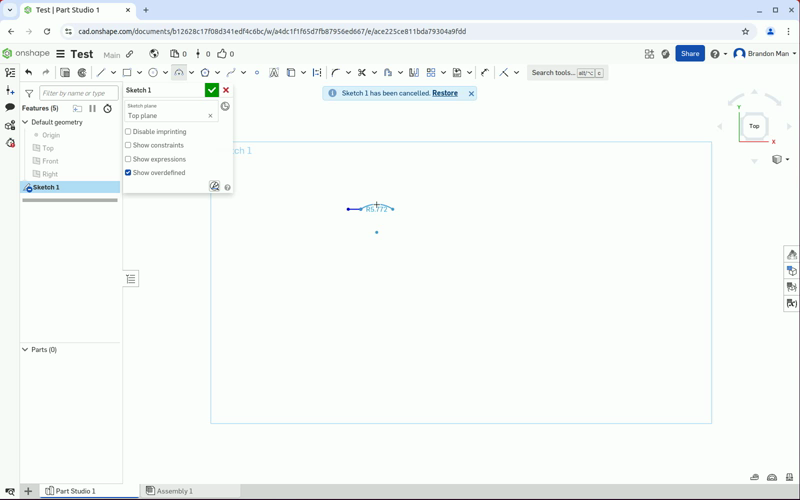
key(esc)
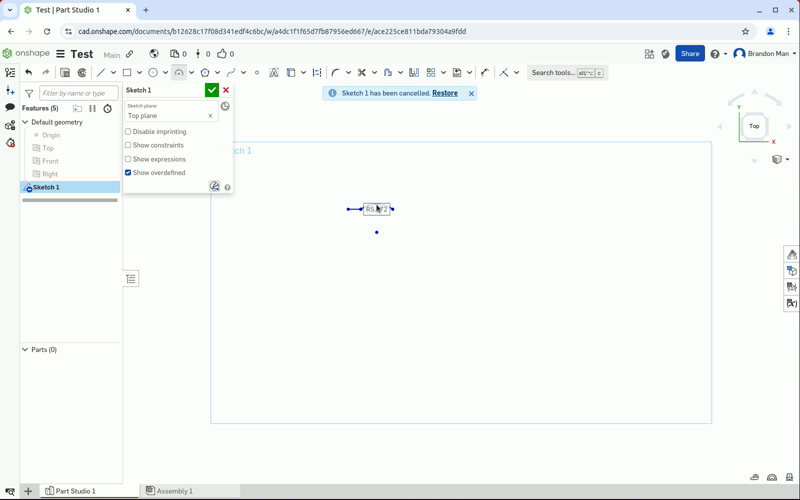
key(l)
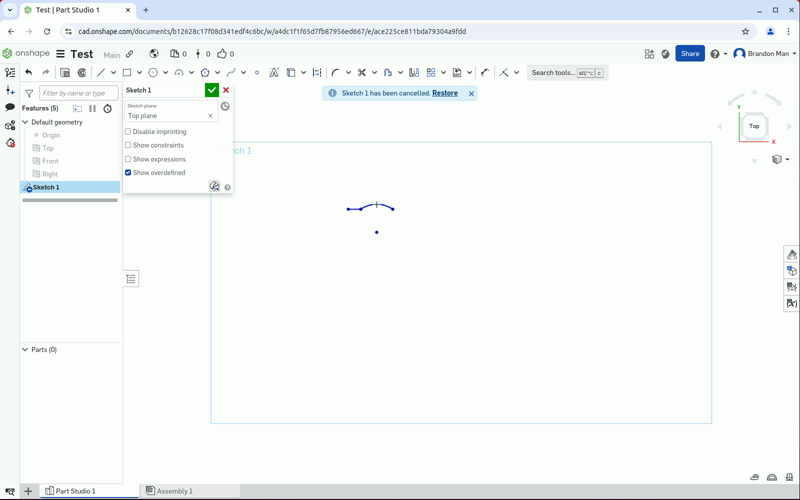
mouse_move(392, 209)
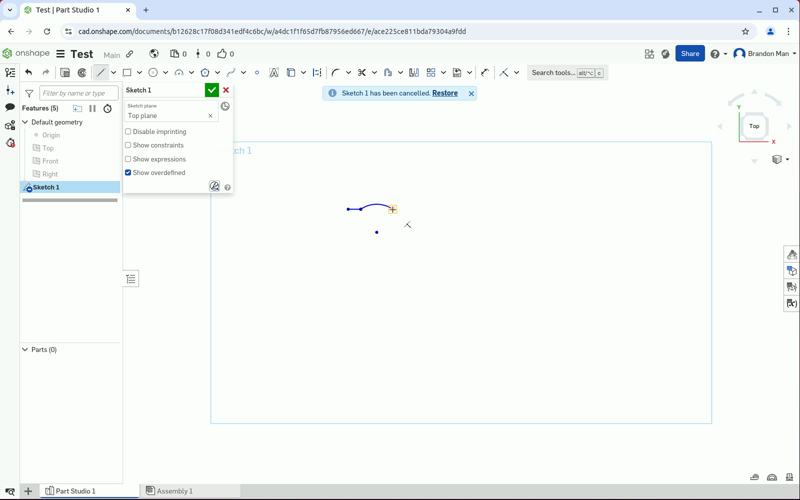
click(392, 209)
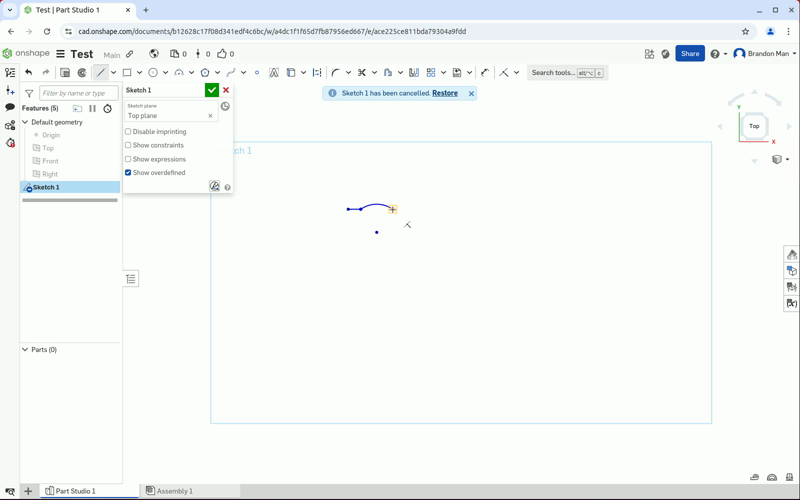
key_down(shift)
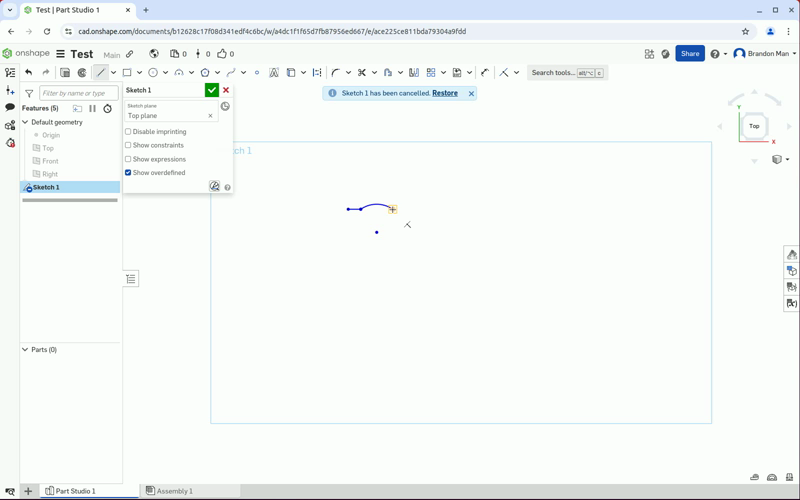
mouse_move(422, 209)
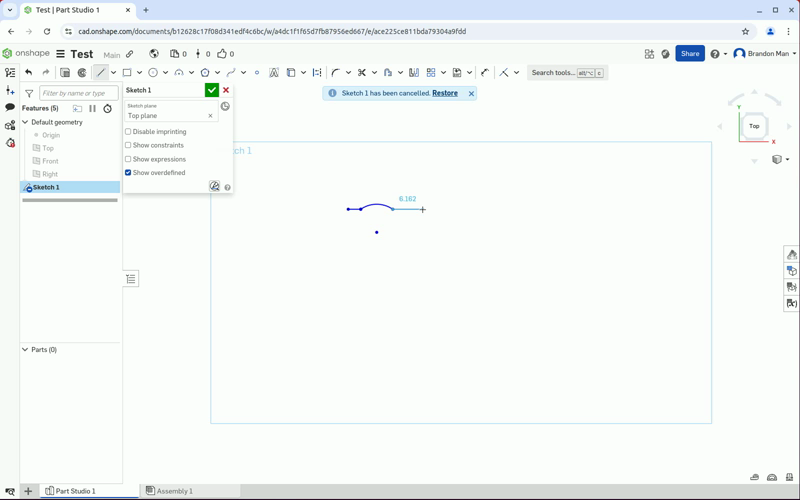
mouse_move(404, 209)
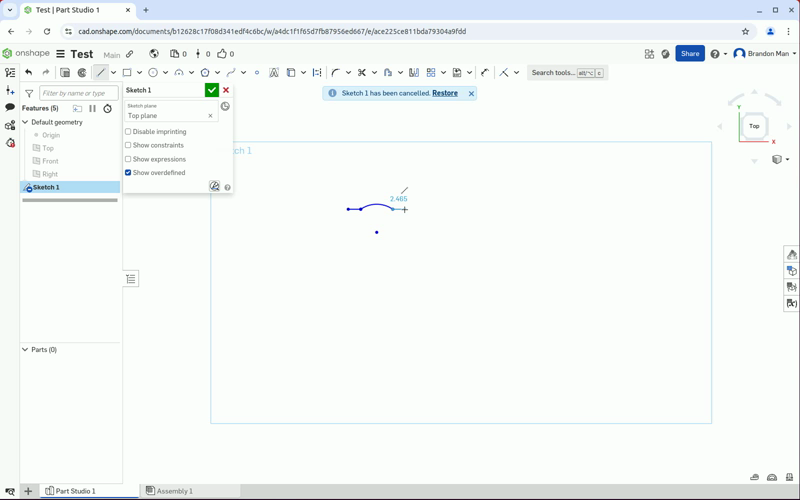
click(404, 209)
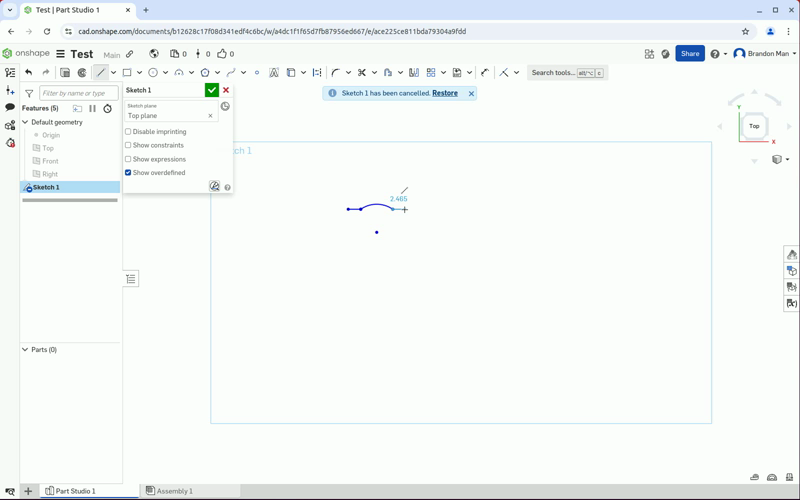
key_up(shift)
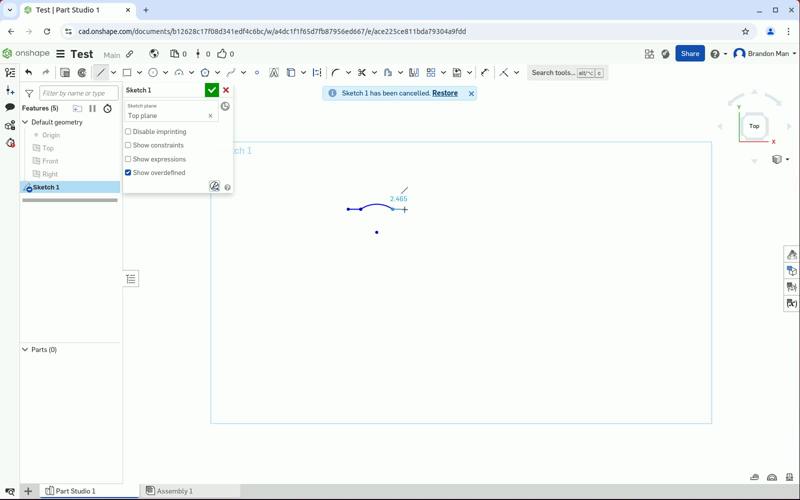
key_down(shift)
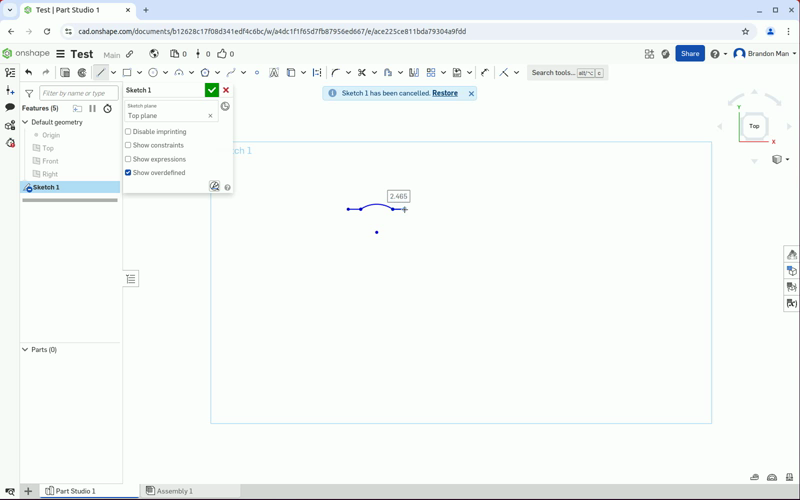
mouse_move(434, 209)
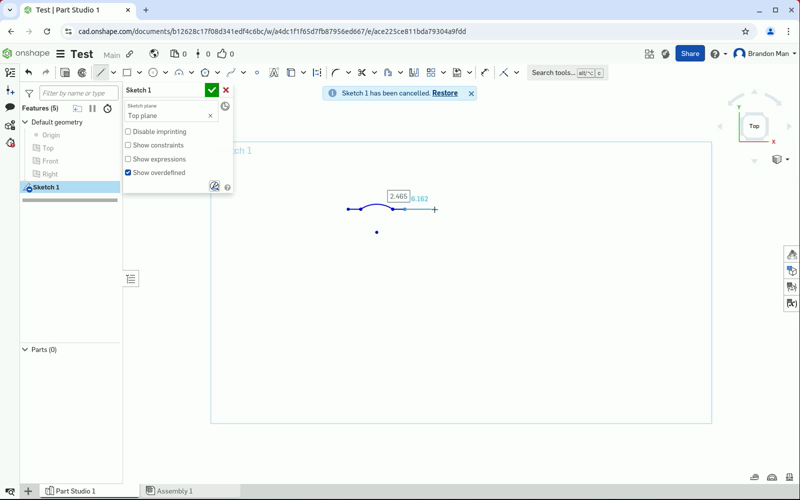
mouse_move(404, 192)
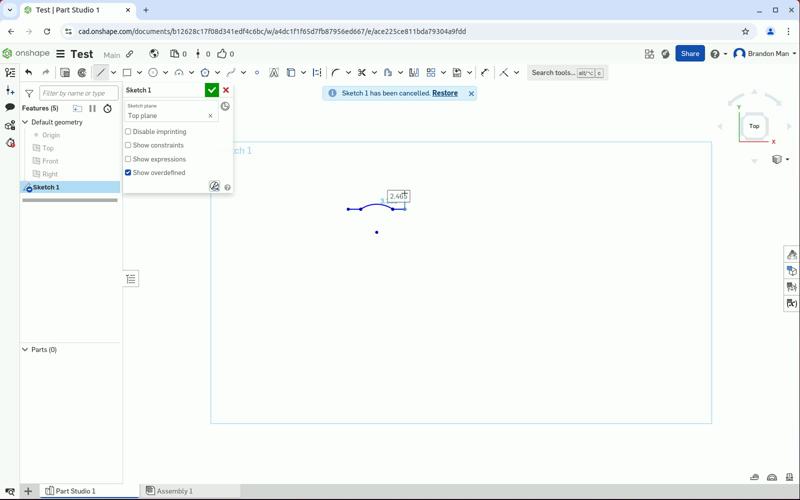
click(404, 192)
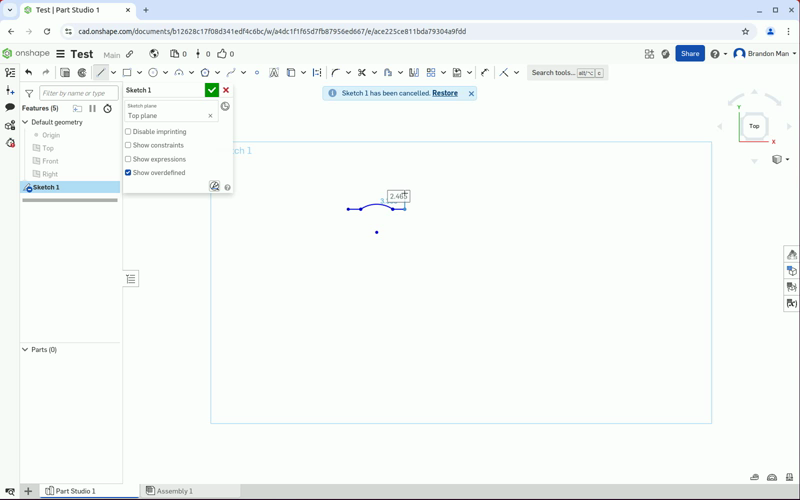
key_up(shift)
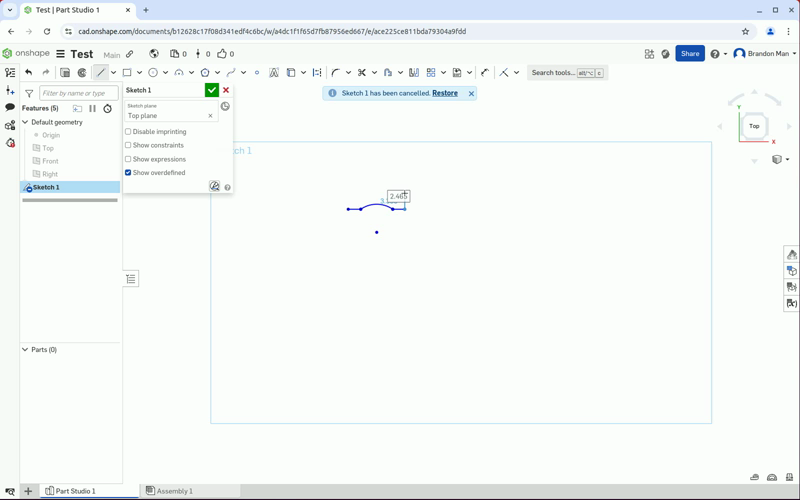
key_down(shift)
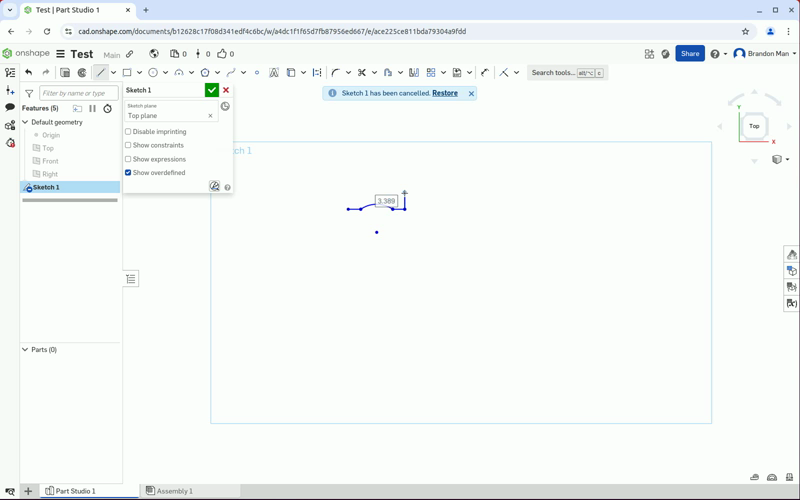
mouse_move(434, 192)
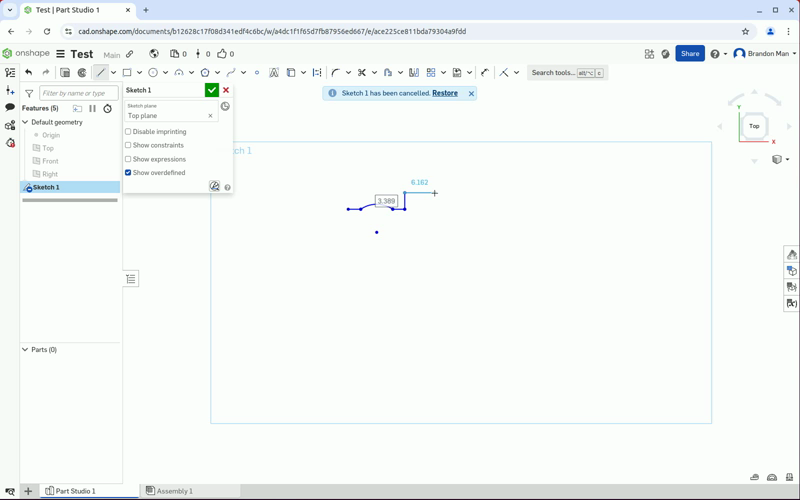
mouse_move(348, 192)
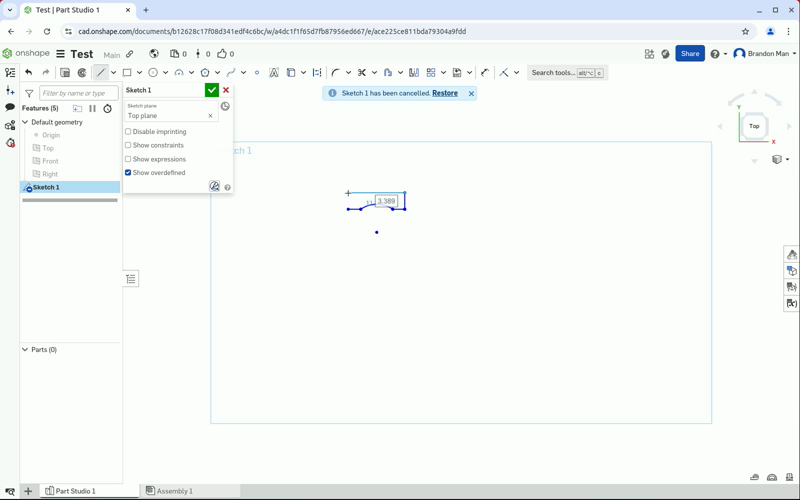
click(348, 192)
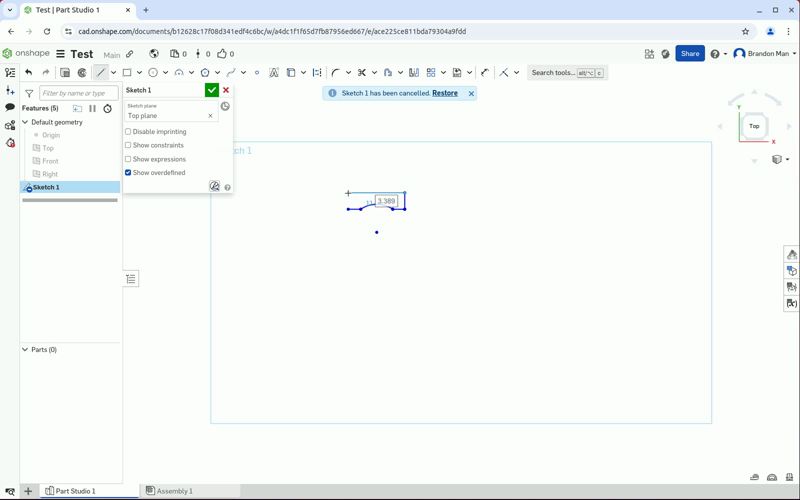
key_up(shift)
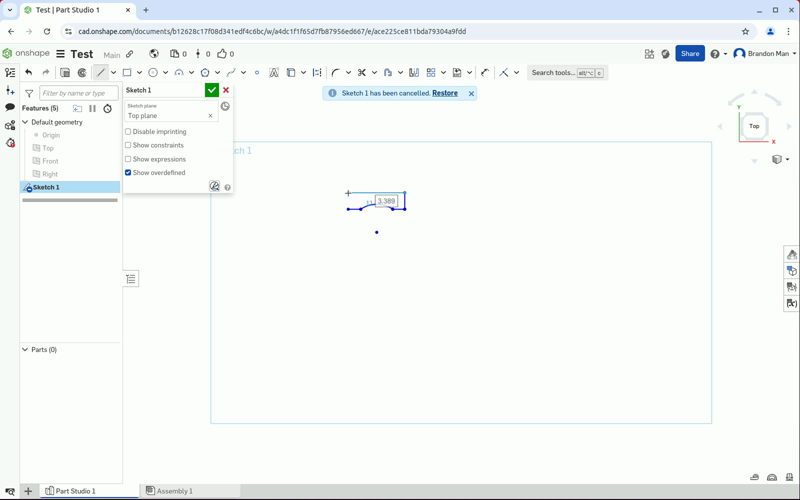
mouse_move(378, 192)
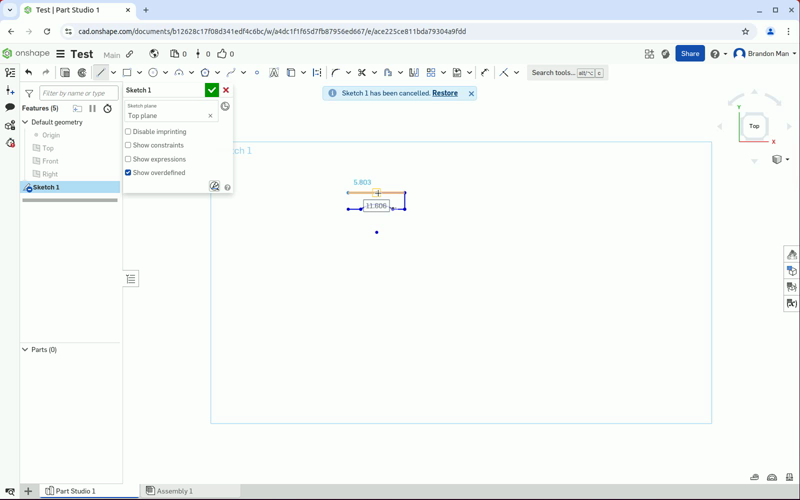
key_down(shift)
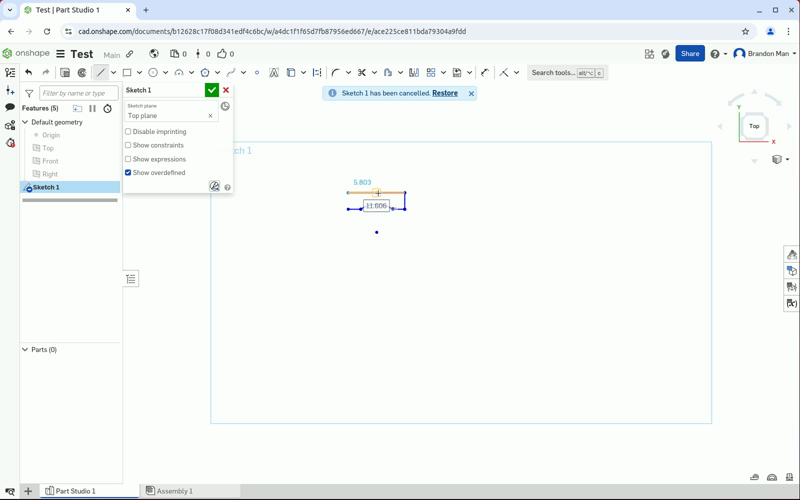
mouse_move(348, 209)
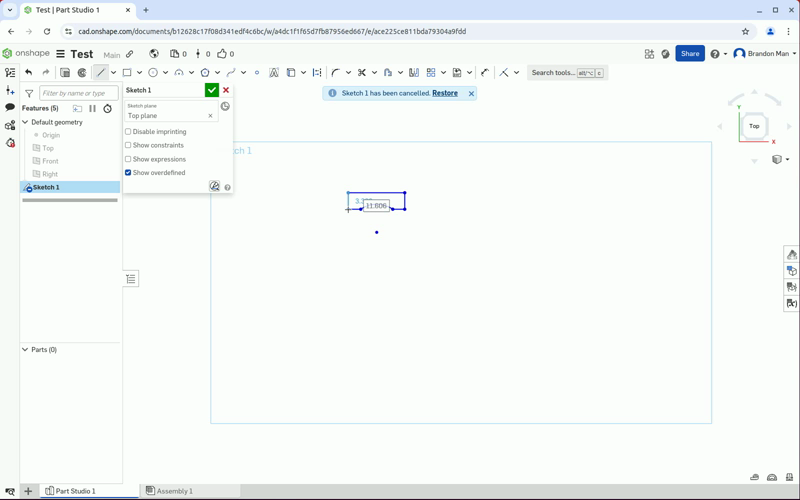
key_up(shift)
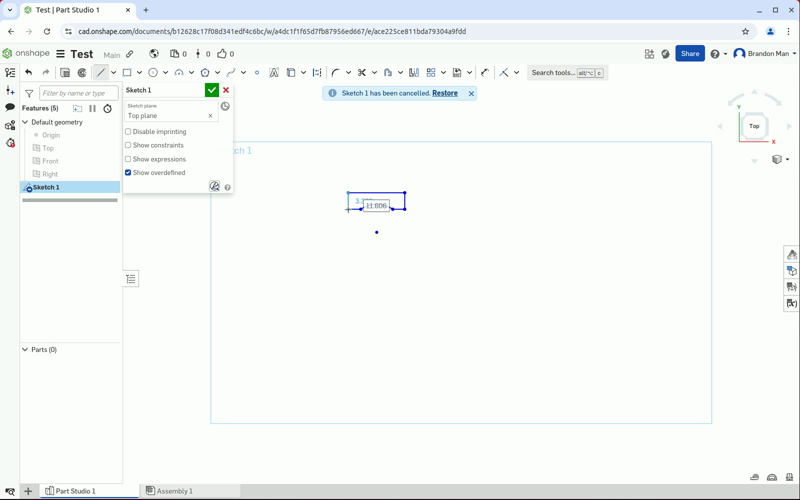
click(348, 209)
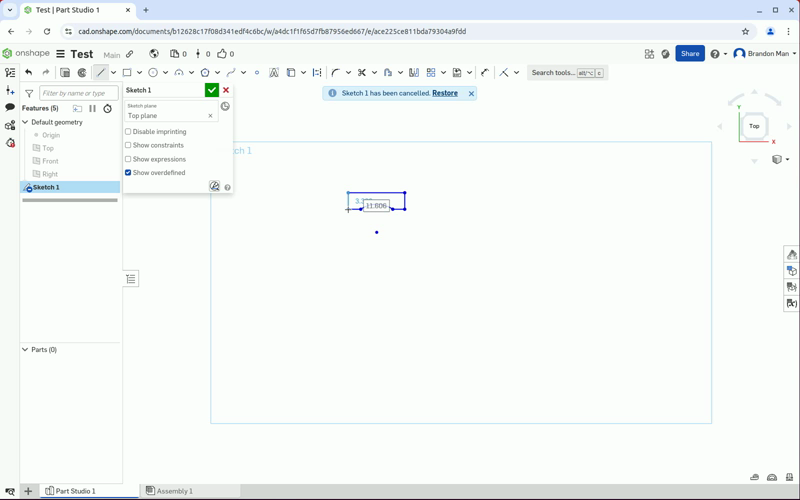
key(esc)
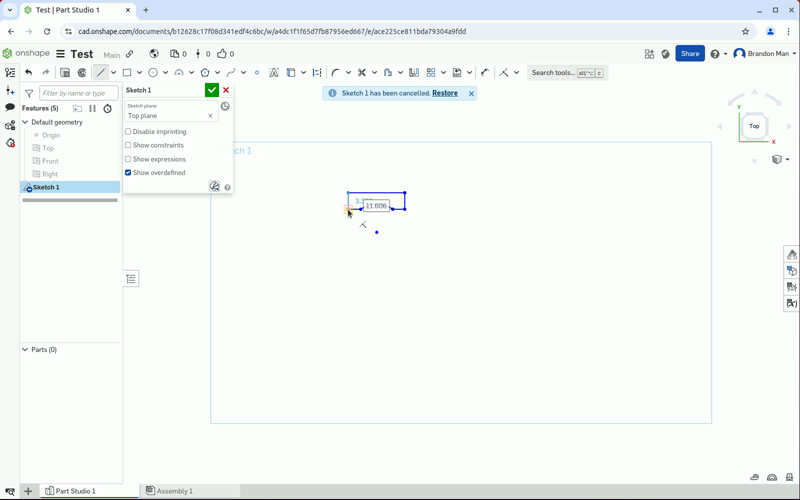
mouse_move(374, 200)
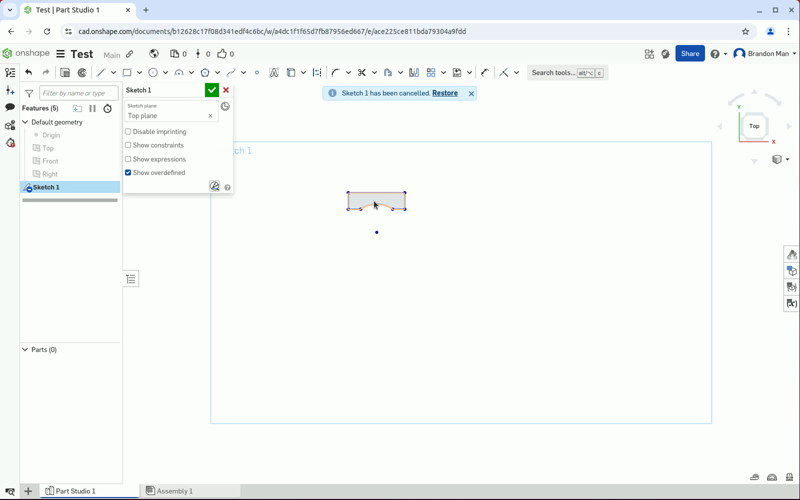
scroll(6)
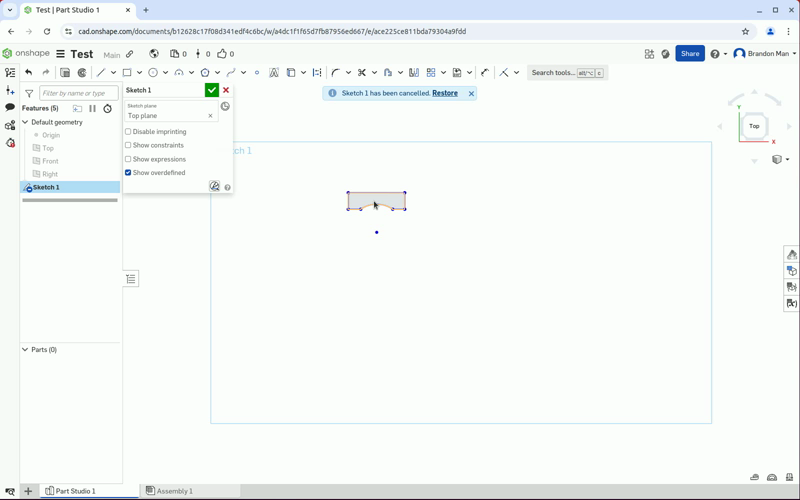
scroll(6)
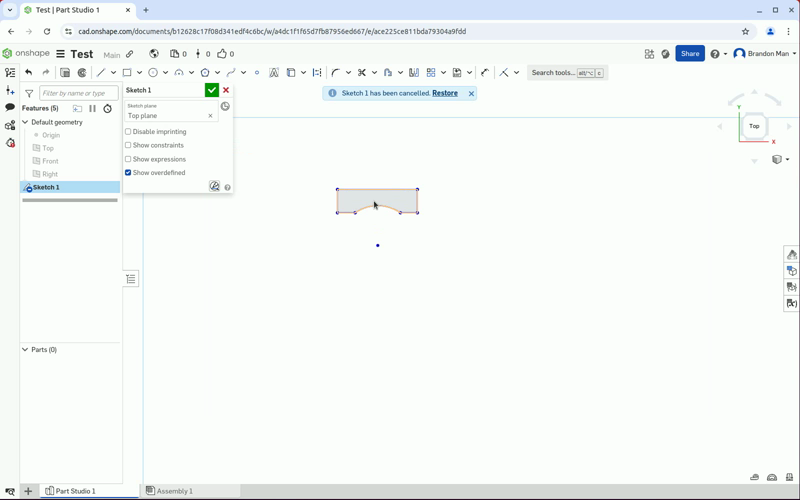
scroll(6)
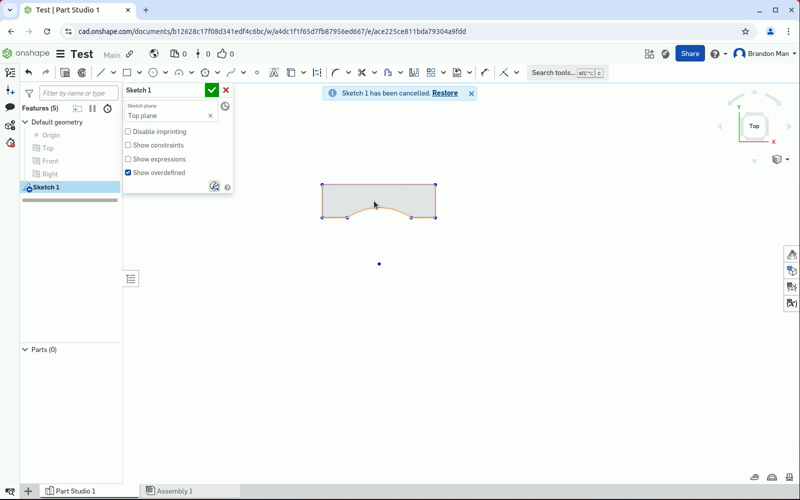
scroll(6)
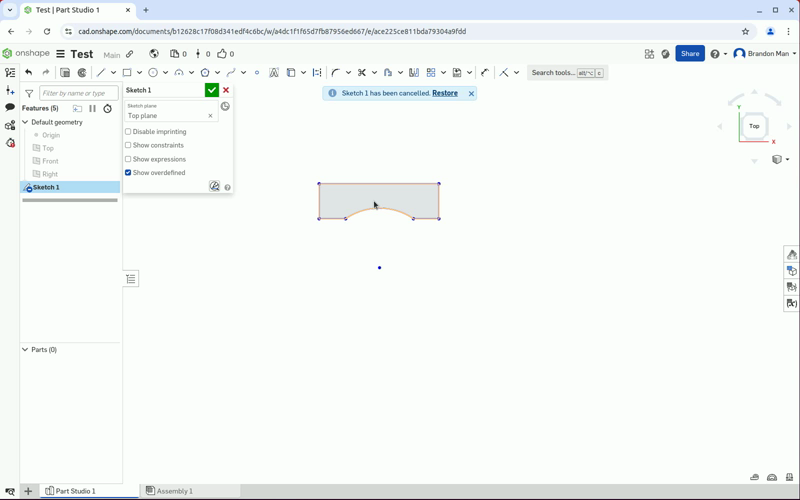
scroll(6)
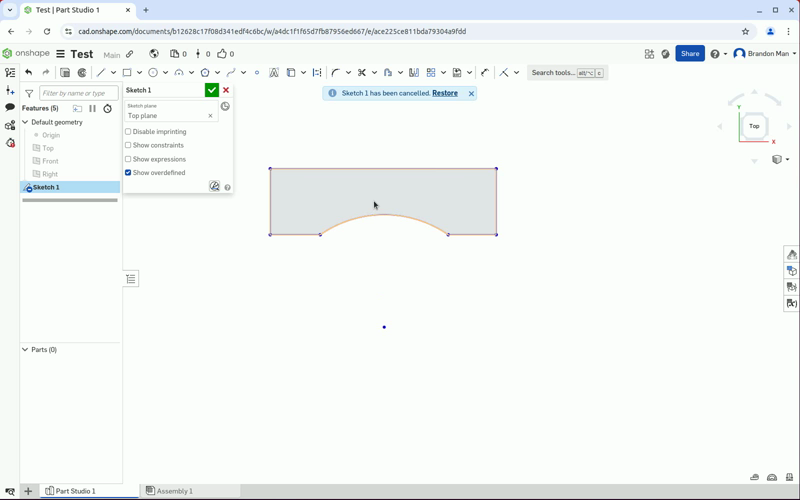
scroll(6)
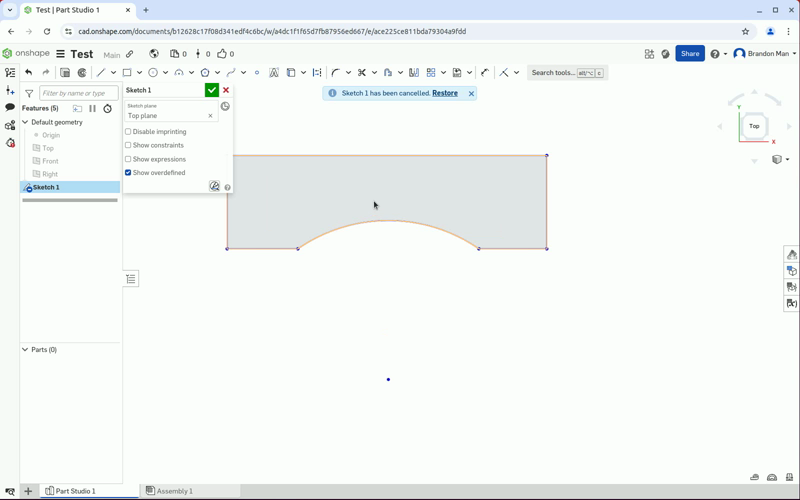
scroll(6)
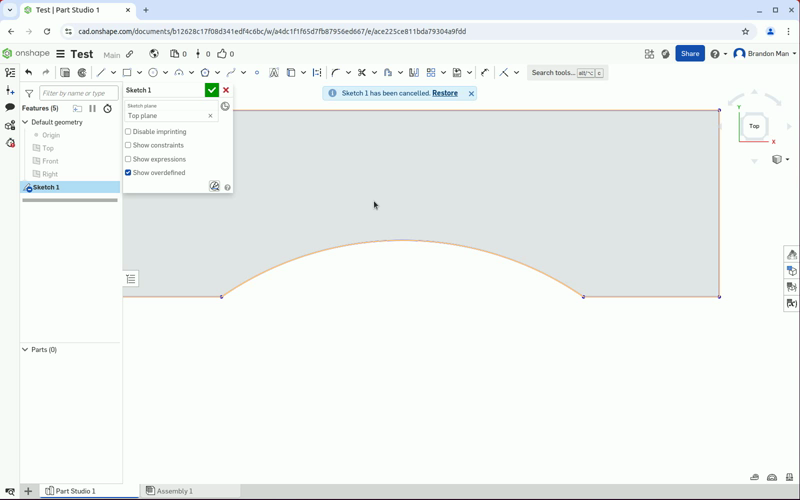
click(374, 200)
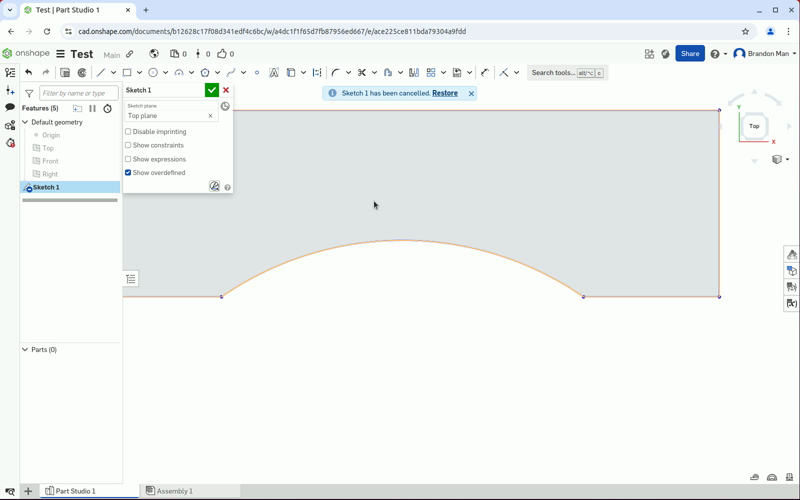
scroll(-6)
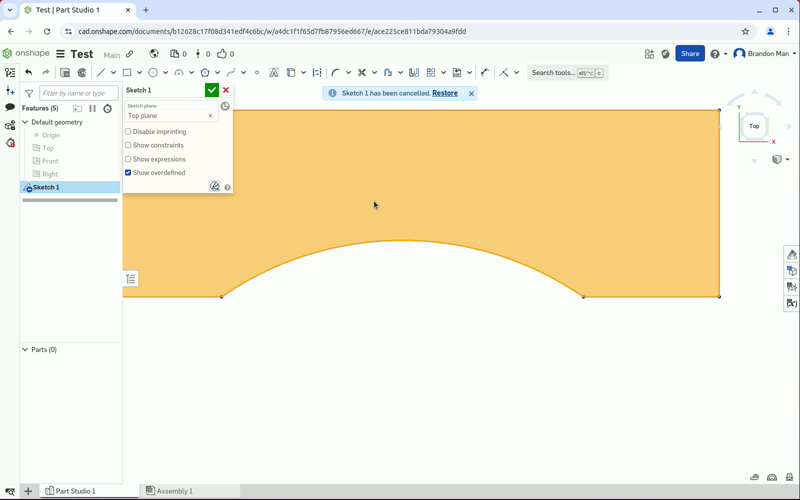
scroll(-6)
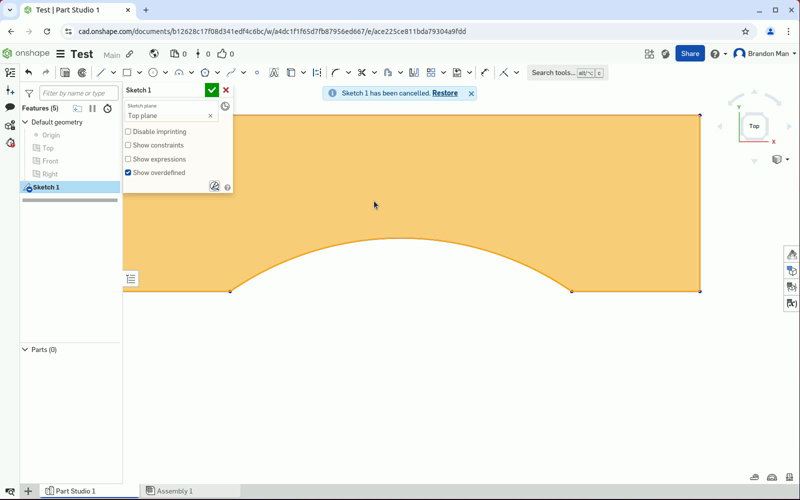
scroll(-6)
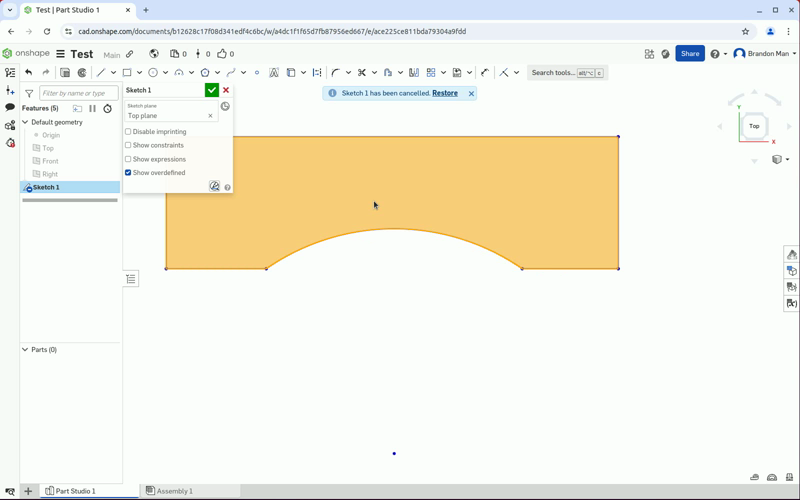
scroll(-6)
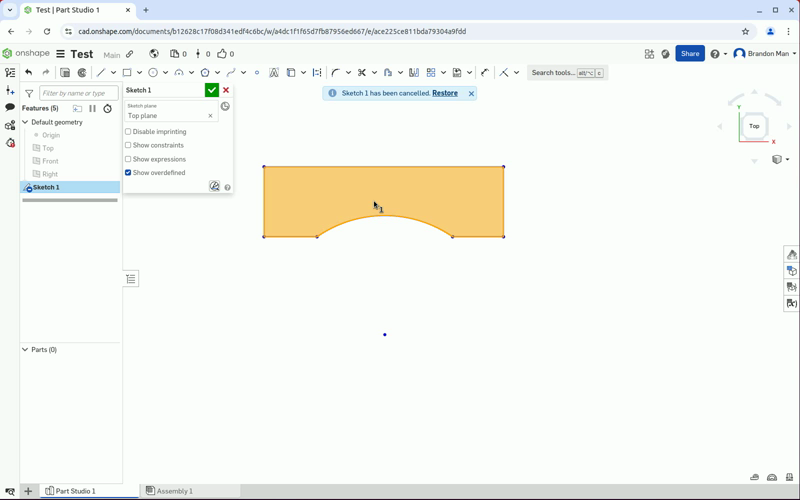
scroll(-6)
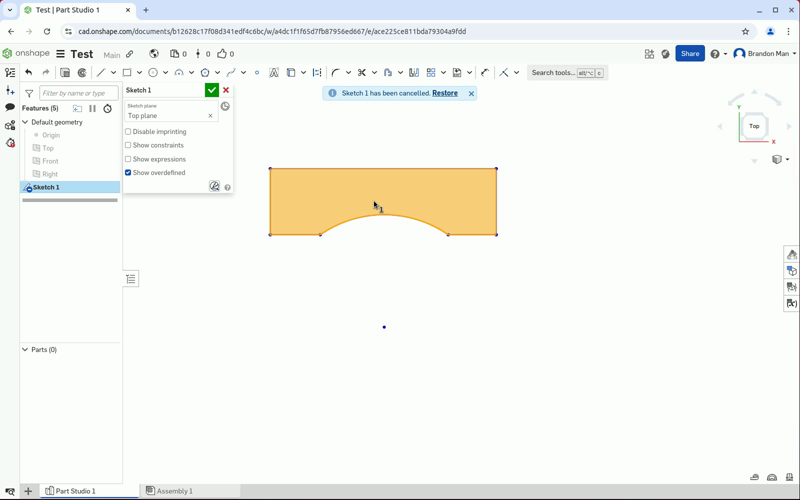
scroll(-6)
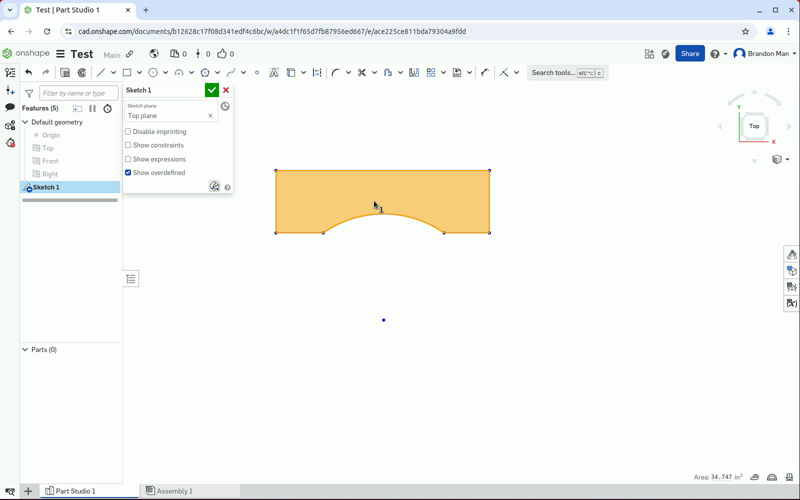
scroll(-6)
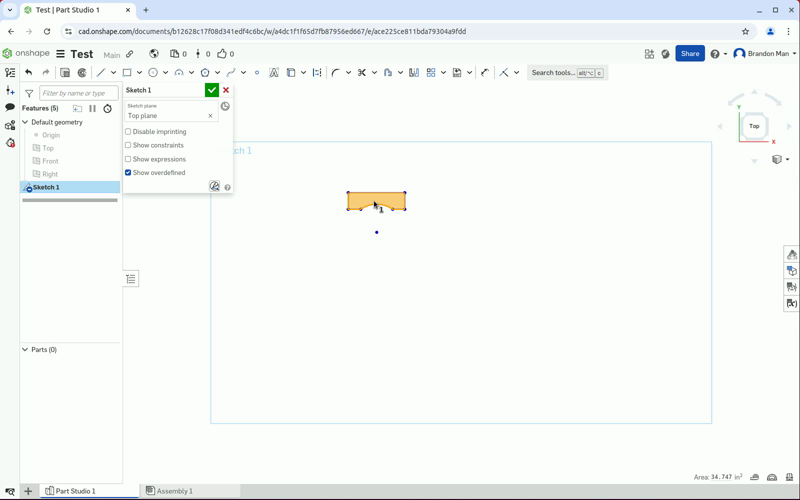
mouse_move(73, 352)
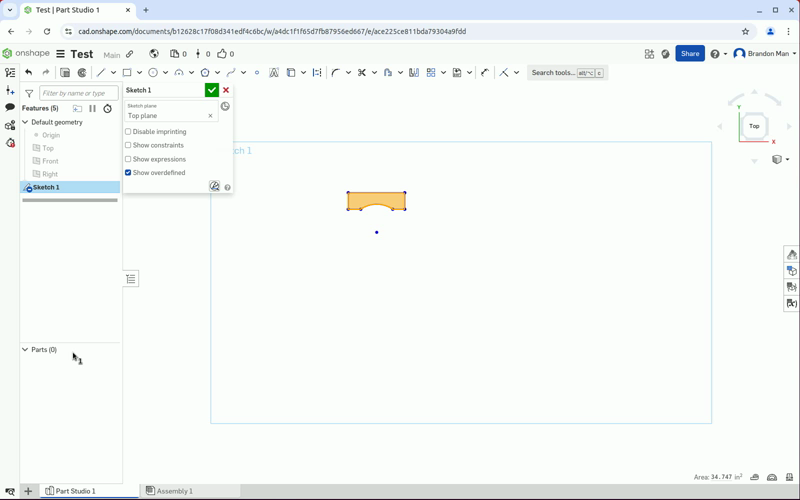
key(shift+y)
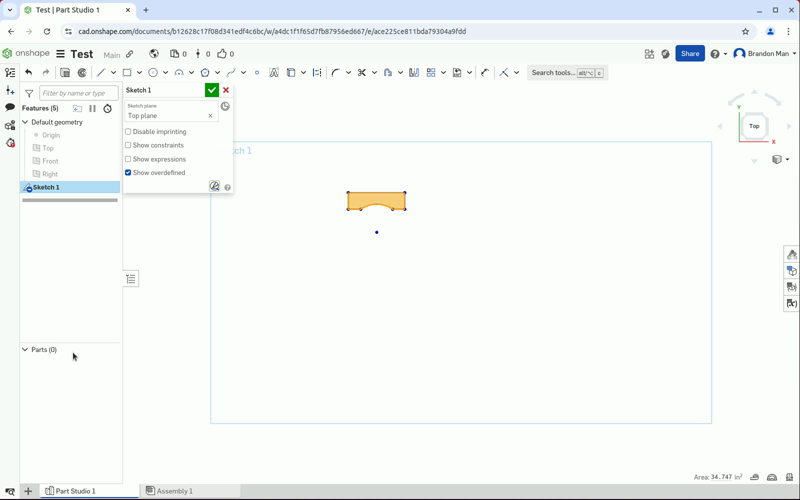
key(shift+e)
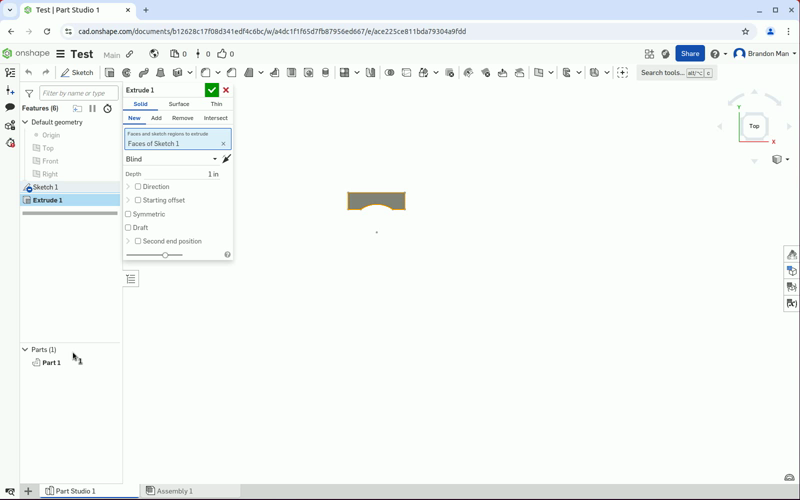
mouse_move(143, 106)
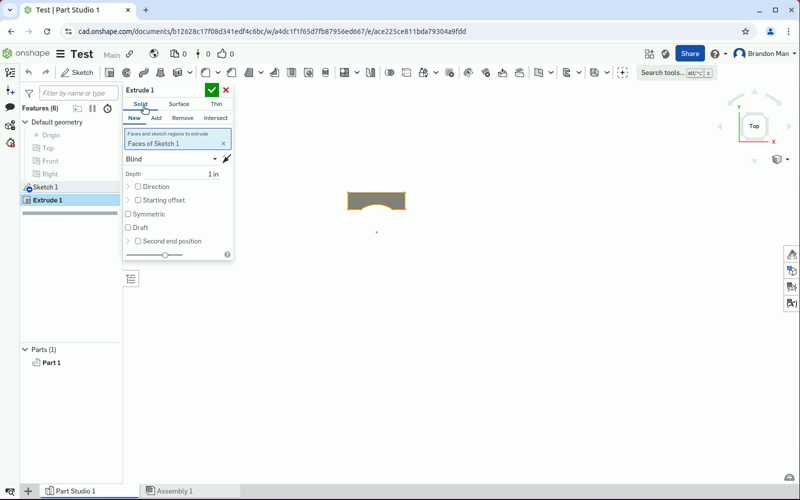
click(143, 106)
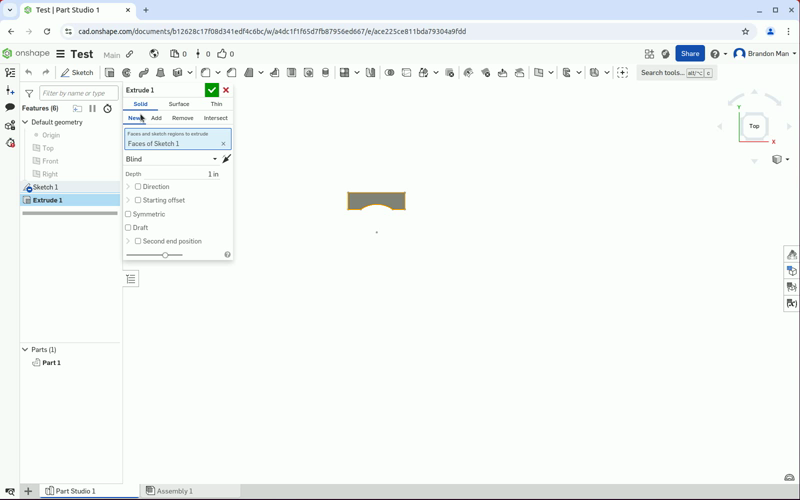
mouse_move(137, 120)
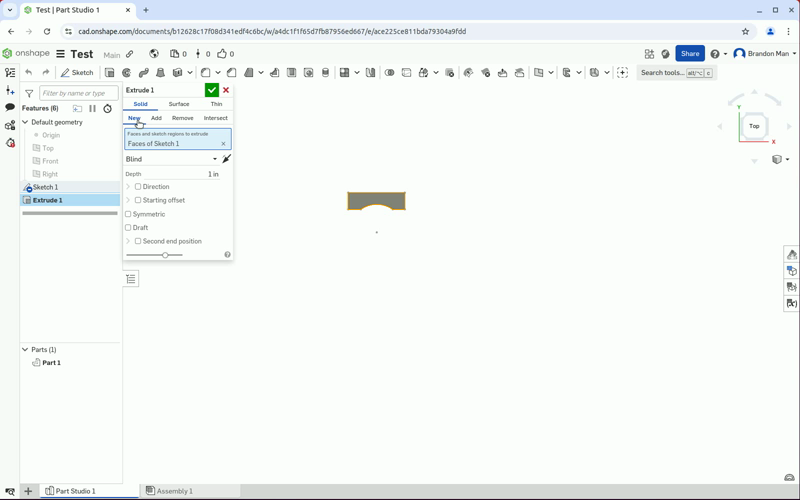
click(137, 120)
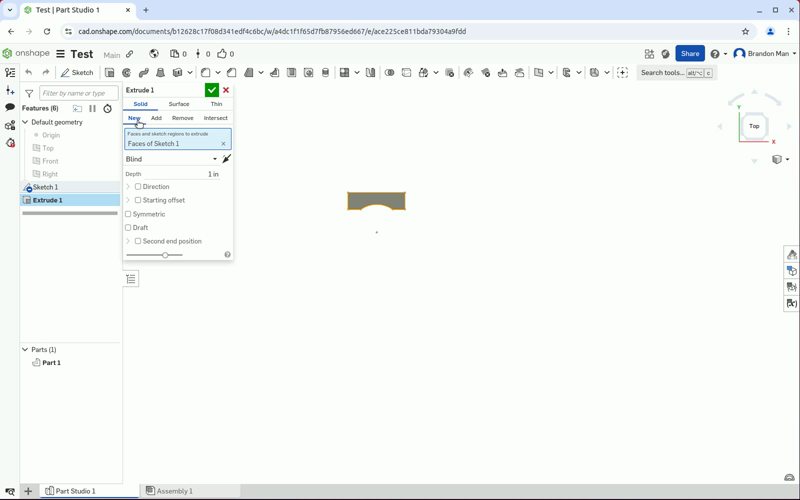
key(tab, 4)
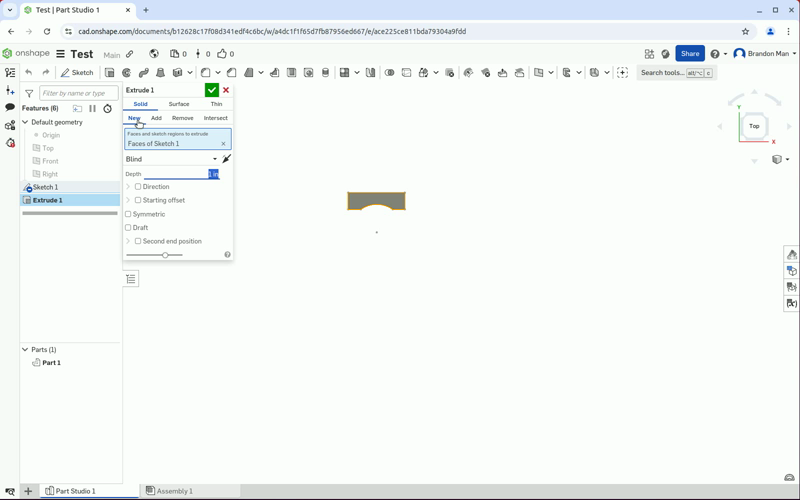
text(12.276)
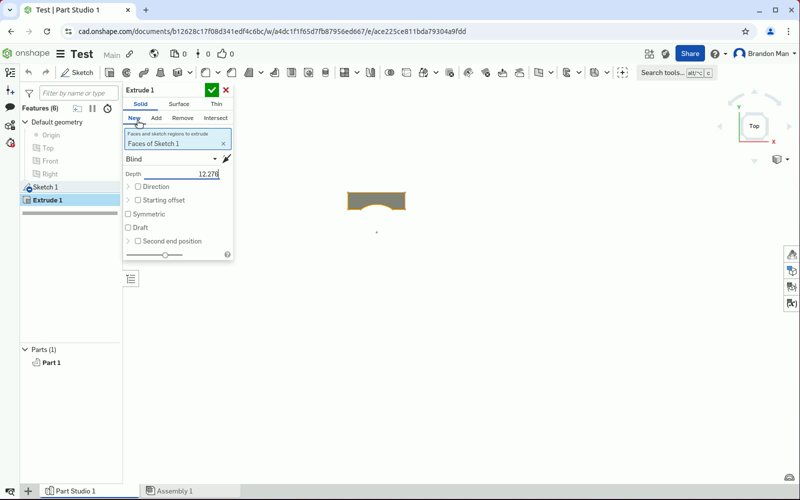
key(enter)
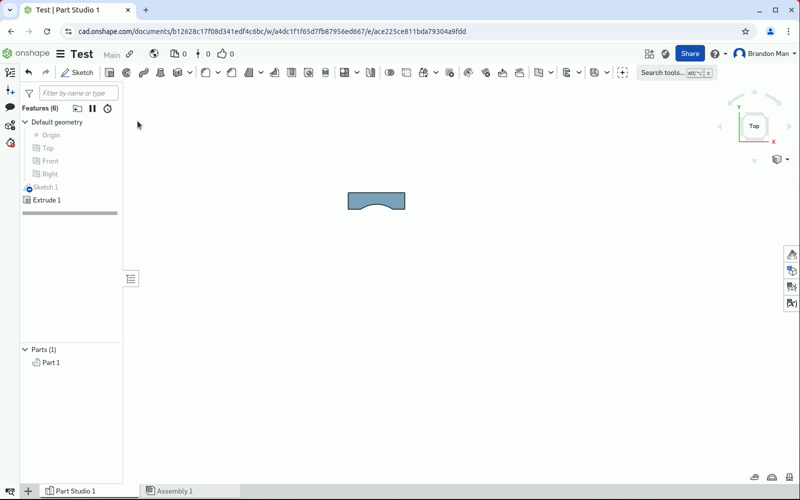
key(shift+h)
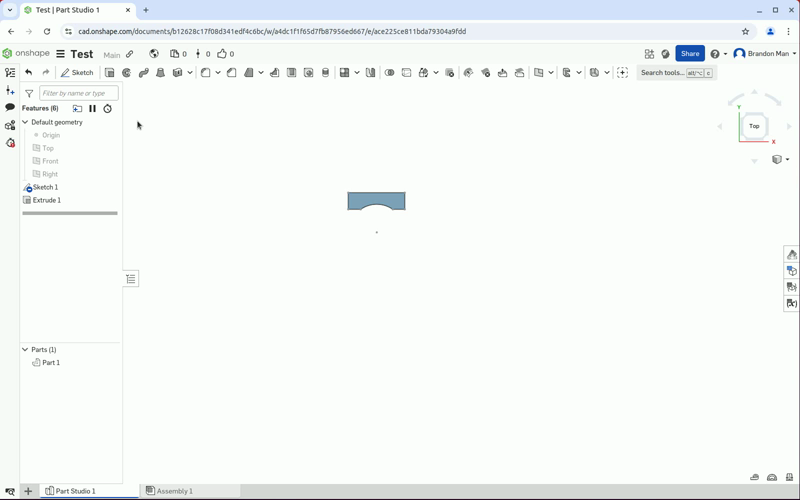
key(shift+h)
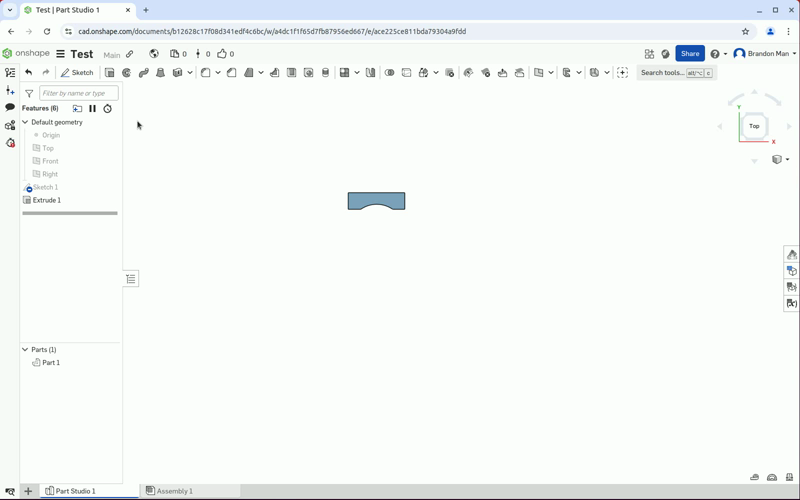
mouse_move(73, 189)
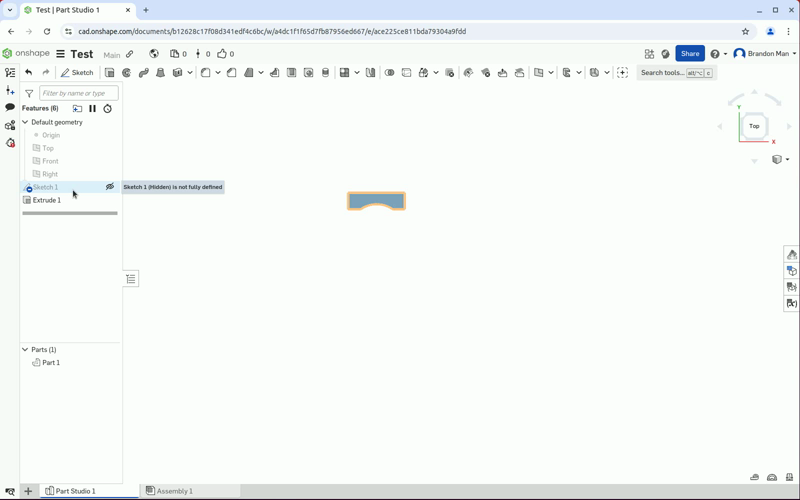
click(73, 189)
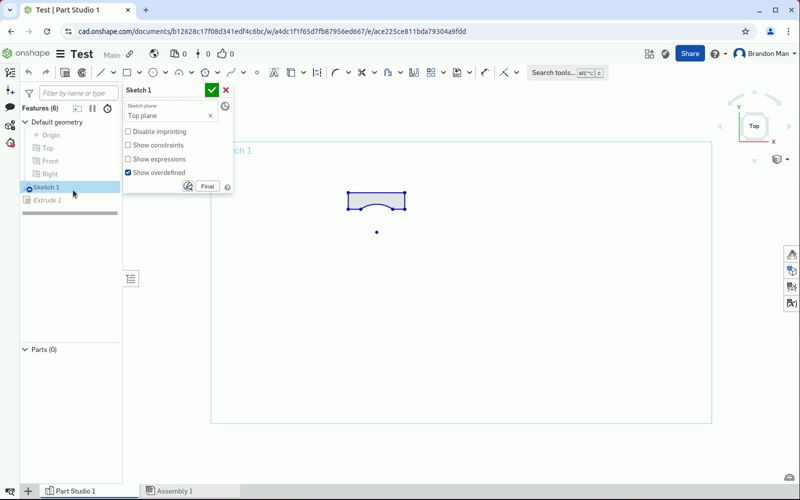
mouse_move(229, 92)
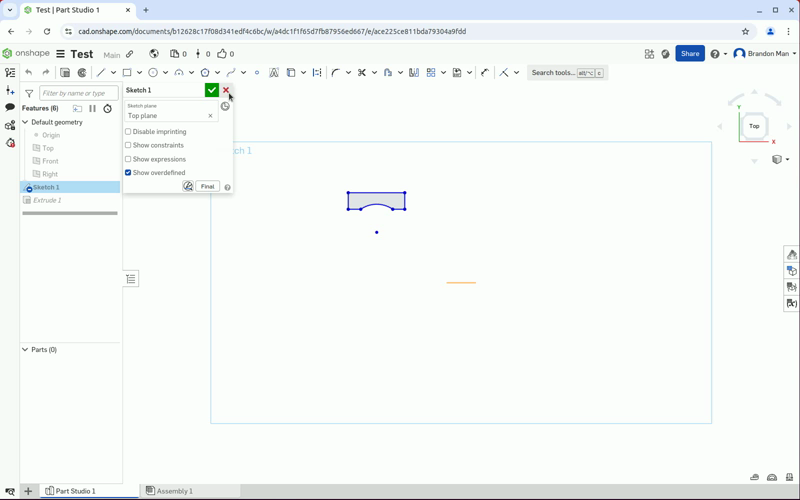
click(229, 92)
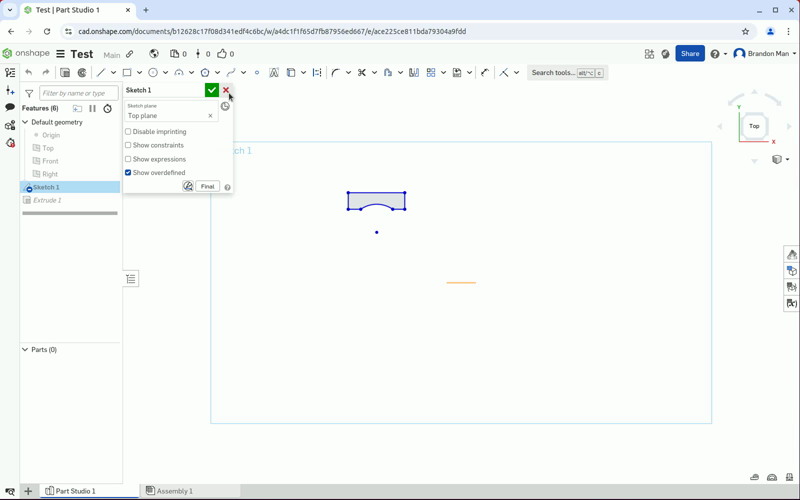
key(shift+s)
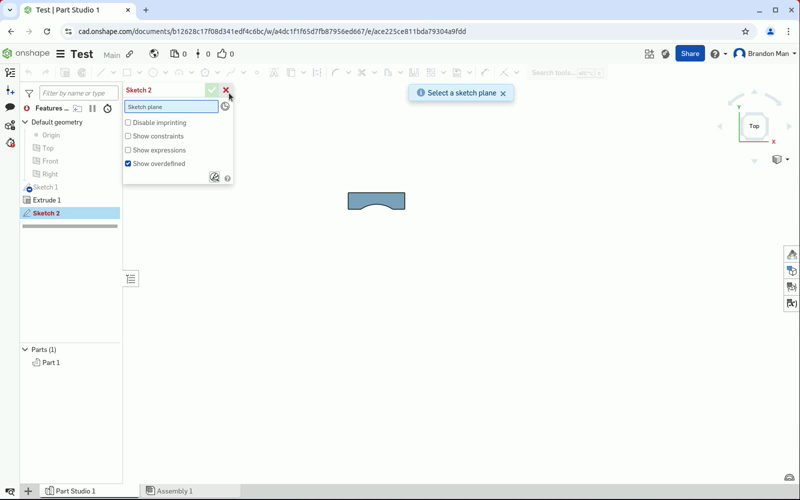
mouse_move(73, 150)
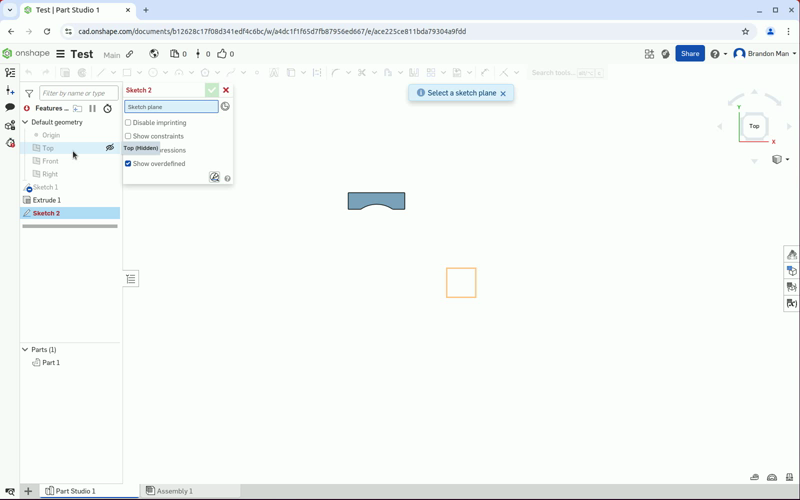
click(73, 150)
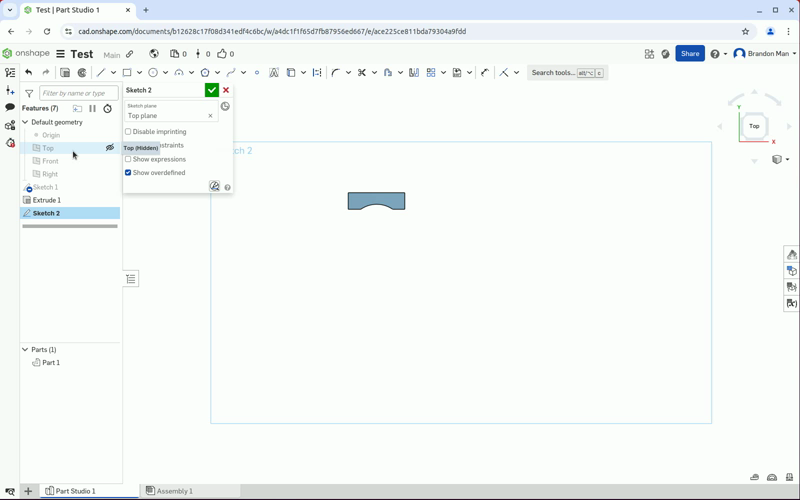
mouse_move(73, 352)
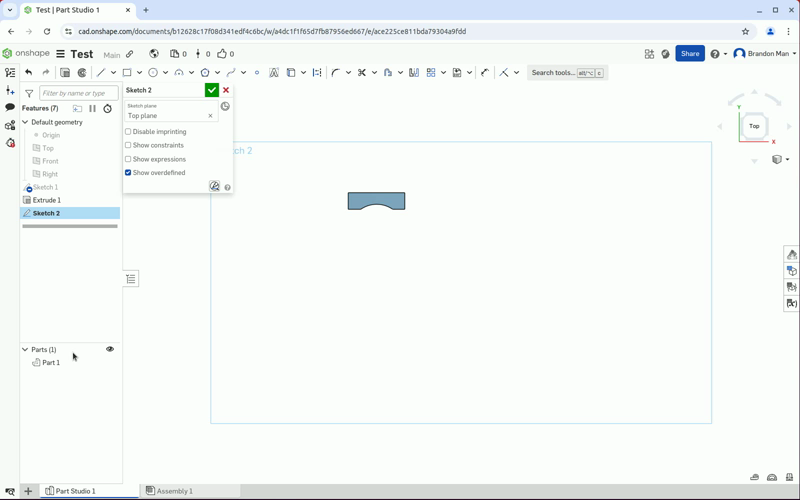
key(y)
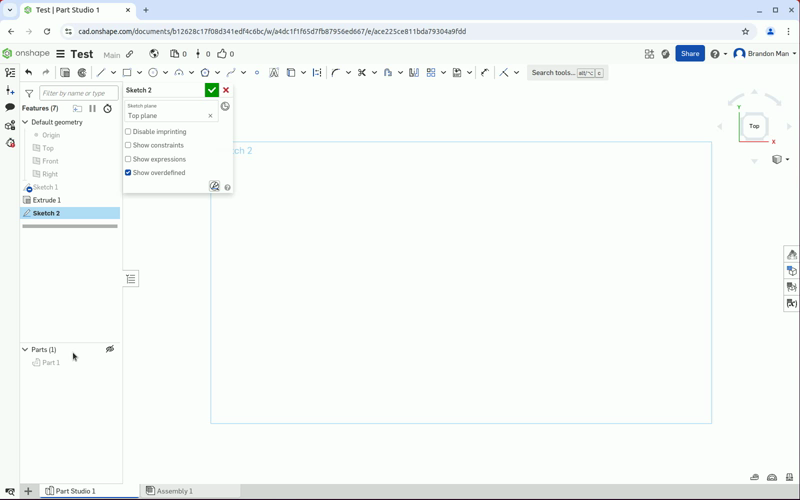
key(a)
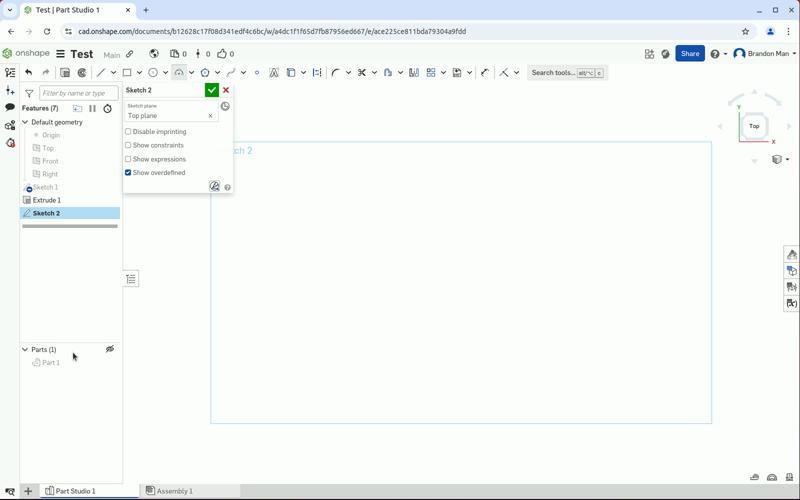
key_down(shift)
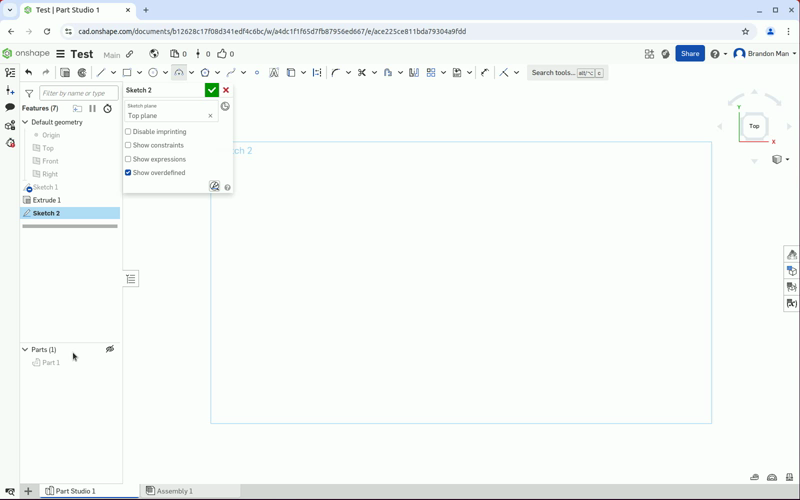
mouse_move(361, 209)
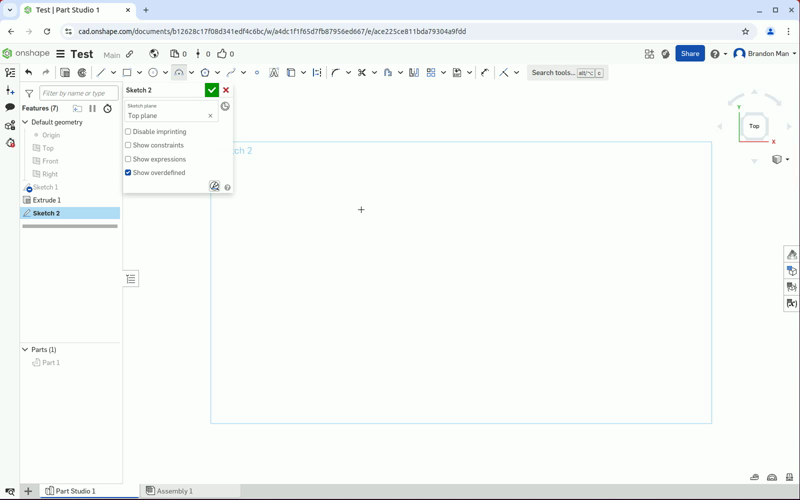
click(361, 209)
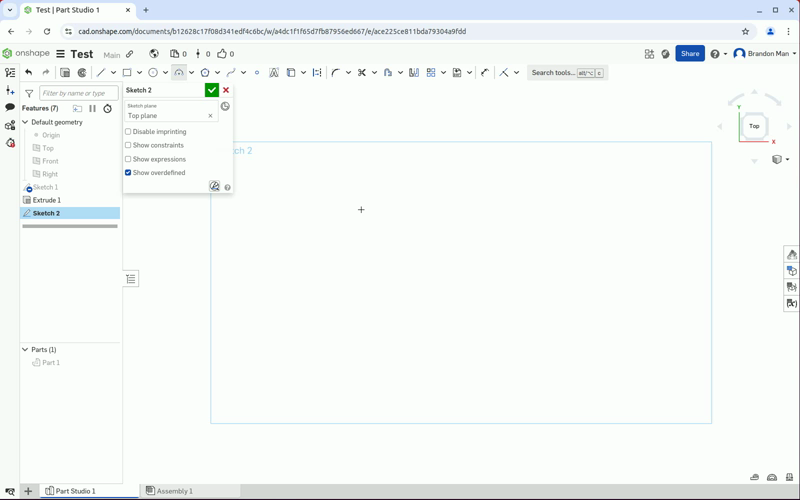
key_up(shift)
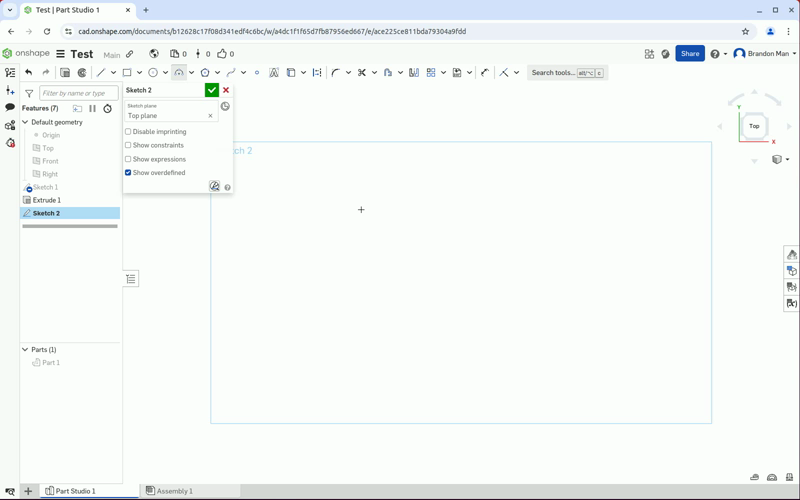
key_down(shift)
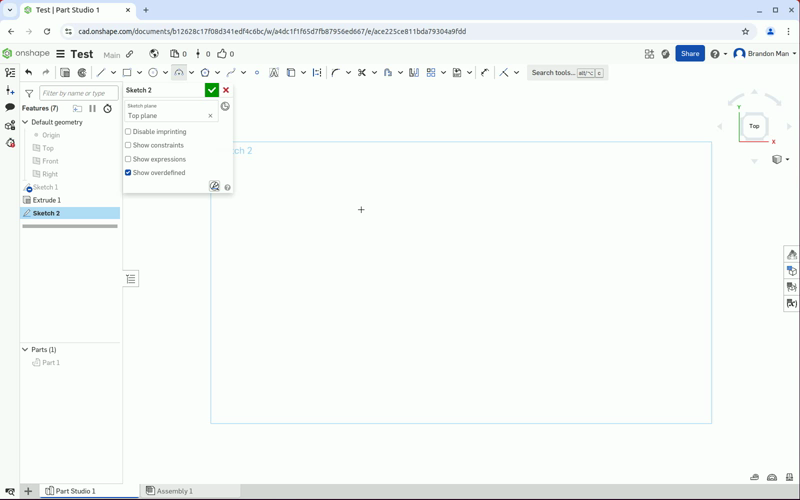
mouse_move(393, 209)
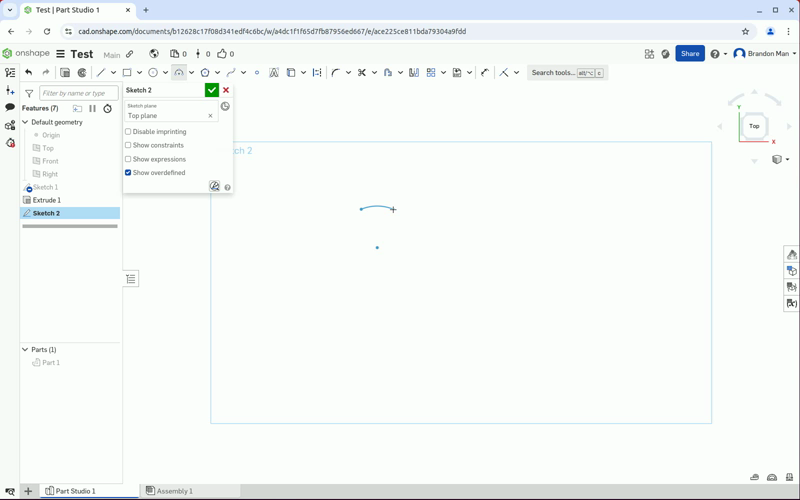
click(393, 209)
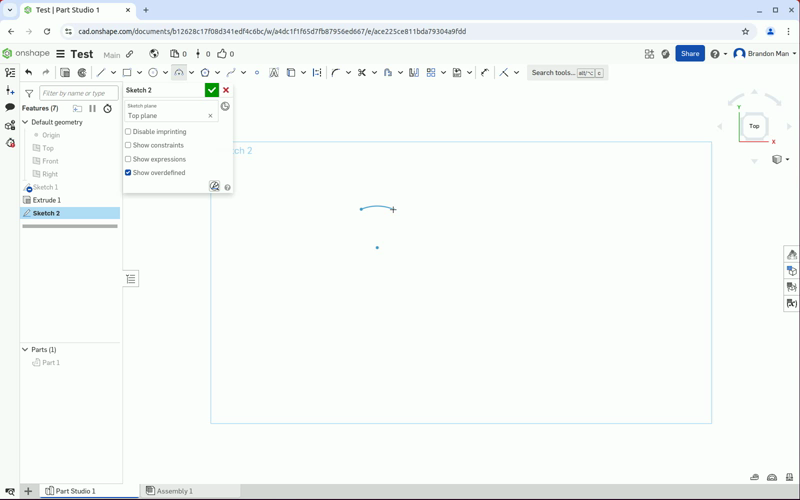
mouse_move(377, 259)
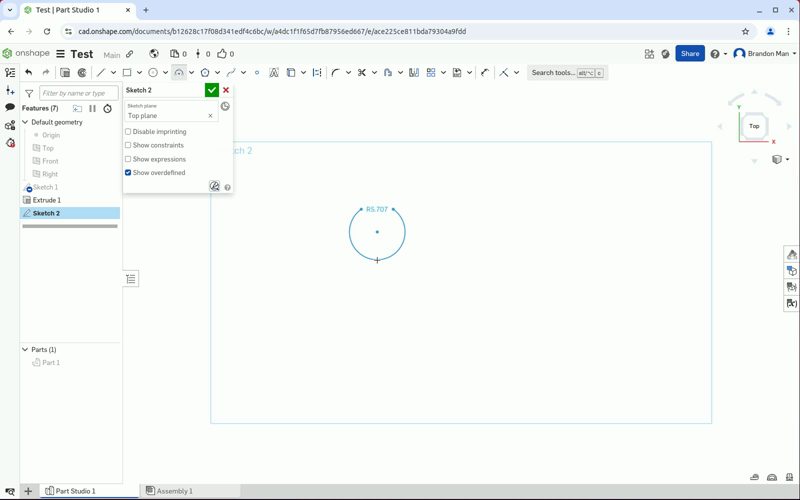
click(377, 259)
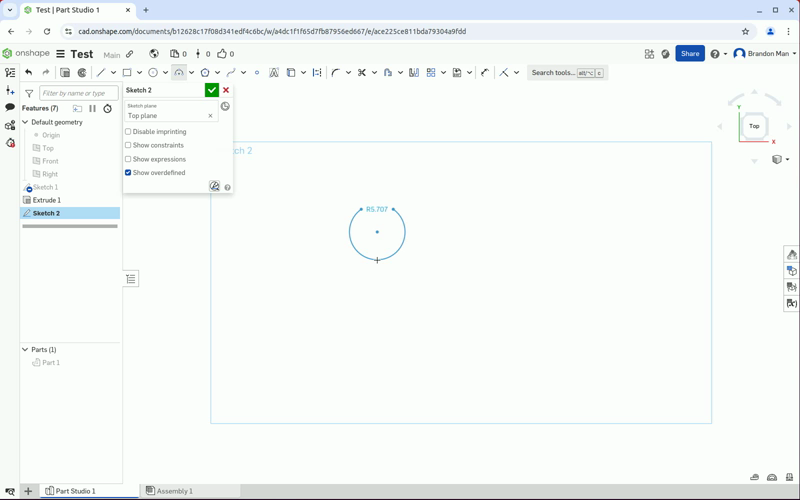
key_up(shift)
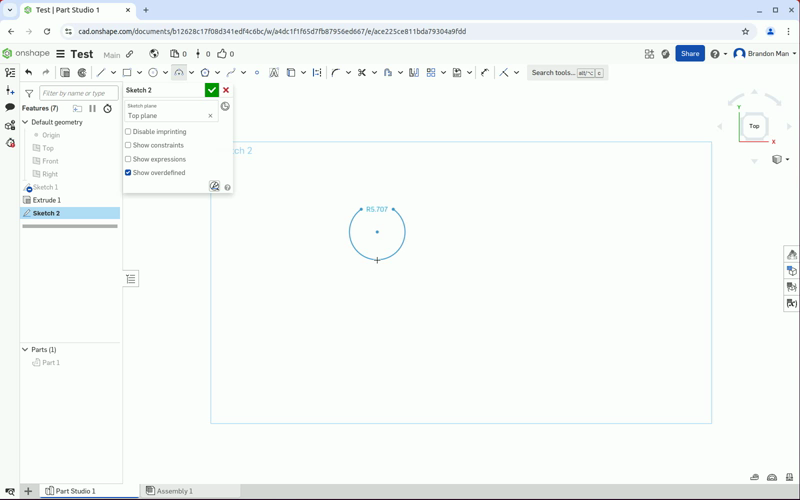
key(esc)
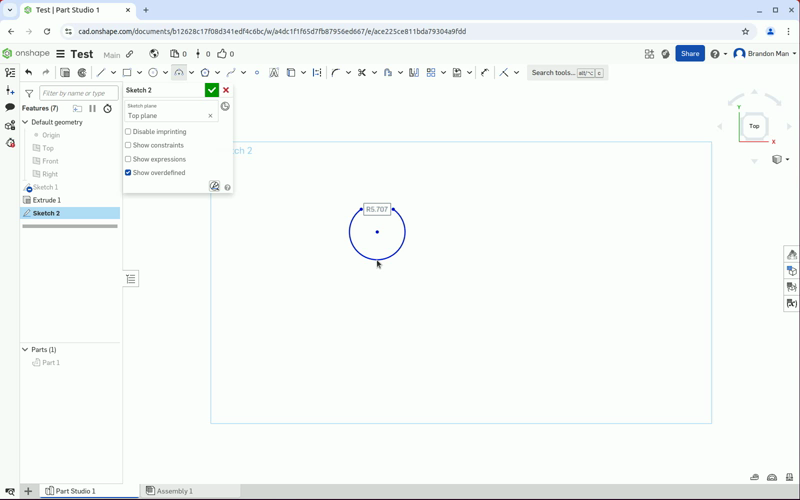
key(l)
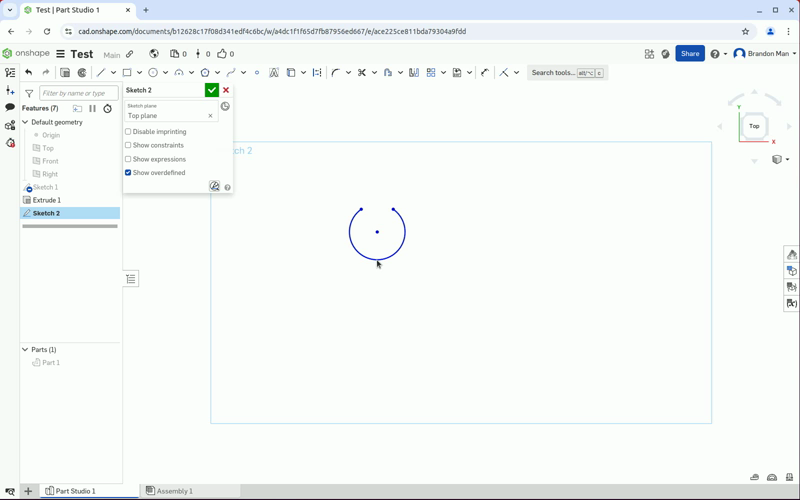
mouse_move(393, 209)
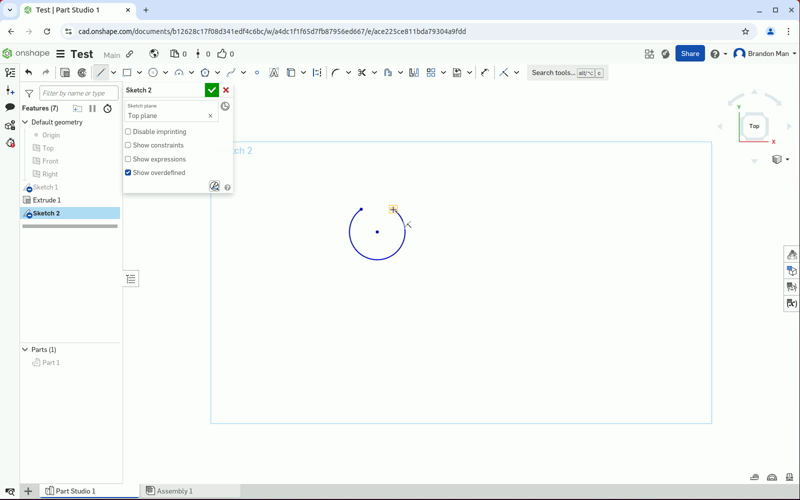
click(393, 209)
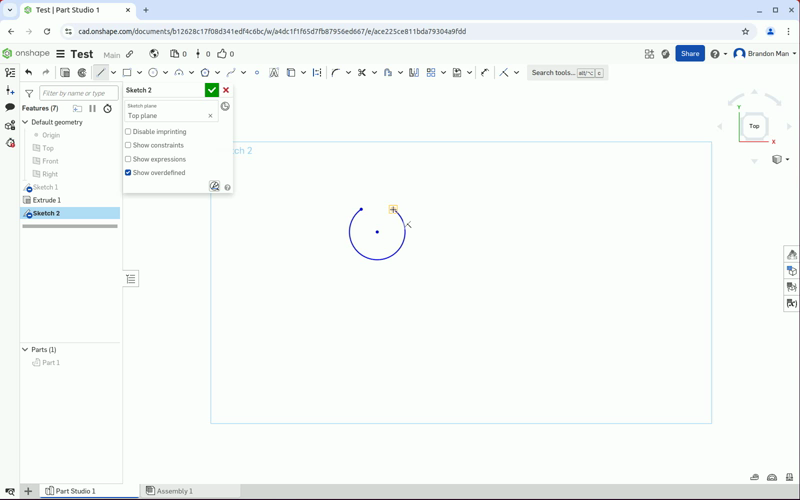
mouse_move(423, 209)
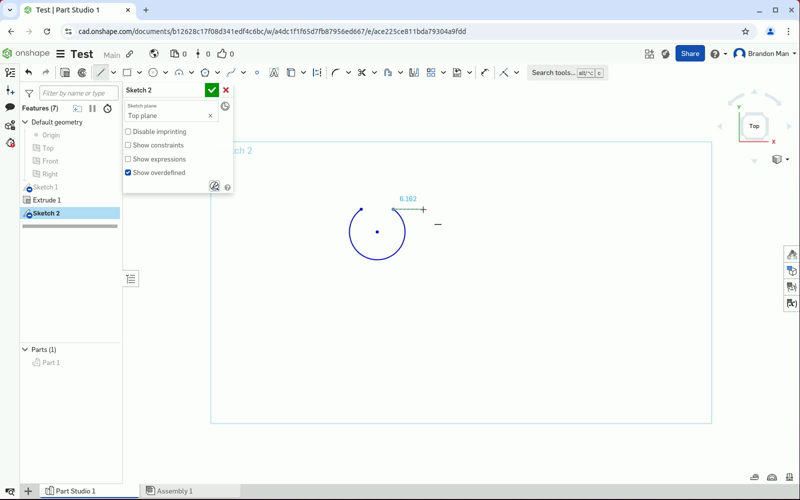
key_down(shift)
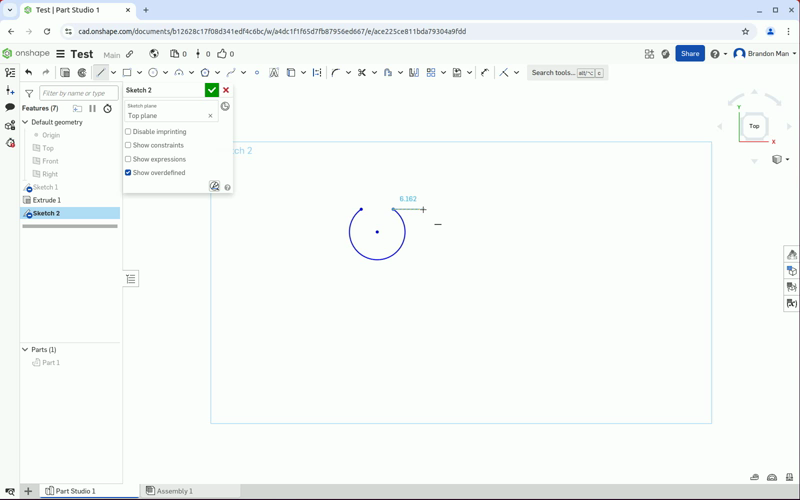
mouse_move(361, 209)
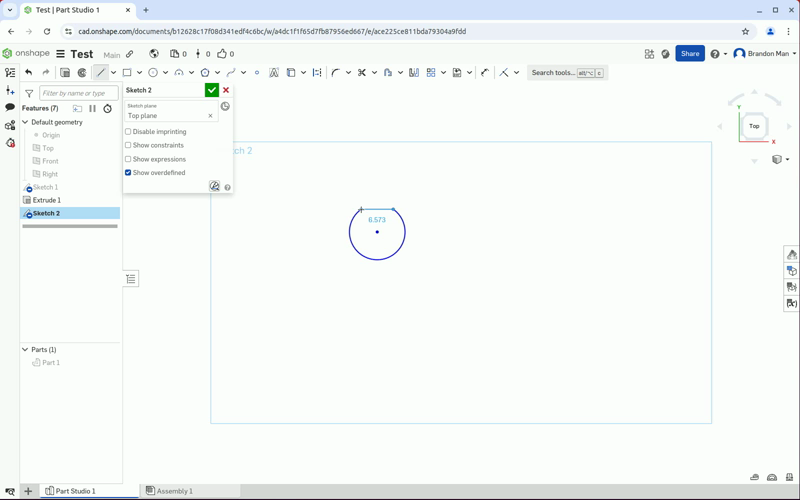
key_up(shift)
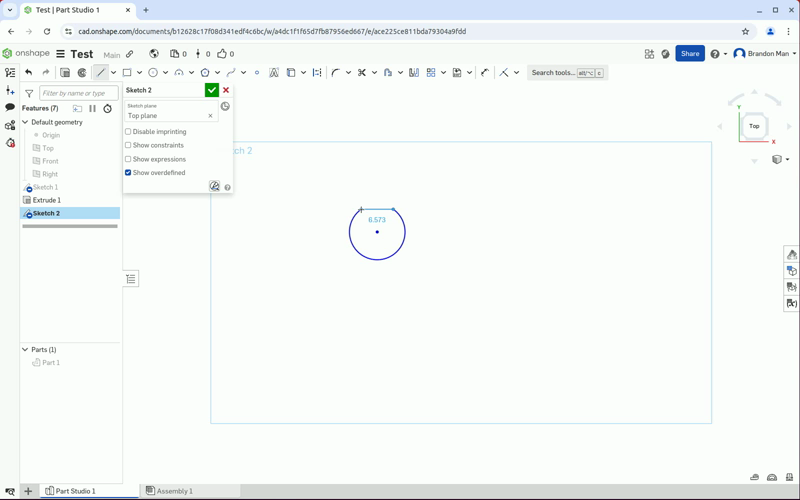
click(361, 209)
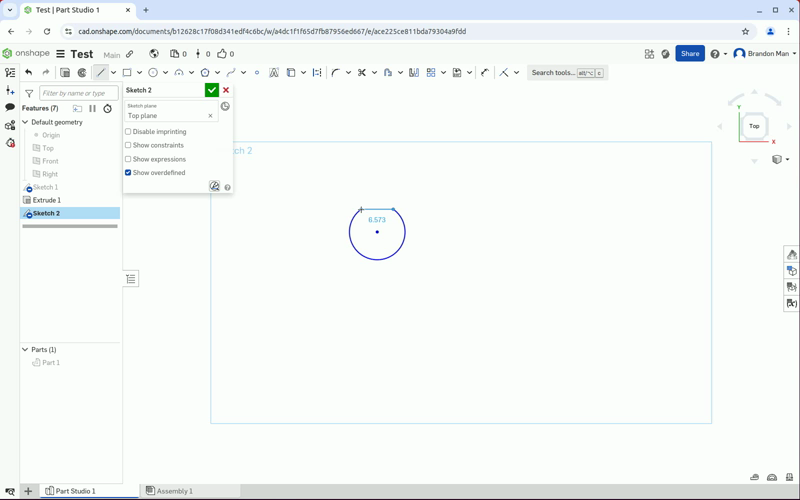
key(esc)
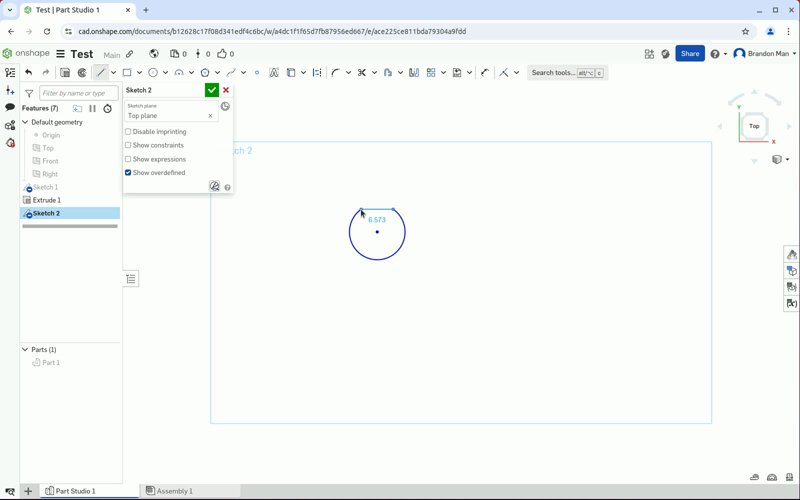
mouse_move(377, 225)
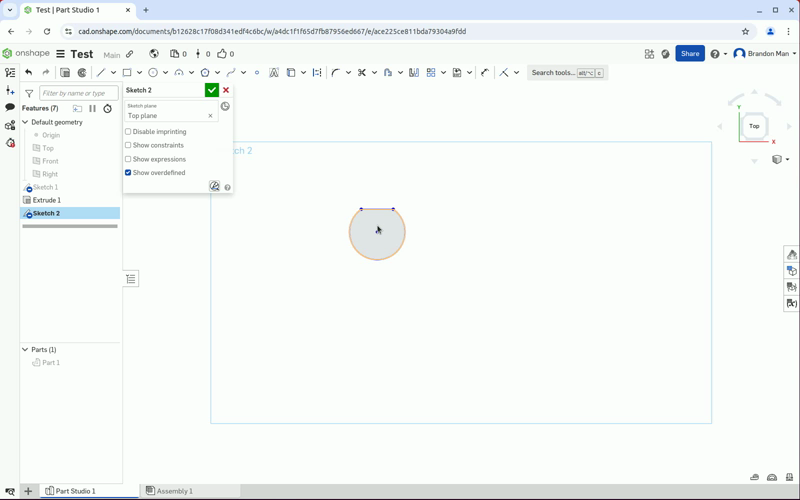
click(377, 225)
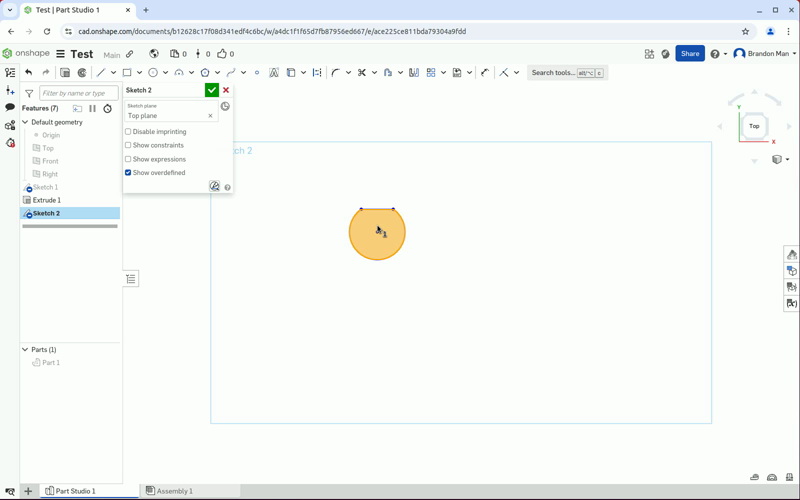
mouse_move(73, 352)
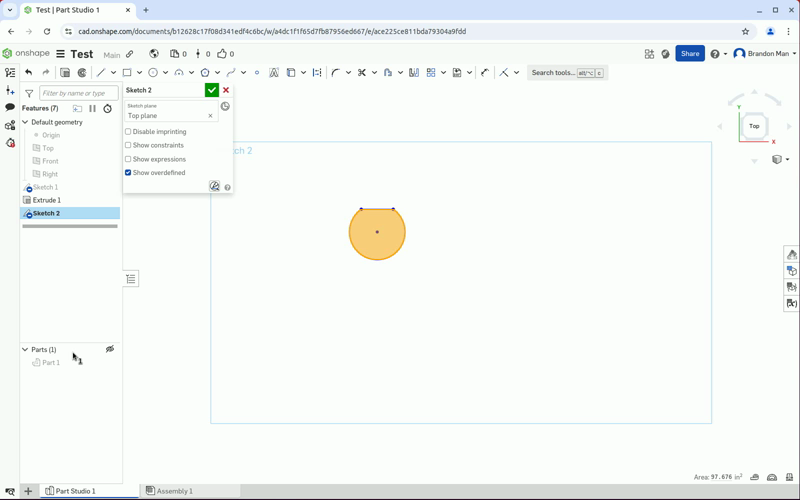
key(shift+y)
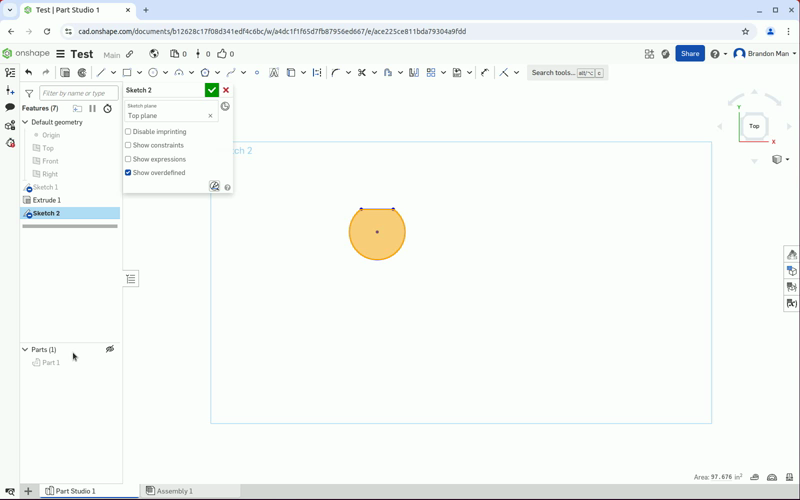
key(shift+e)
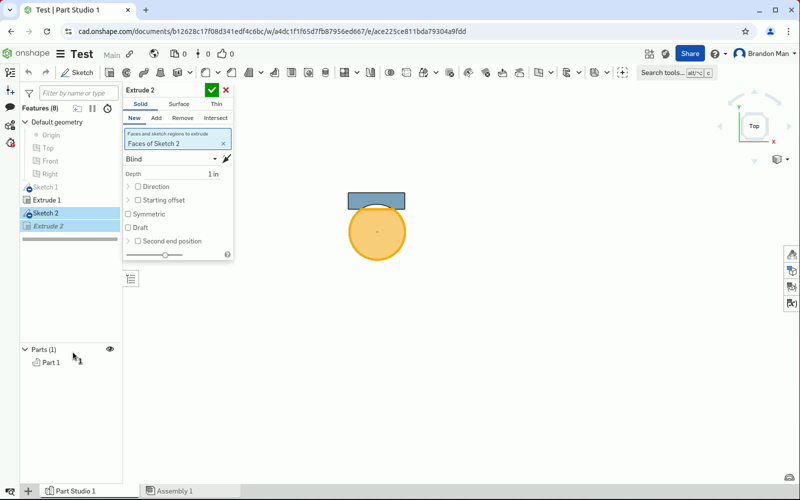
mouse_move(143, 106)
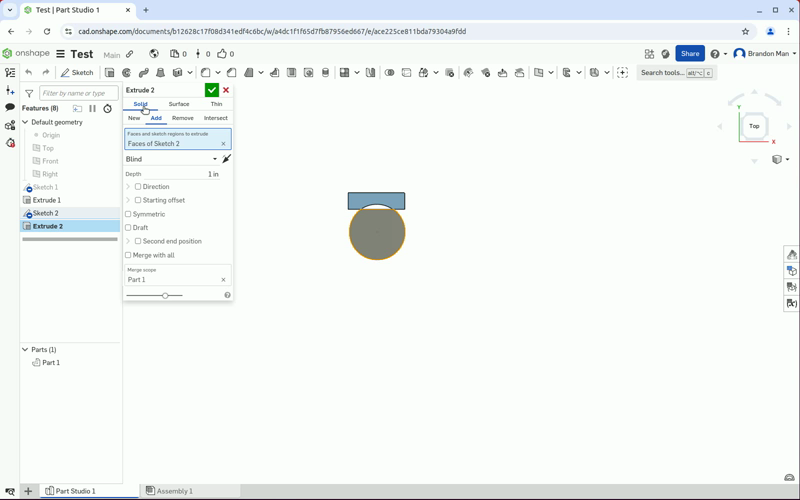
click(143, 106)
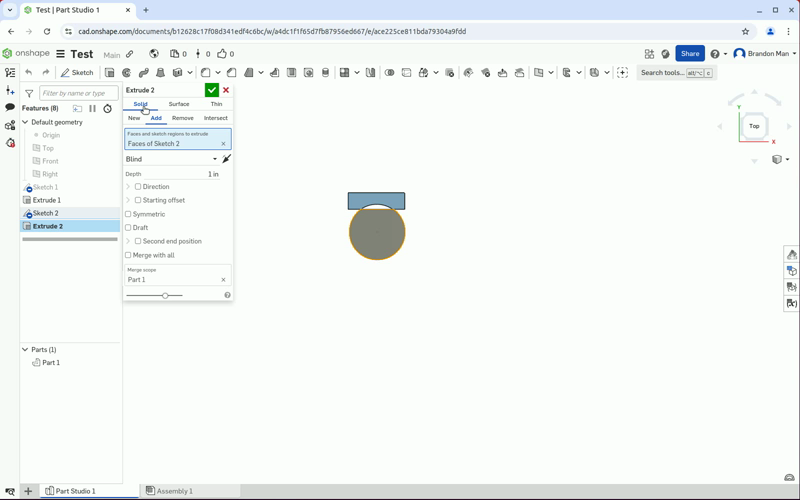
mouse_move(137, 120)
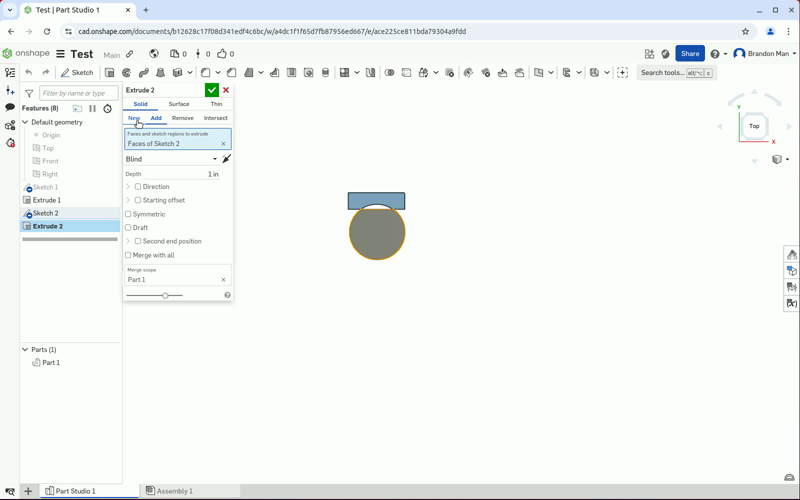
click(137, 120)
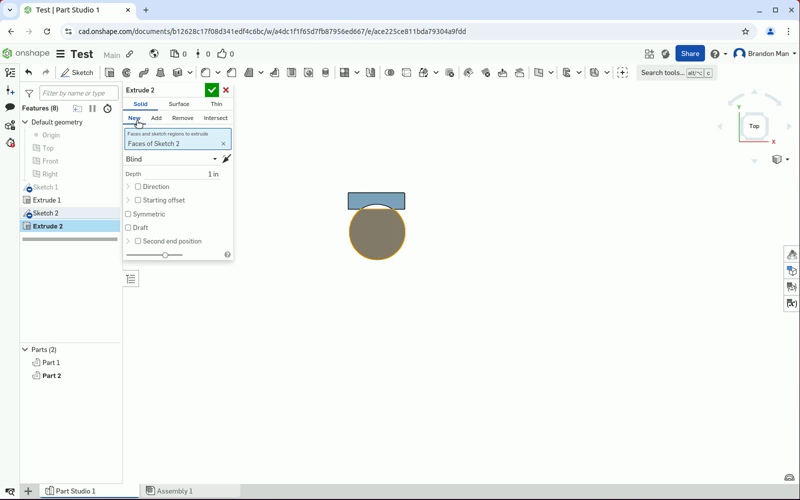
key(tab, 4)
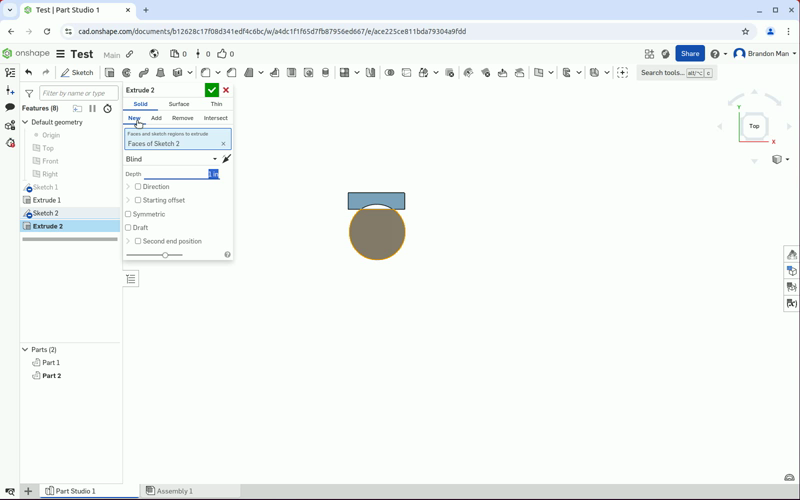
text(12.276)
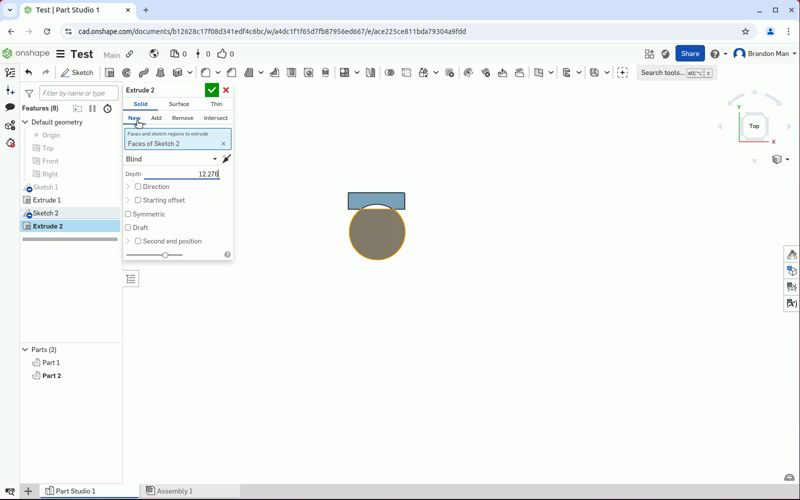
key(enter)
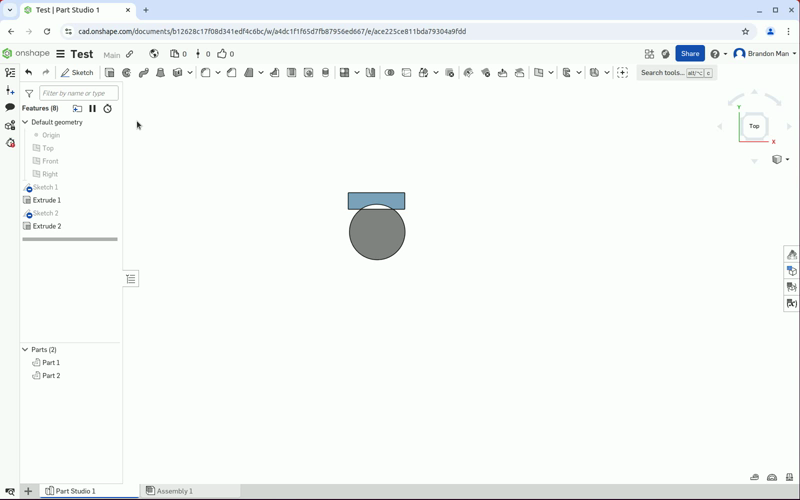
key(shift+h)
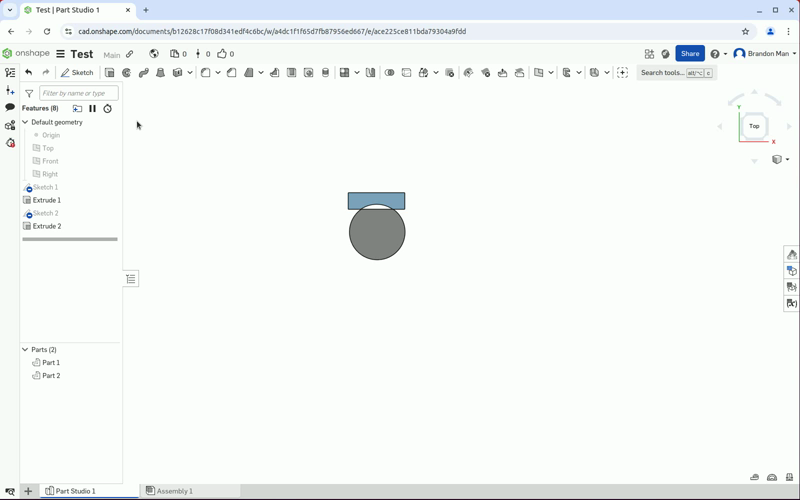
key(shift+h)
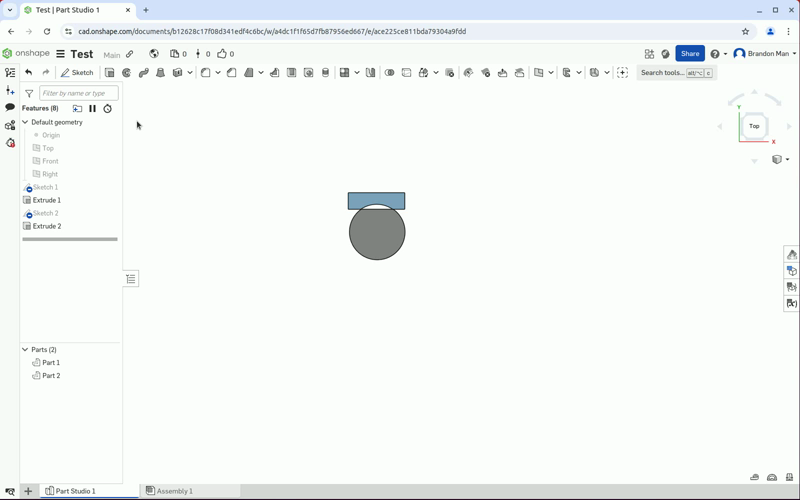
mouse_move(73, 189)
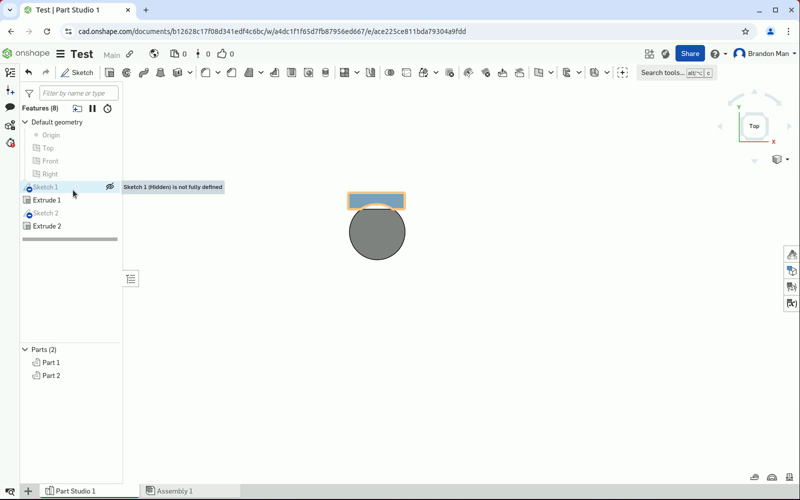
click(73, 189)
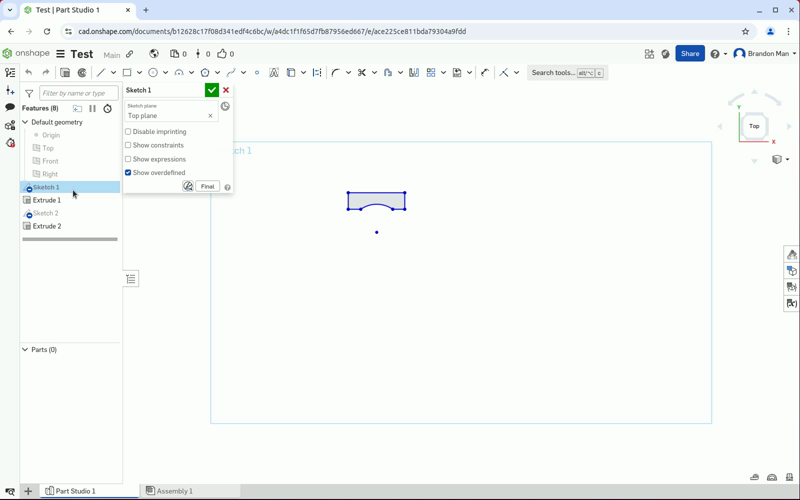
mouse_move(229, 92)
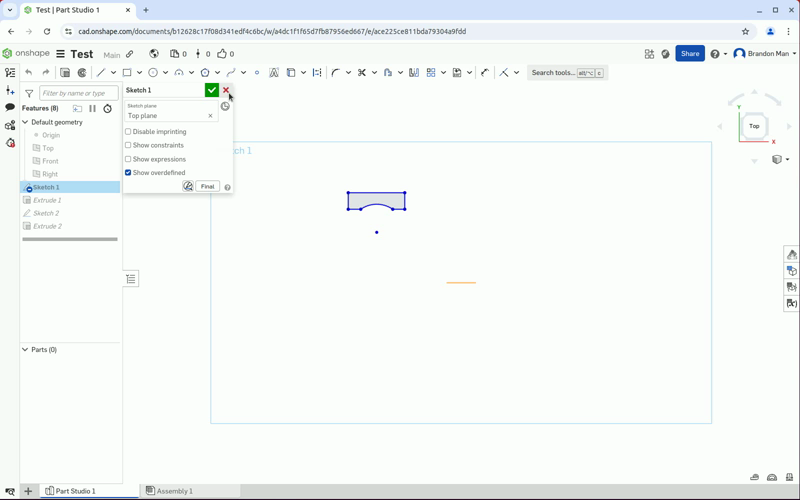
click(229, 92)
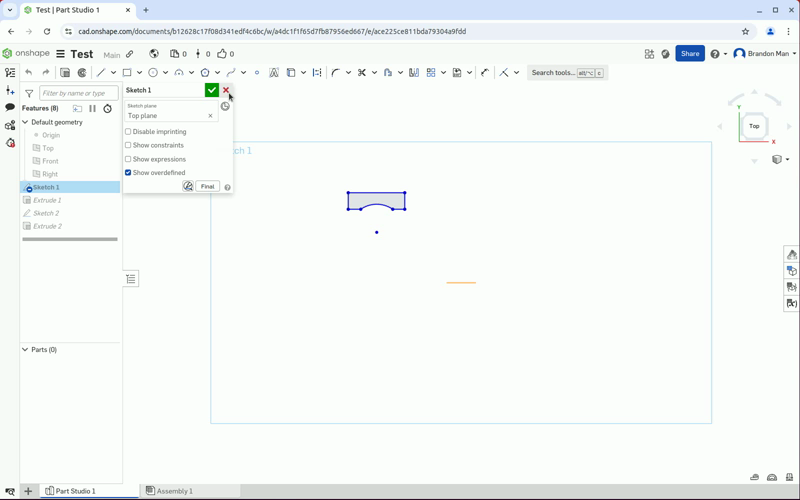
key(shift+s)
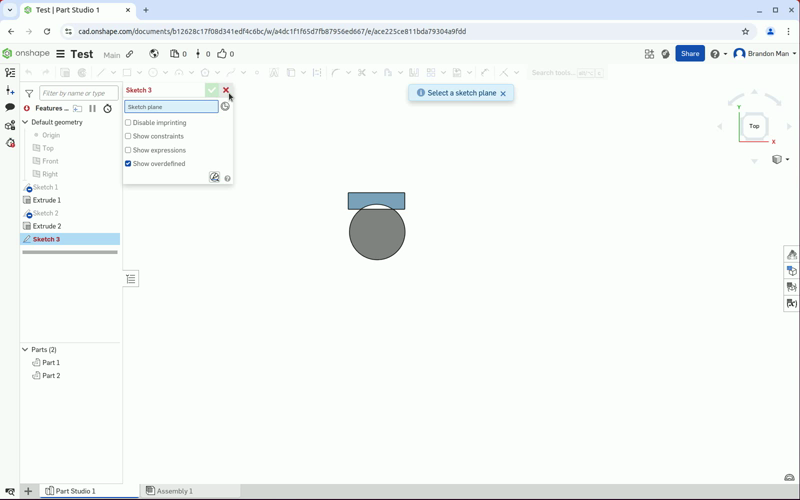
mouse_move(73, 150)
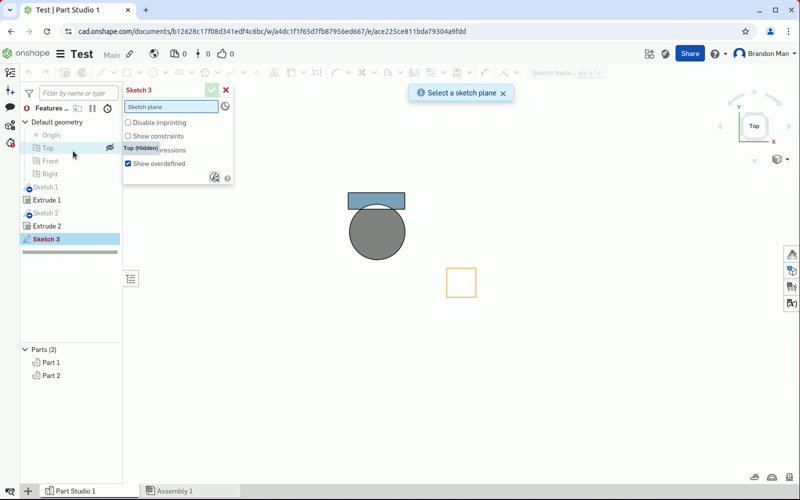
click(73, 150)
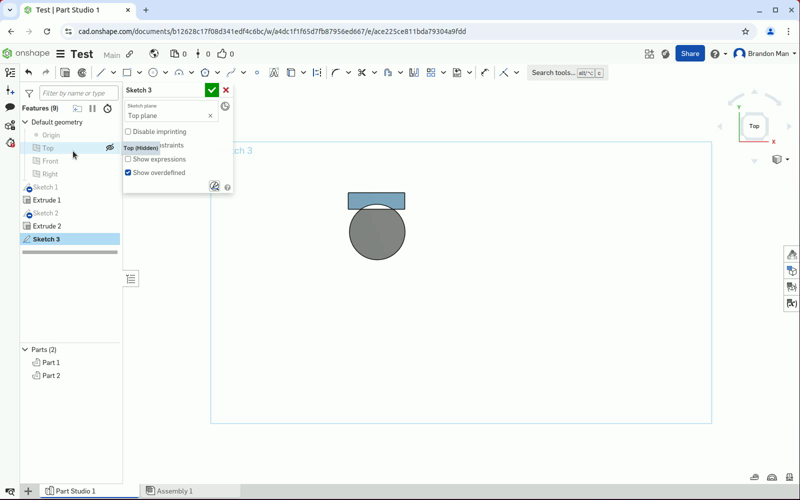
mouse_move(73, 352)
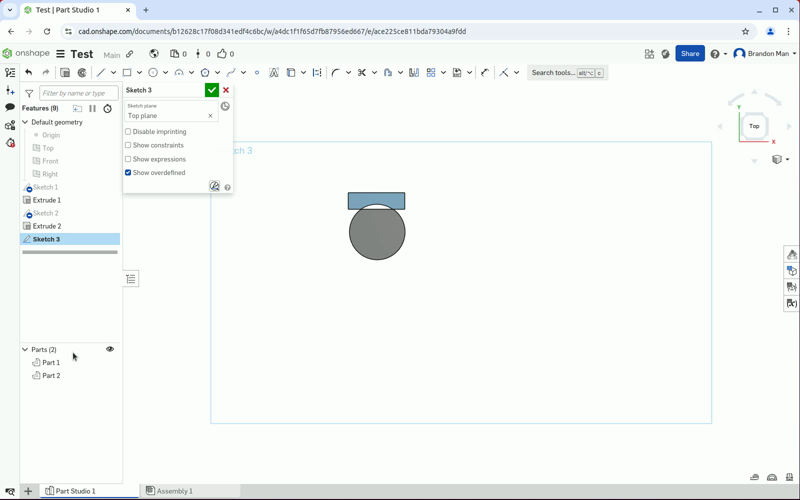
key(y)
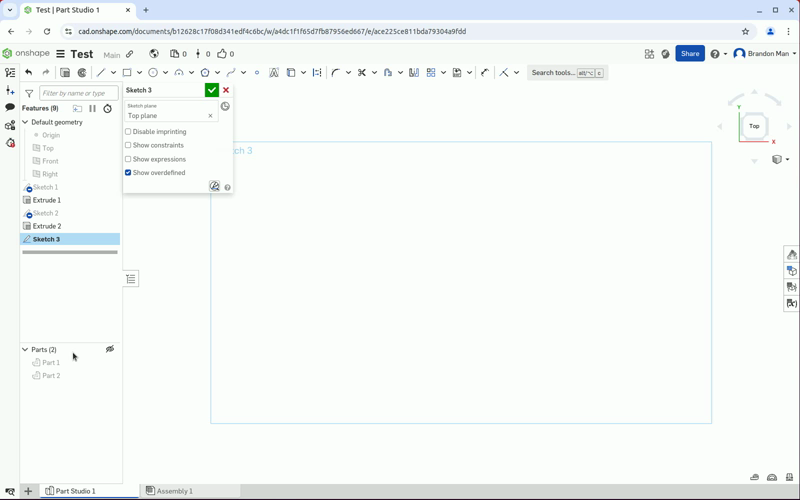
key(l)
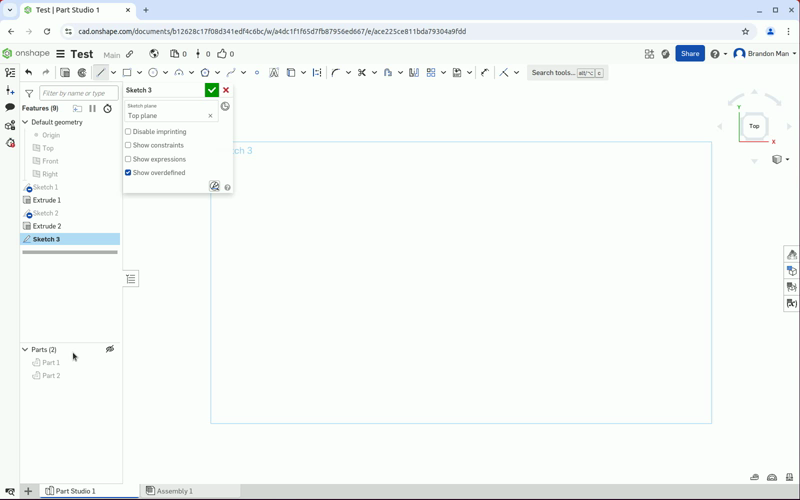
key_down(shift)
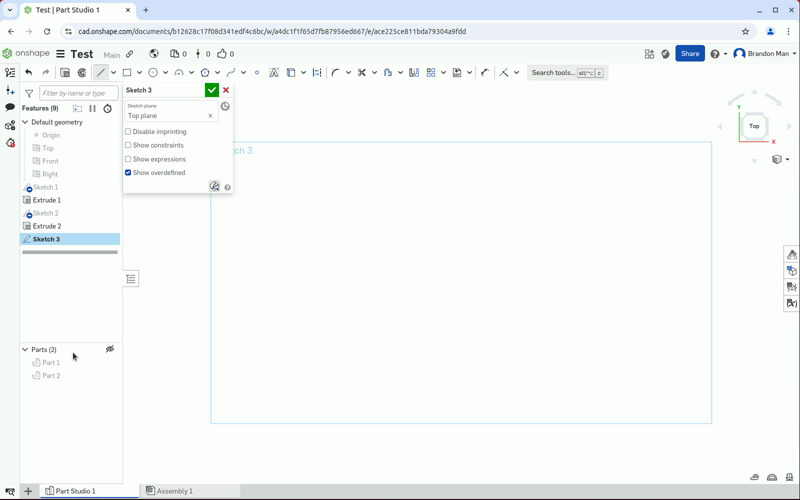
mouse_move(361, 209)
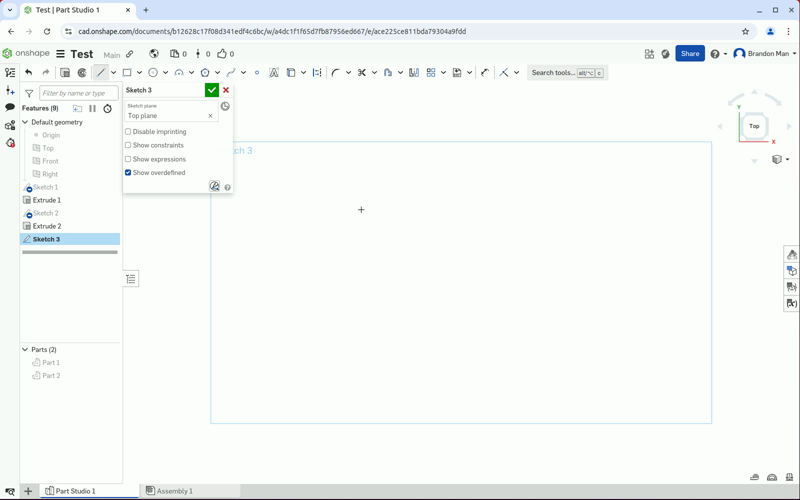
click(361, 209)
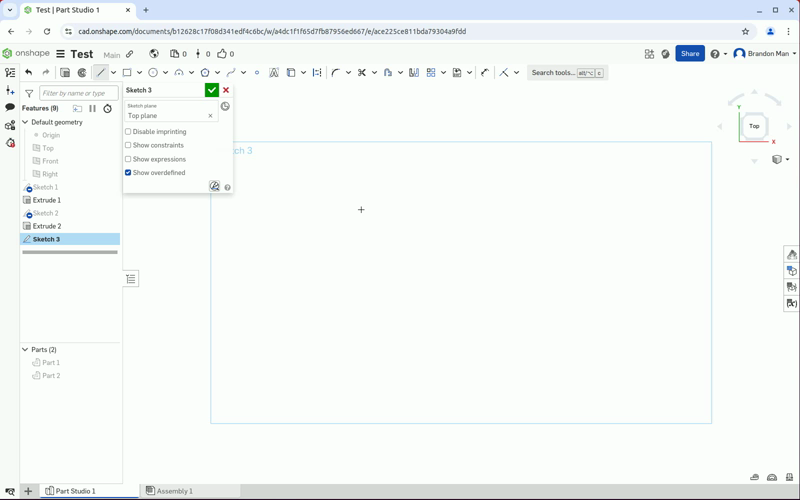
key_up(shift)
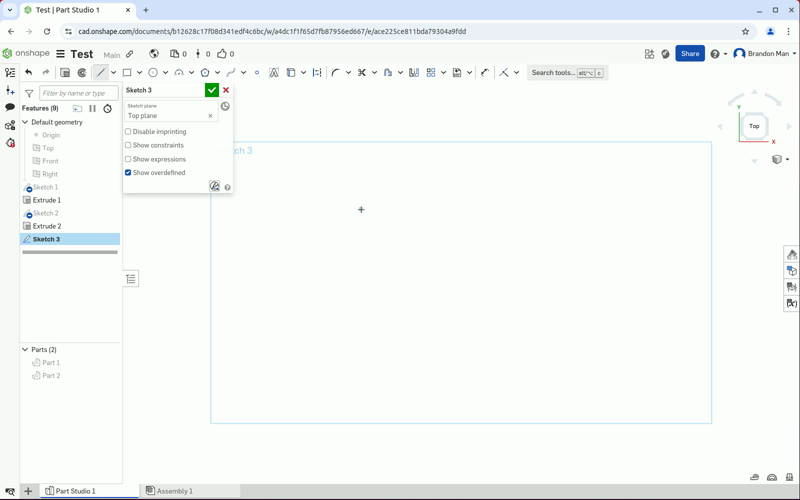
key_down(shift)
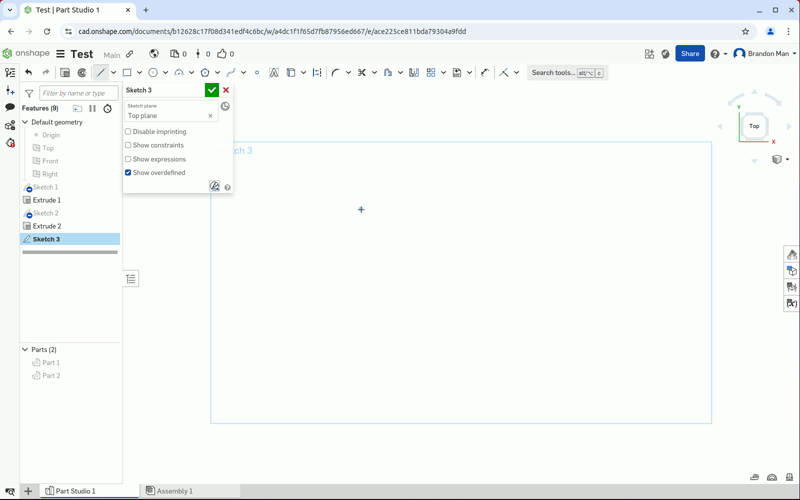
mouse_move(391, 209)
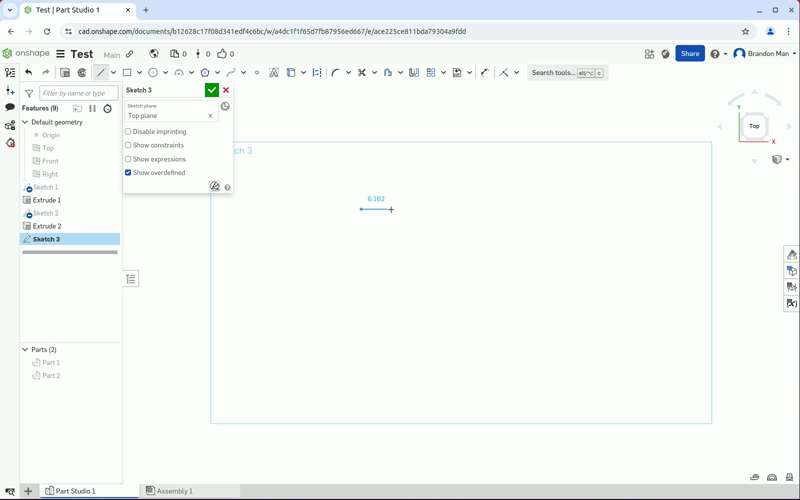
mouse_move(393, 209)
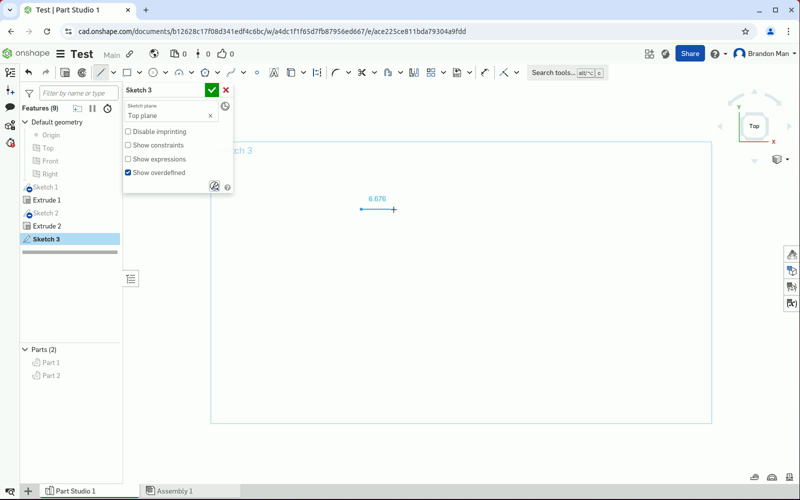
click(393, 209)
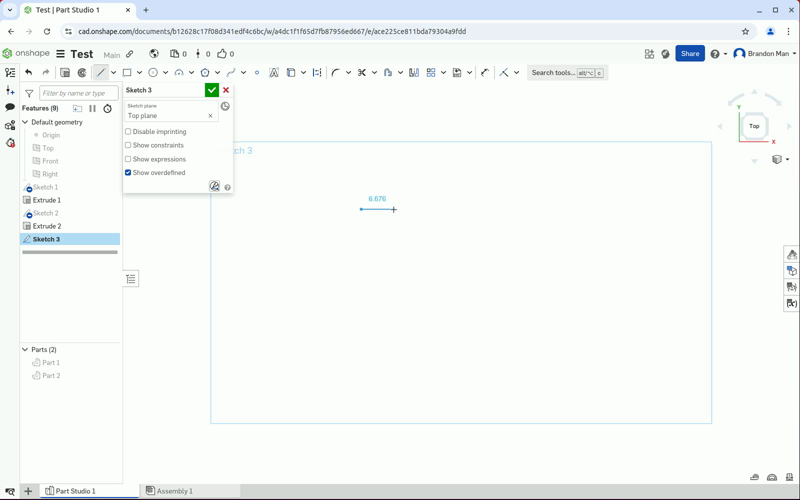
key_up(shift)
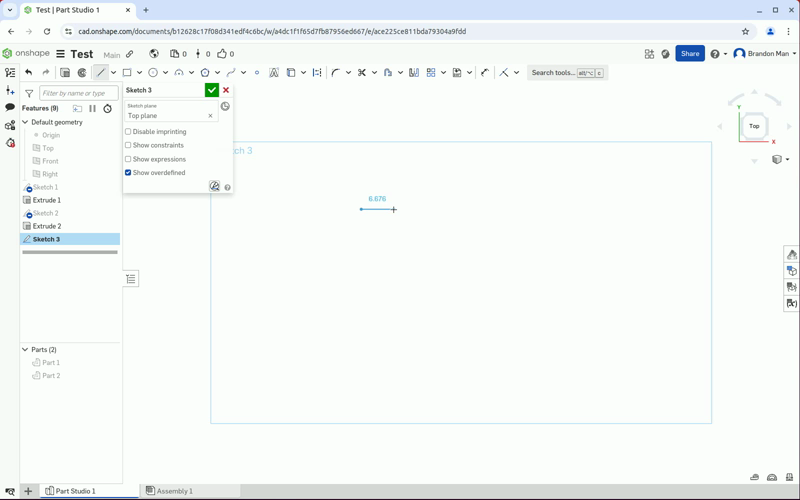
key(esc)
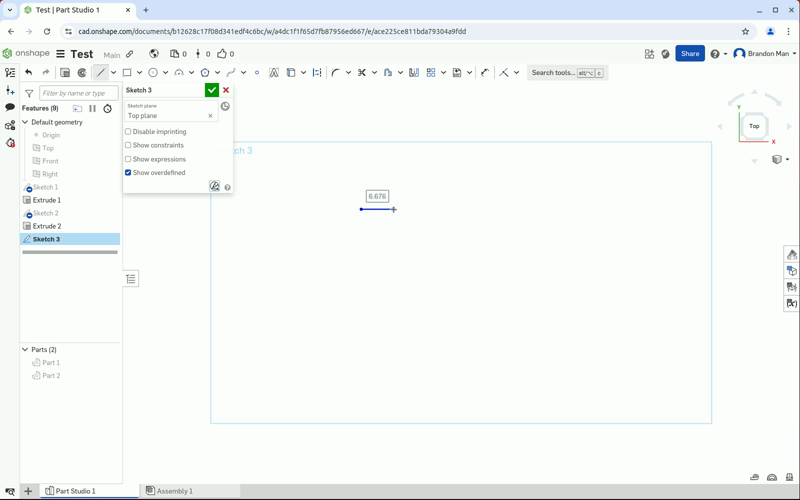
key(a)
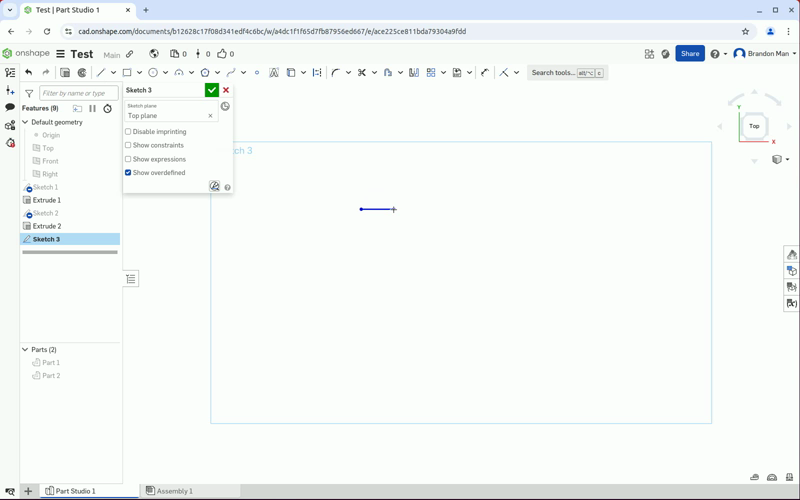
mouse_move(393, 209)
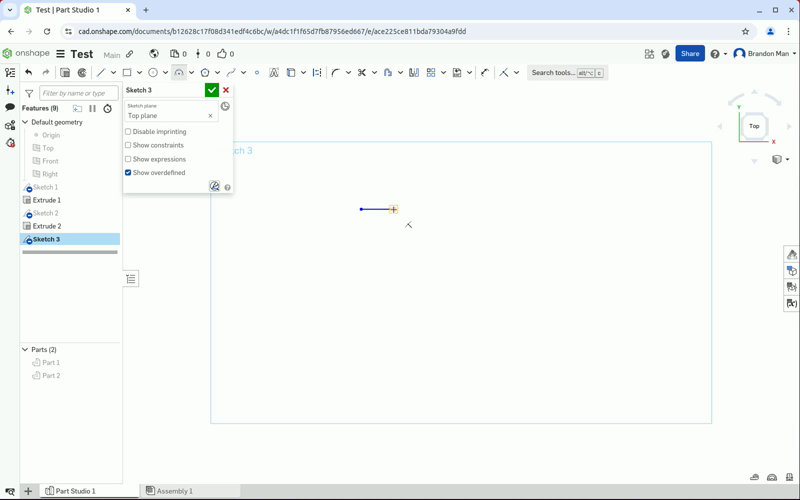
click(393, 209)
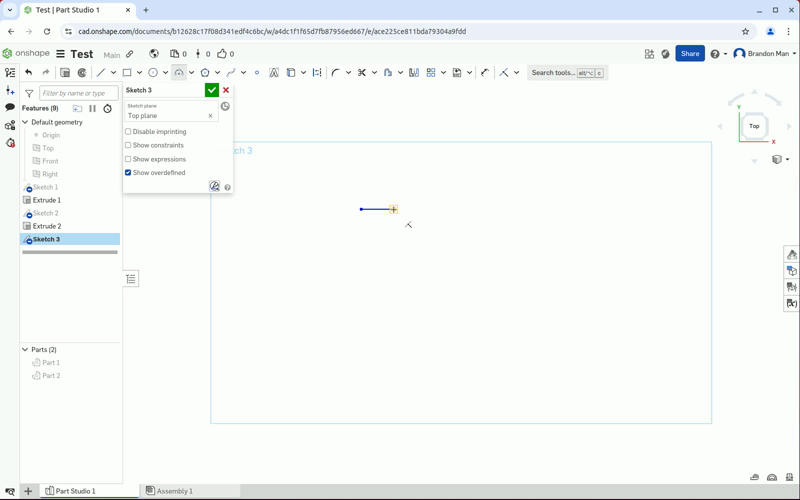
mouse_move(361, 209)
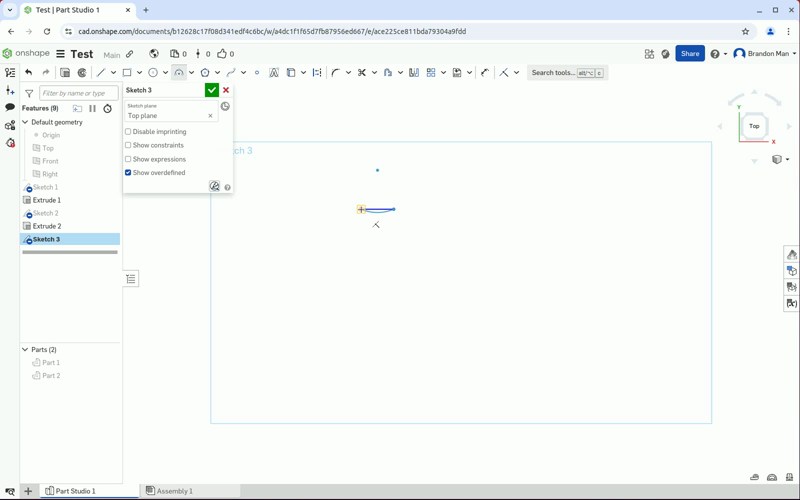
click(361, 209)
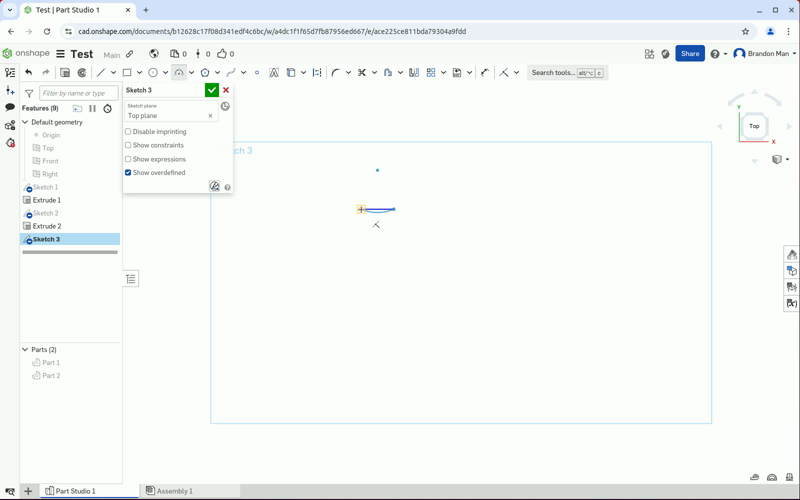
key_down(shift)
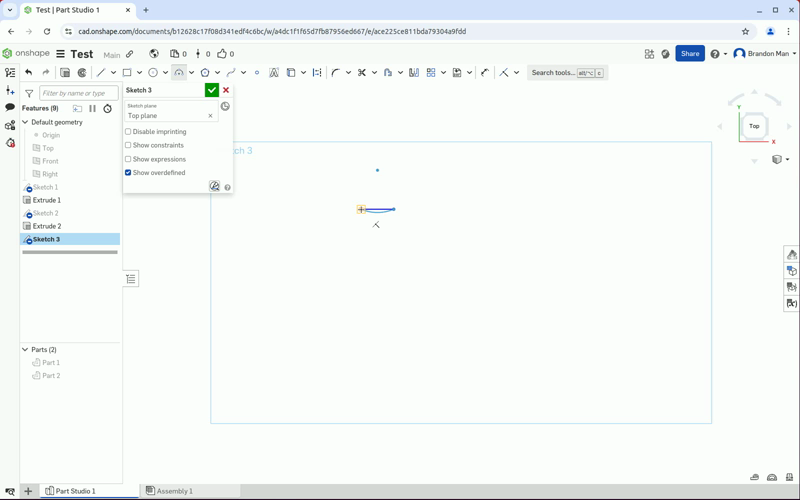
mouse_move(377, 204)
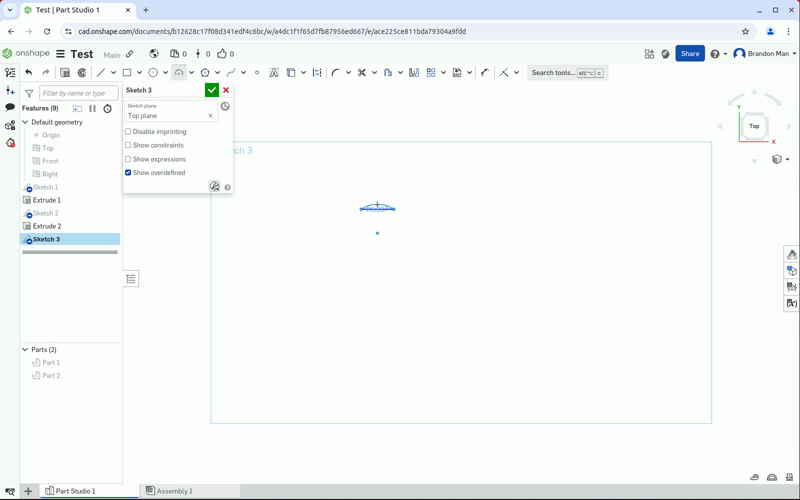
click(377, 204)
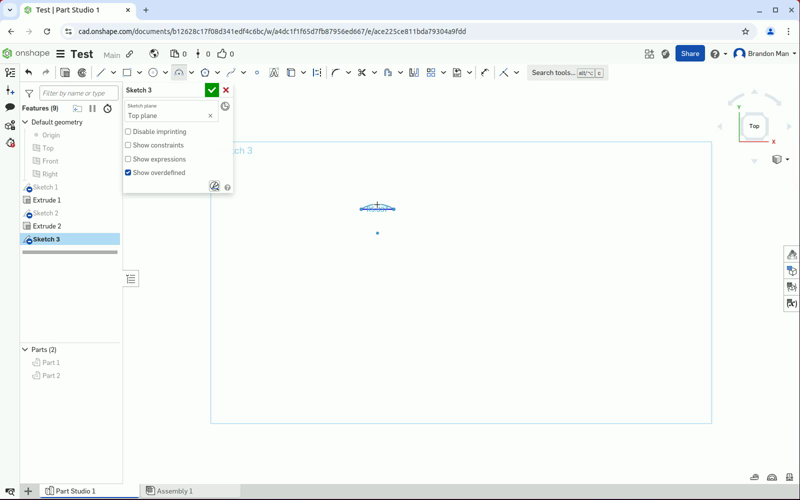
key_up(shift)
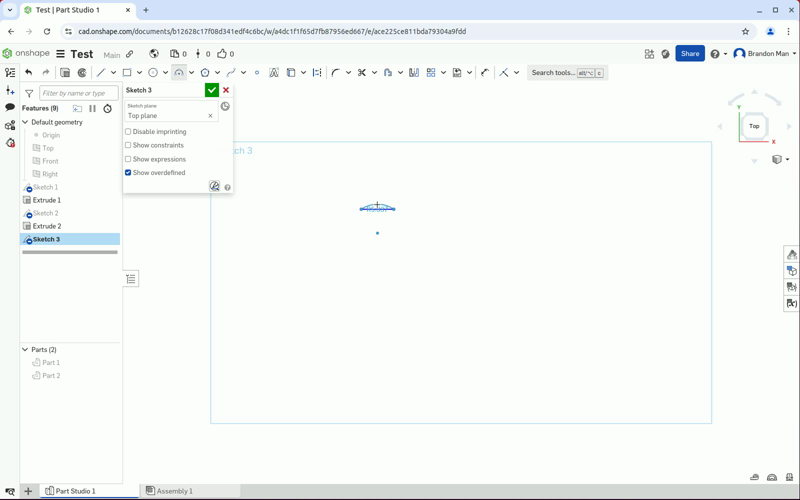
key(esc)
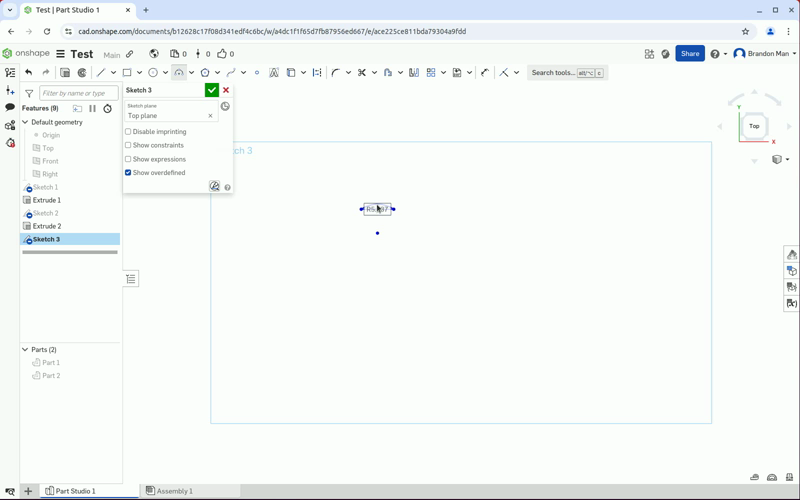
mouse_move(385, 207)
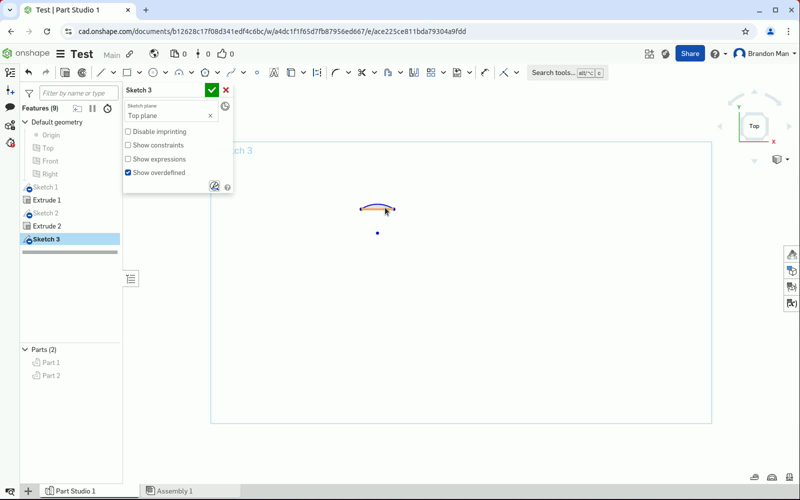
scroll(6)
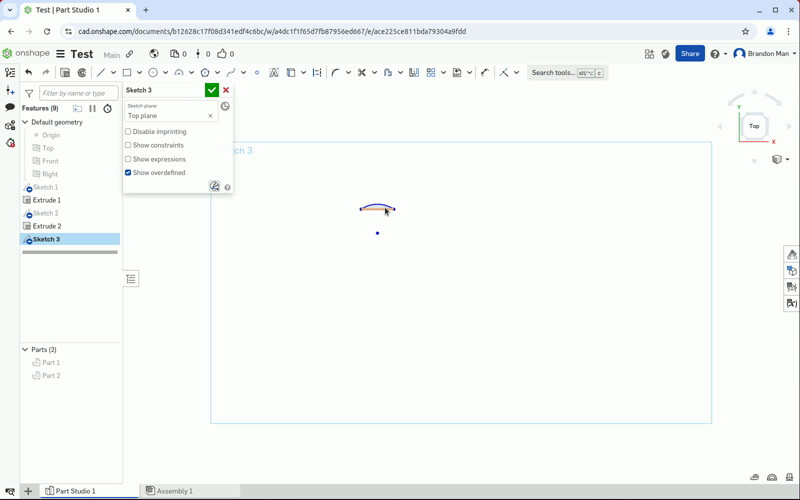
scroll(6)
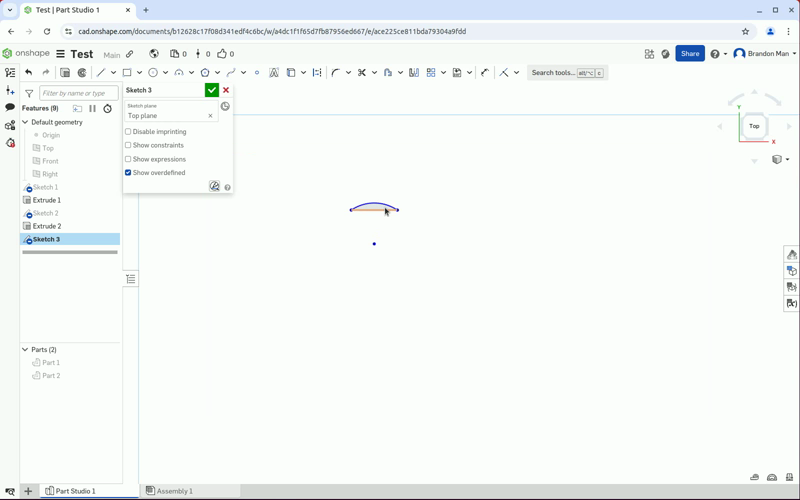
scroll(6)
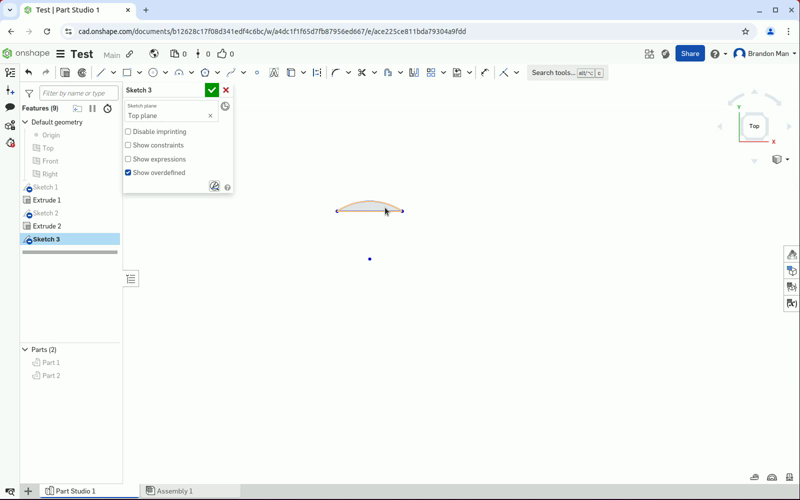
scroll(6)
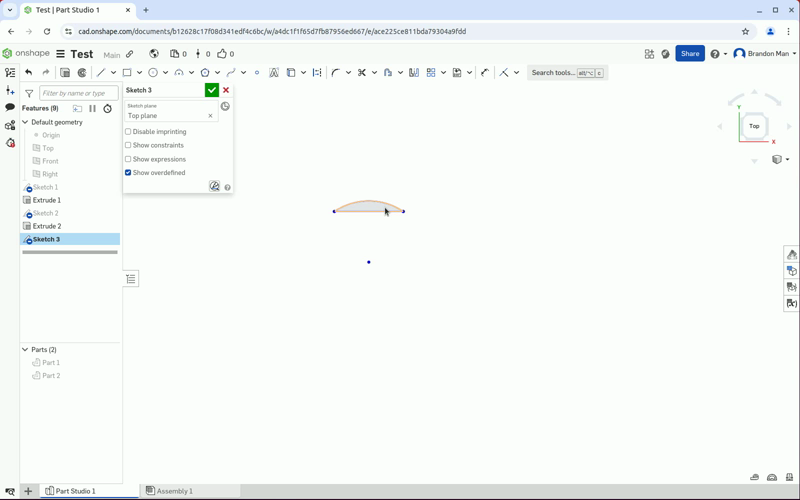
scroll(6)
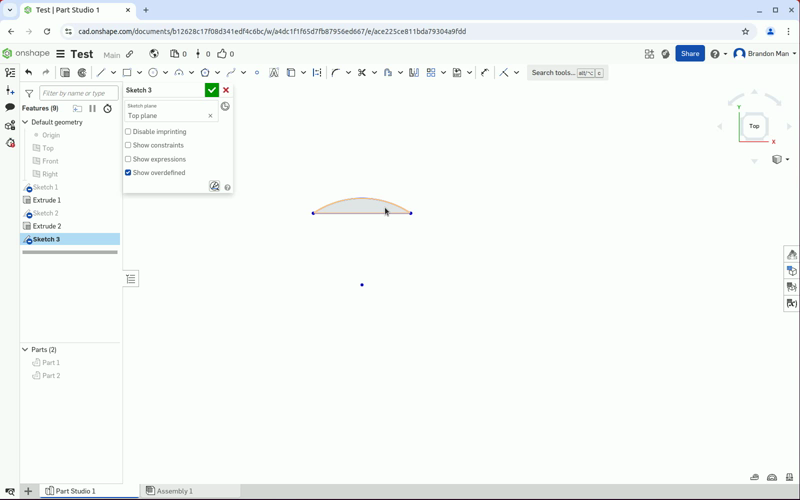
scroll(6)
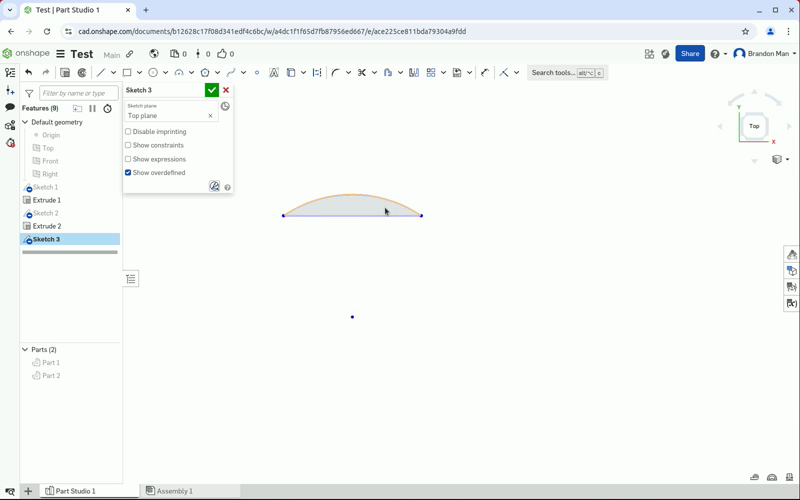
scroll(6)
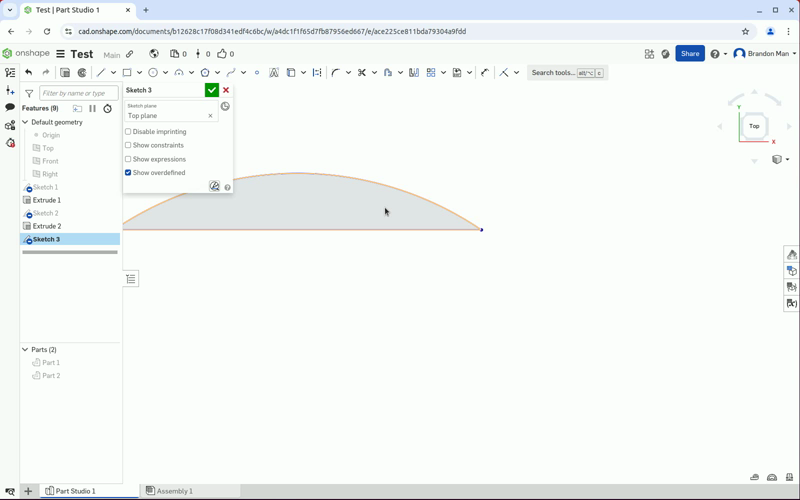
click(385, 207)
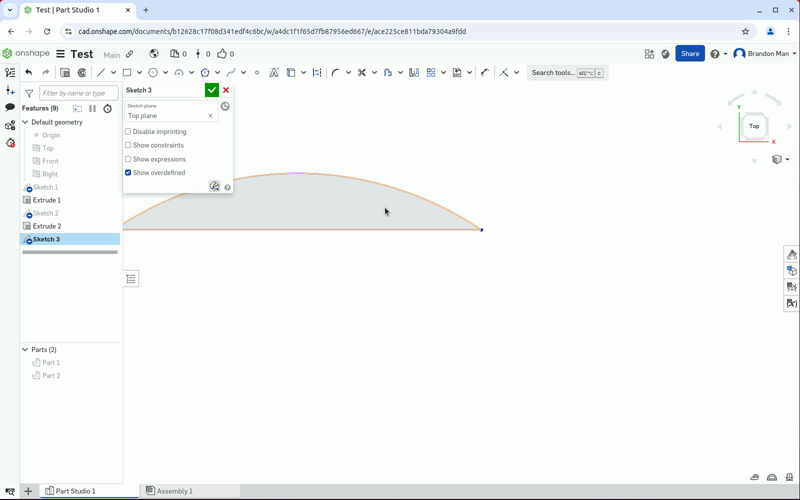
scroll(-6)
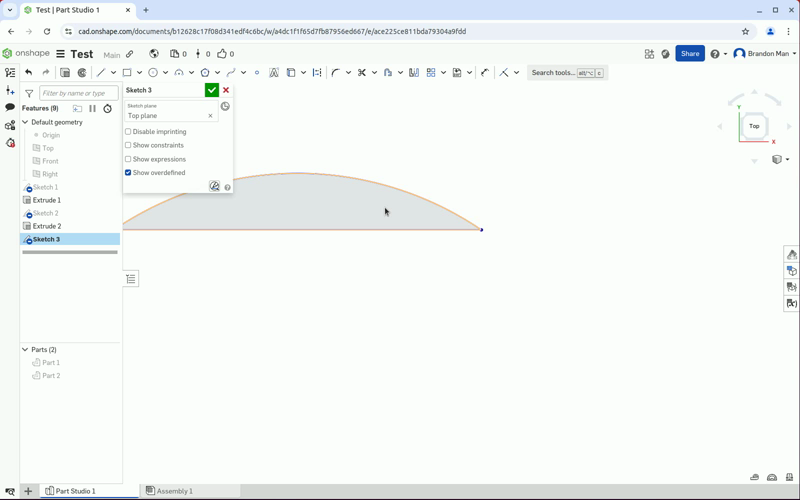
scroll(-6)
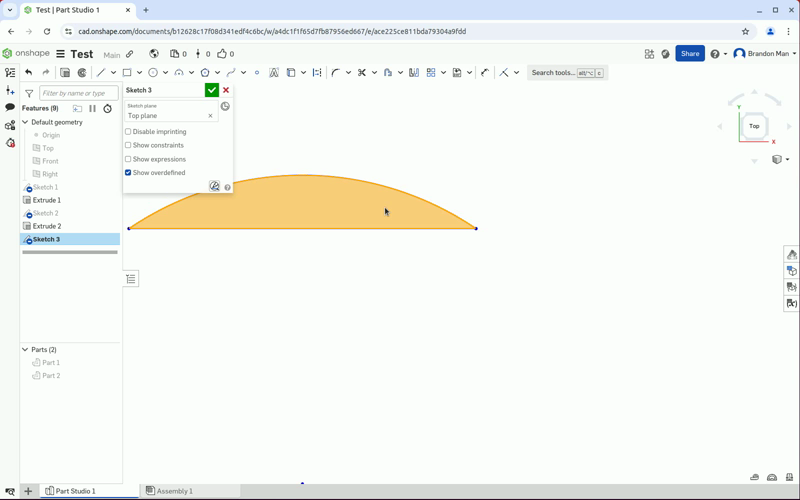
scroll(-6)
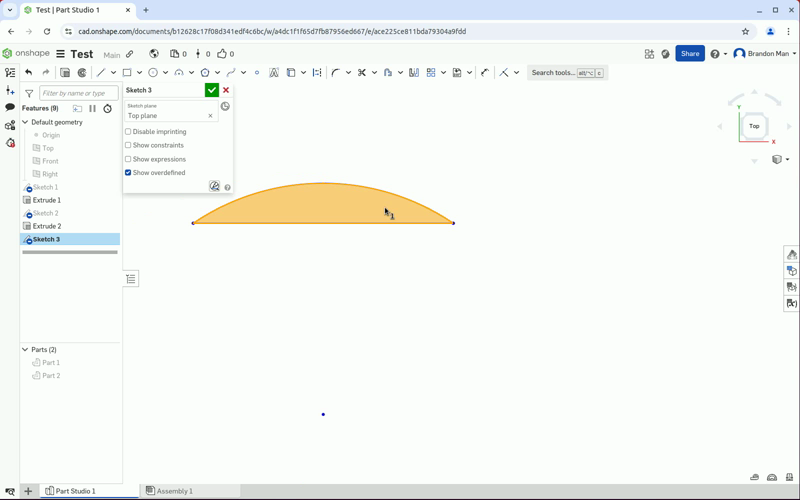
scroll(-6)
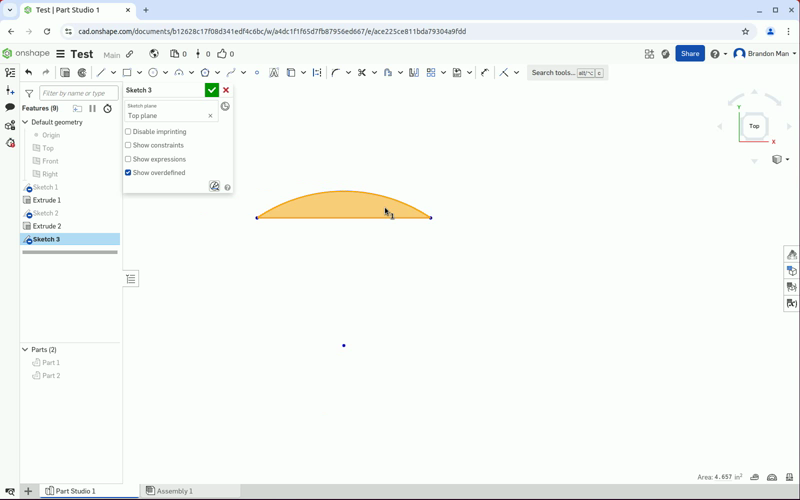
scroll(-6)
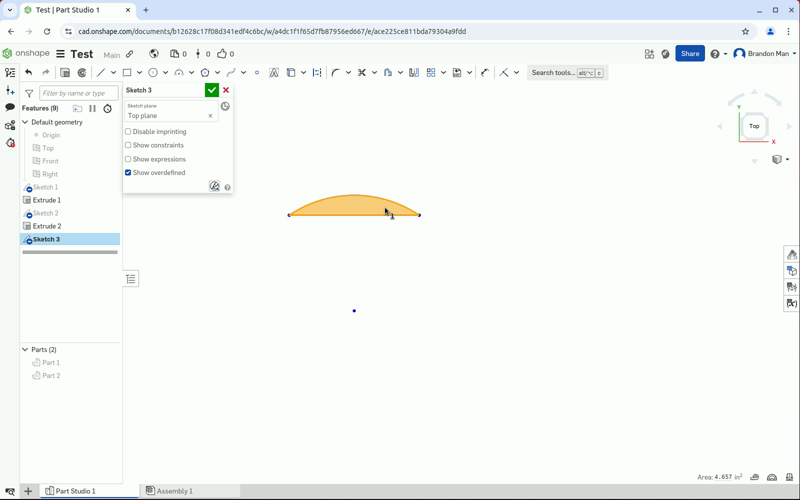
scroll(-6)
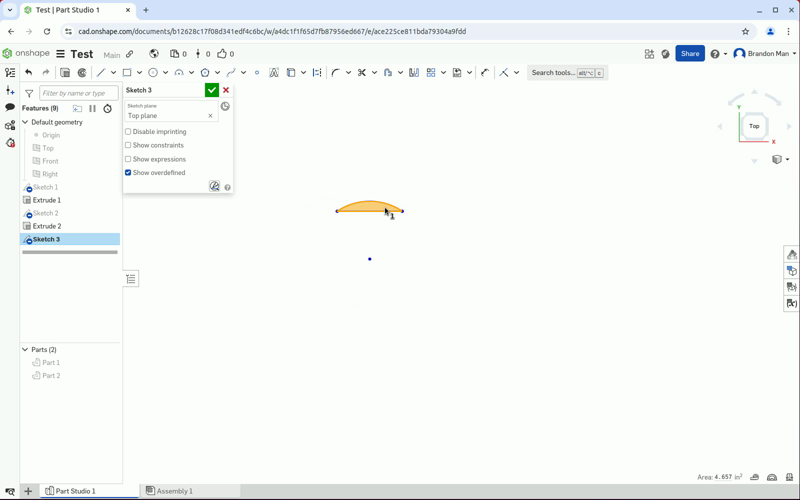
scroll(-6)
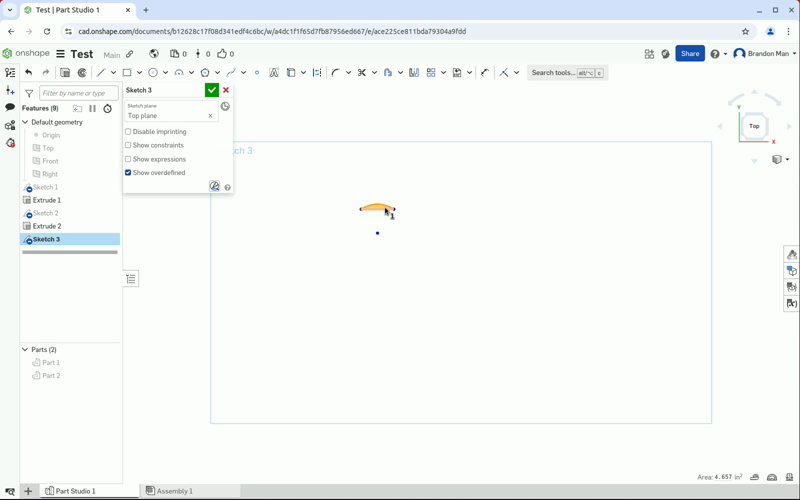
mouse_move(73, 352)
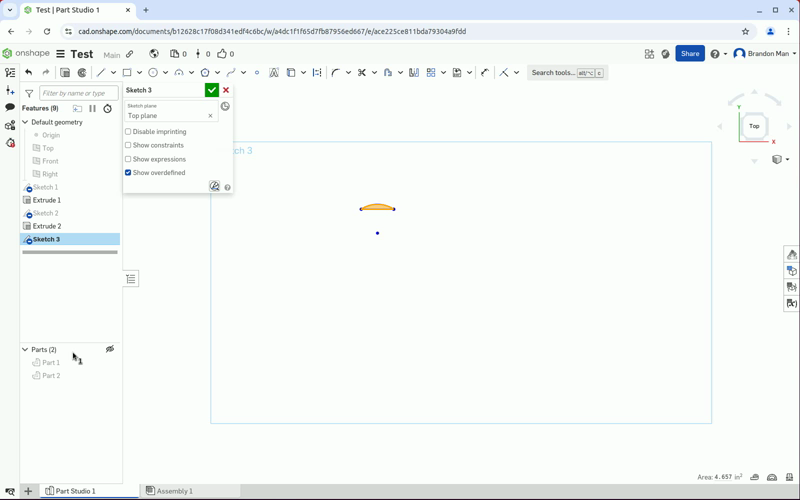
key(shift+y)
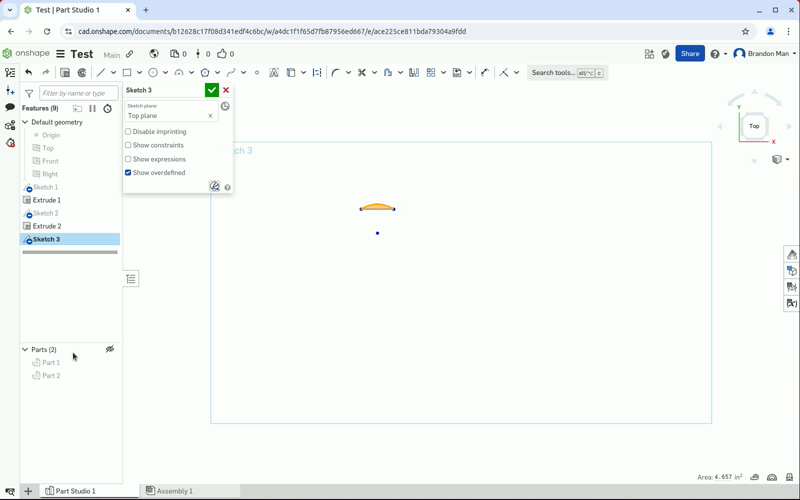
key(shift+e)
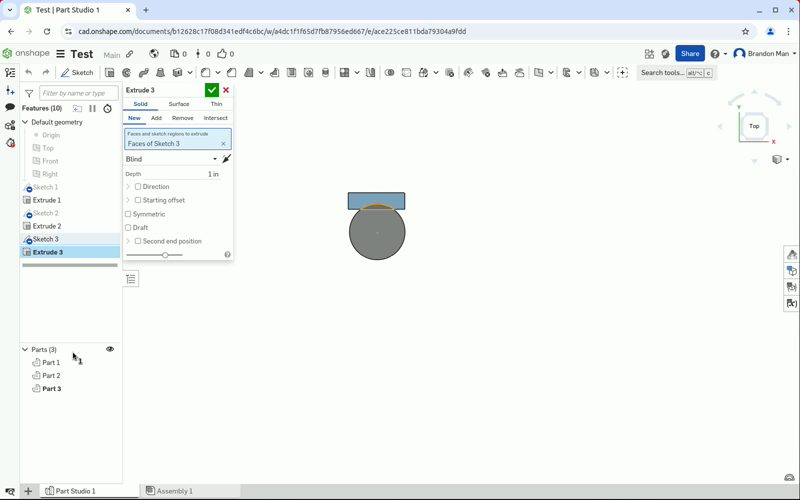
mouse_move(143, 106)
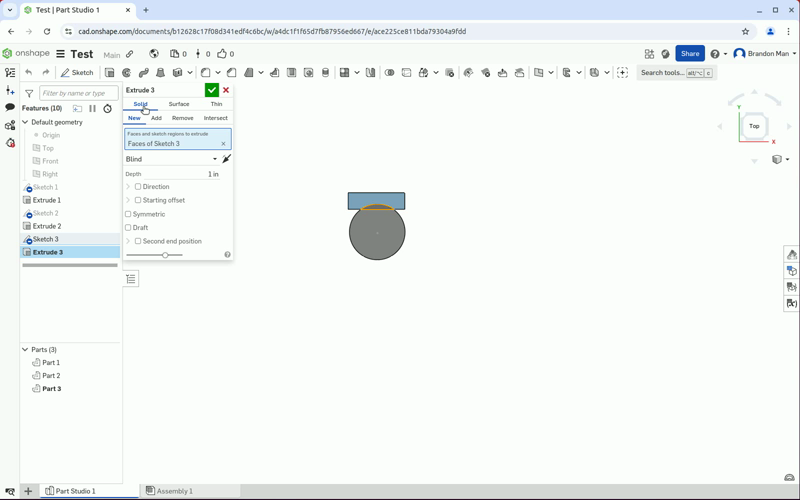
click(143, 106)
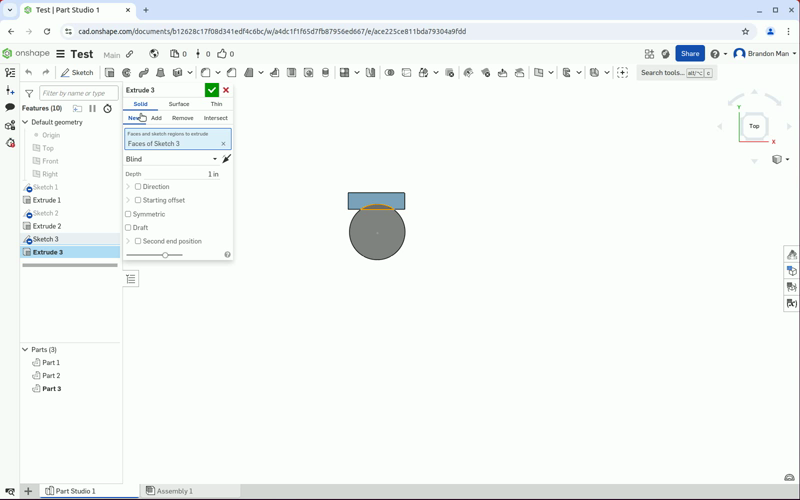
mouse_move(137, 120)
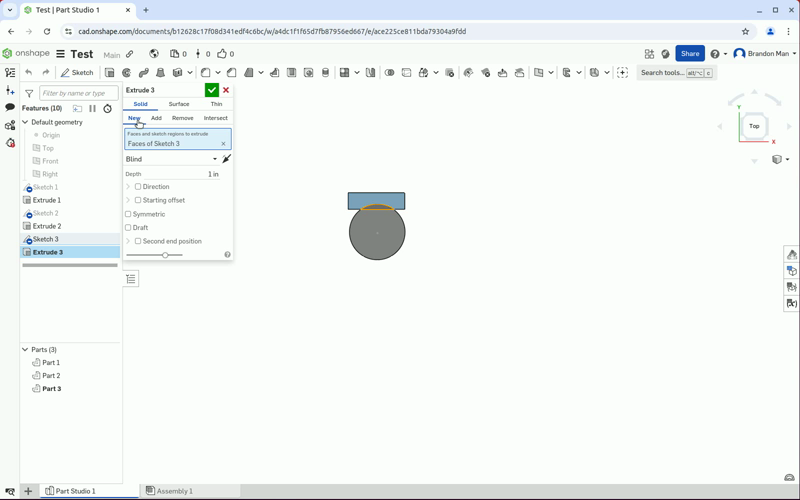
click(137, 120)
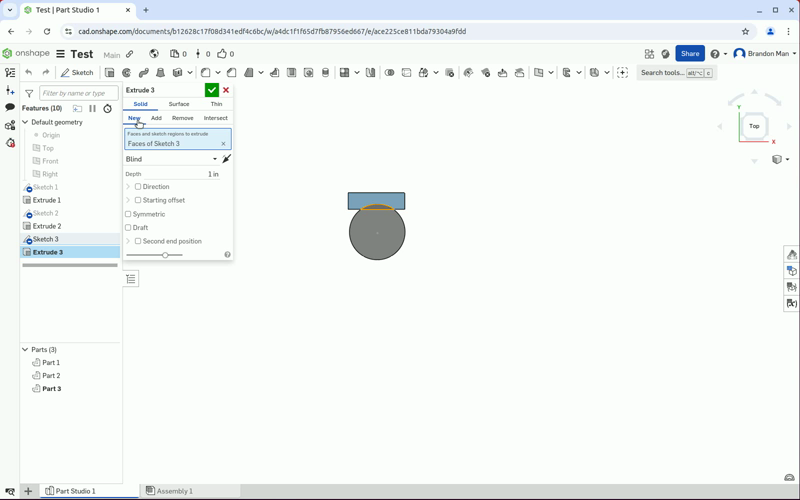
key(tab, 4)
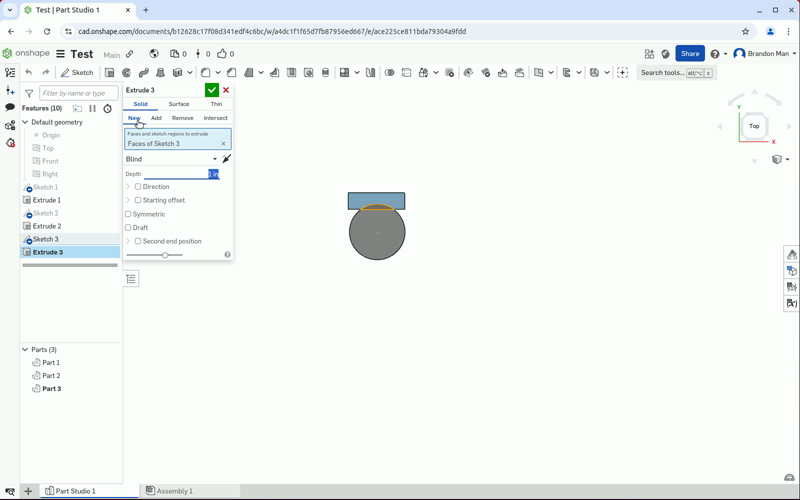
text(12.276)
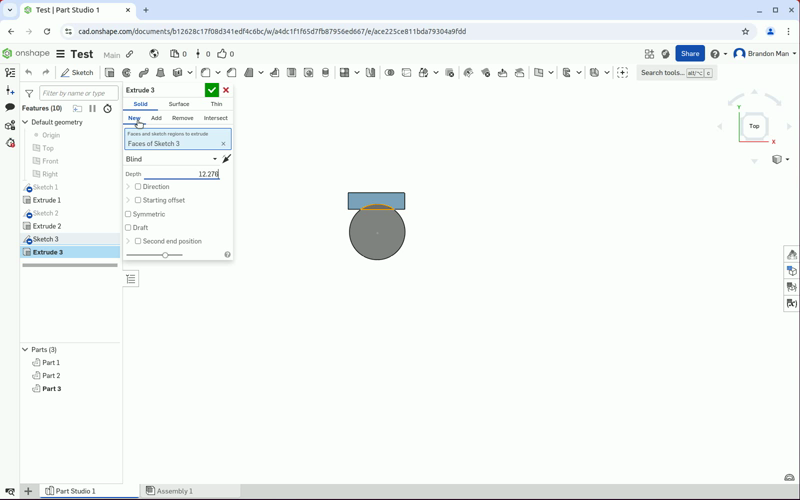
key(enter)
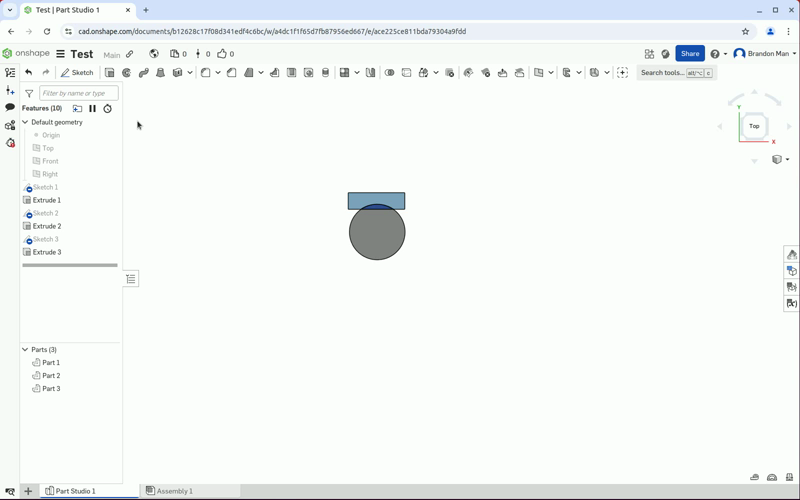
key(shift+h)
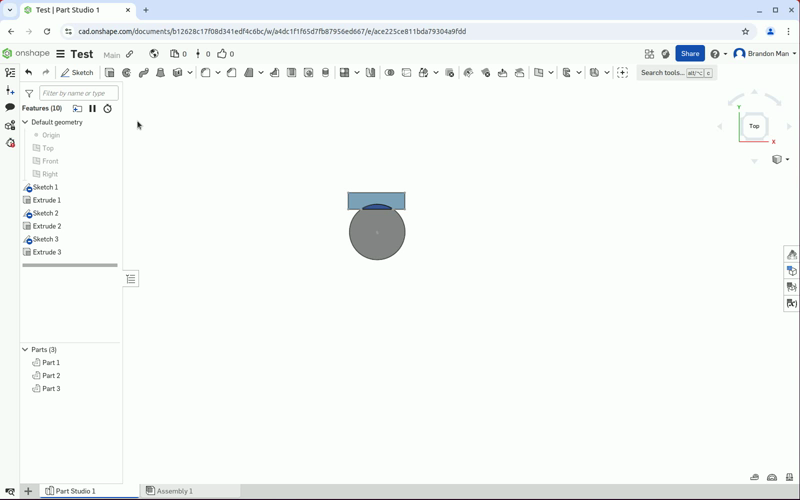
key(shift+h)
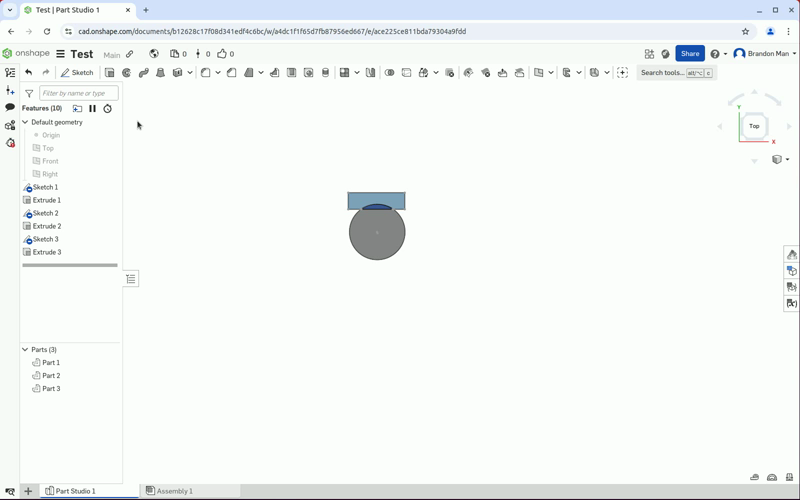
key(shift+7)
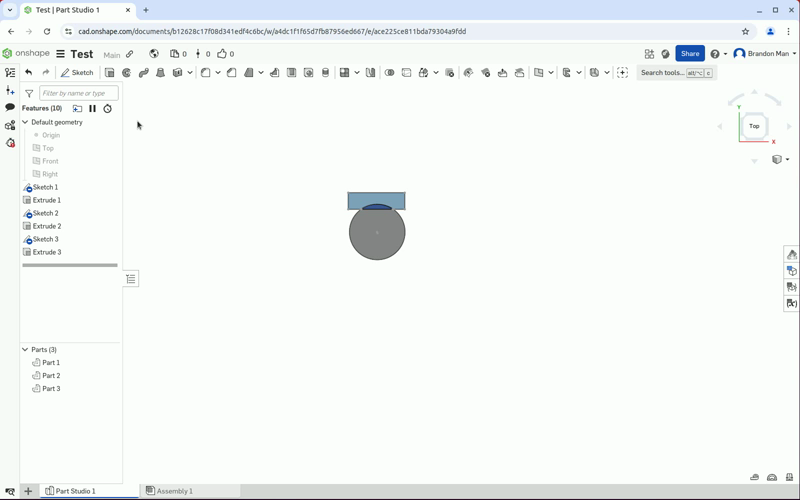
key(up, 3)
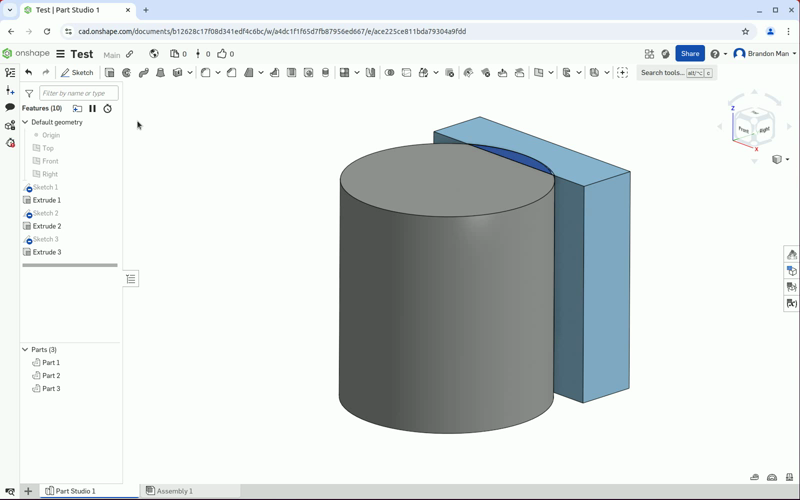
key(left, 3)
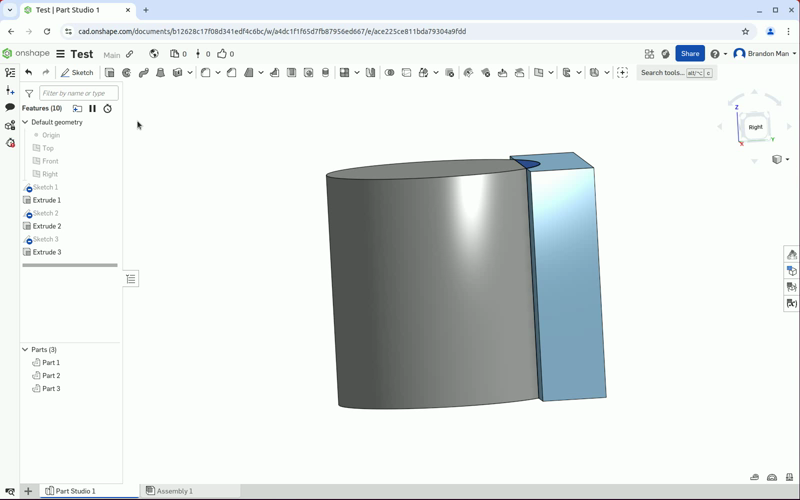
key(right, 3)
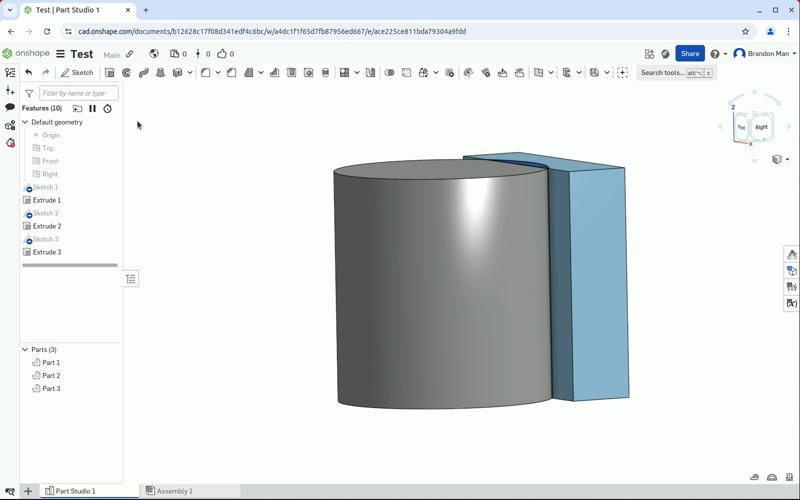
key(down, 3)
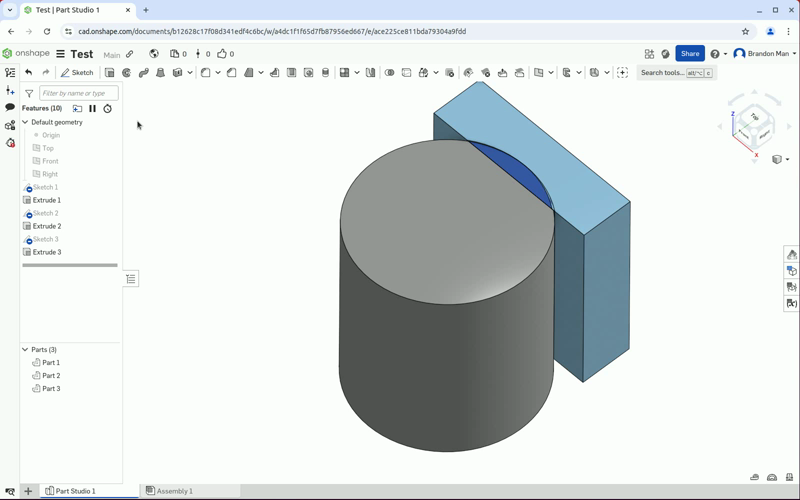
mouse_move(73, 189)
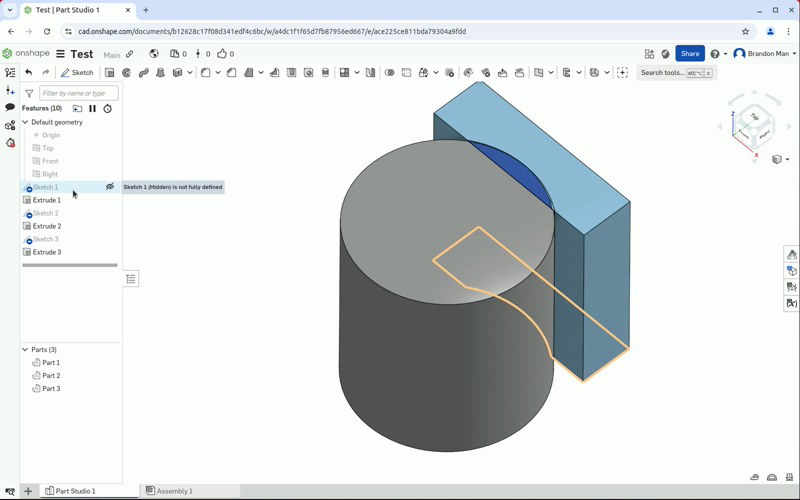
click(73, 189)